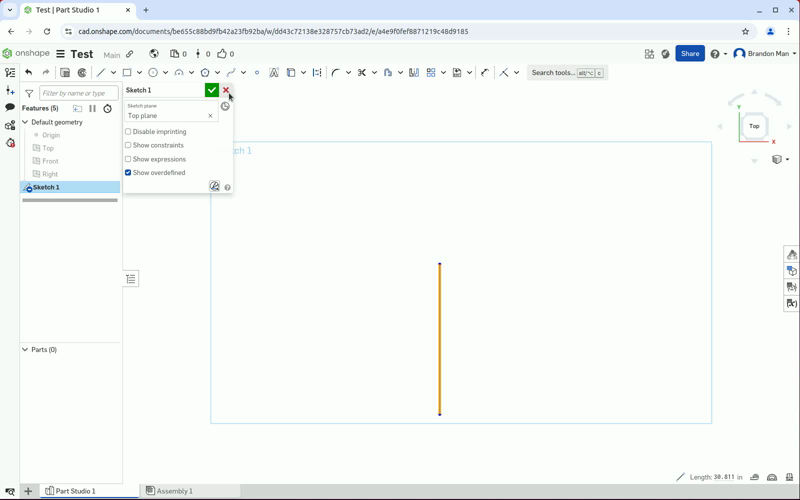
key(shift+h)
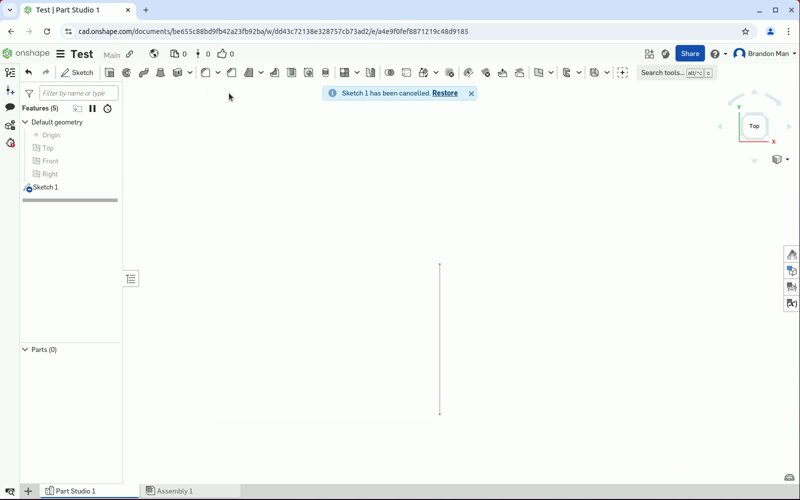
key(shift+s)
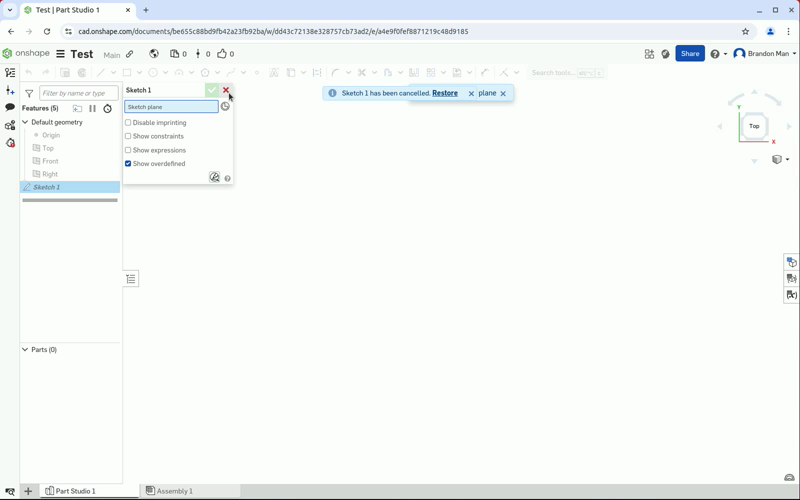
mouse_move(73, 150)
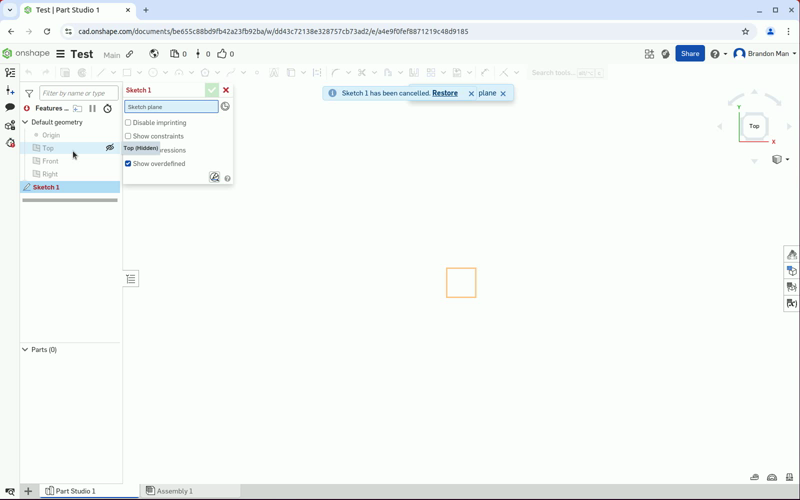
click(73, 150)
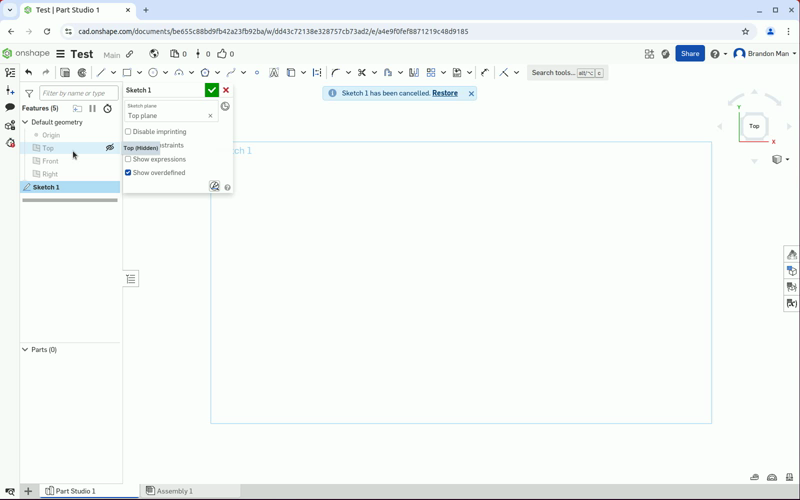
mouse_move(73, 352)
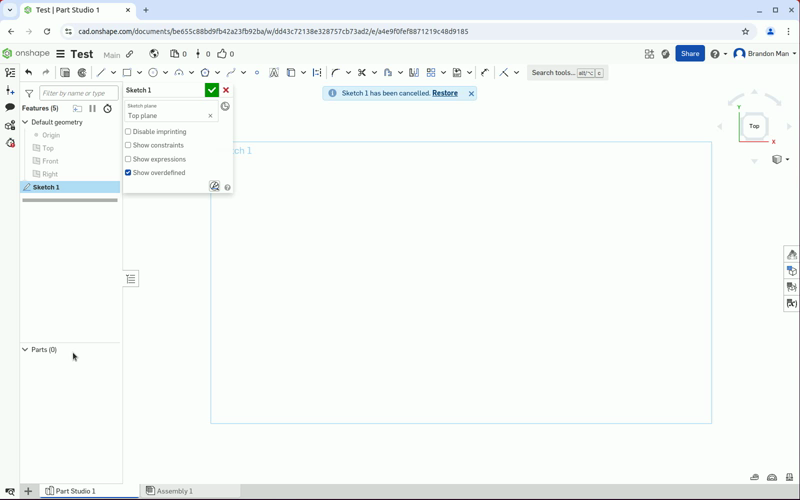
key(y)
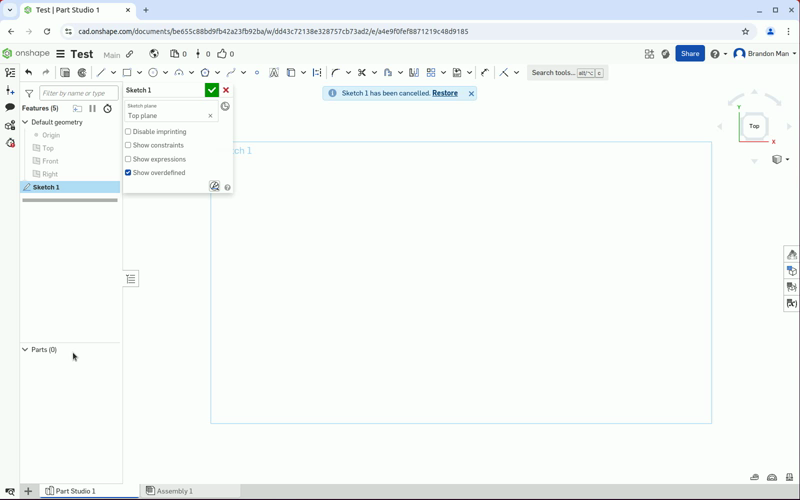
key(l)
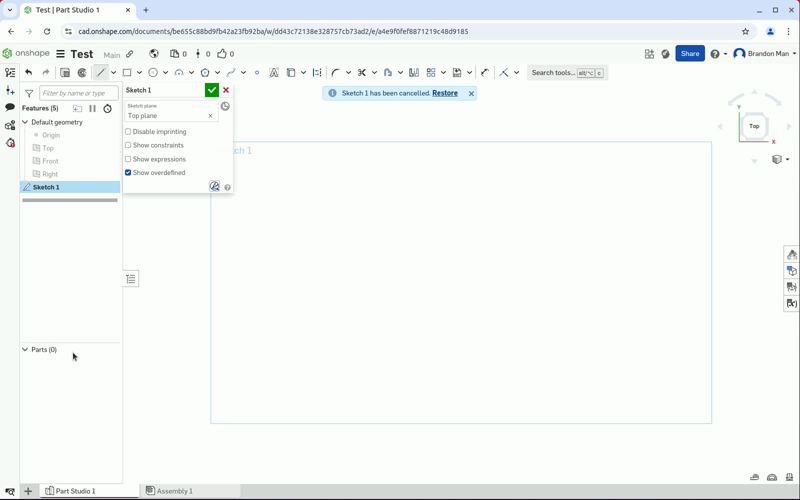
key_down(shift)
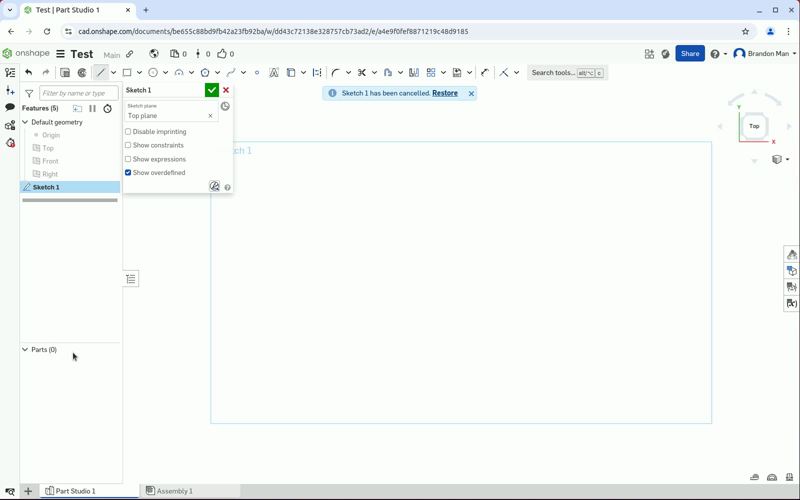
mouse_move(395, 376)
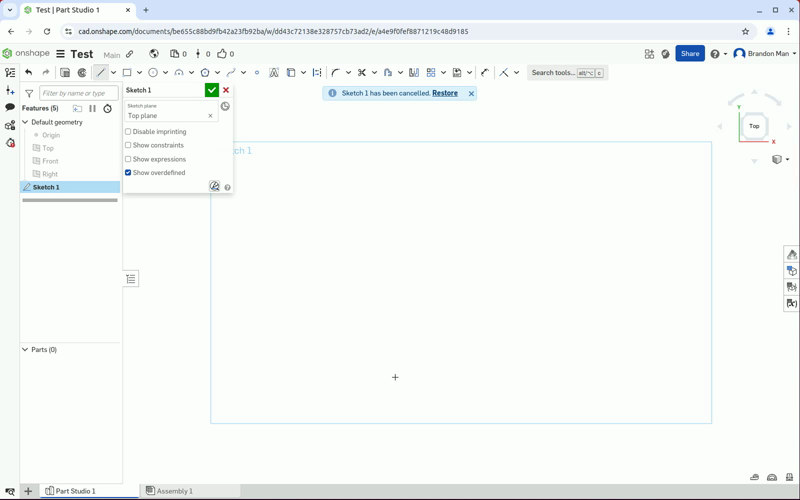
click(395, 376)
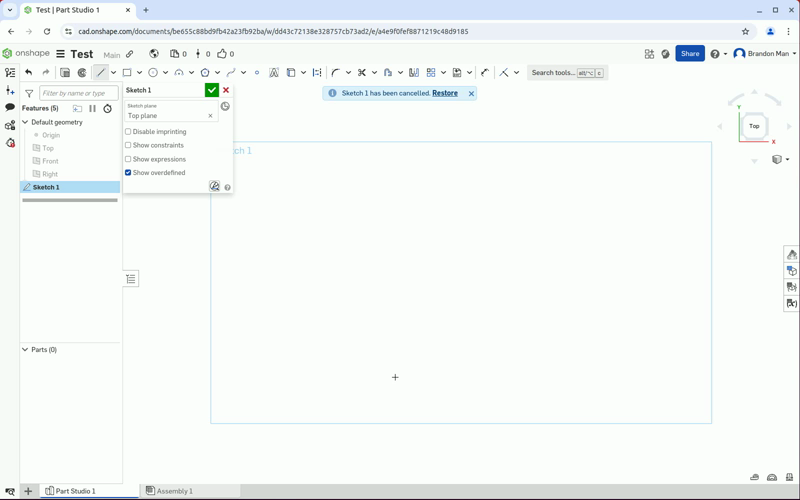
key_up(shift)
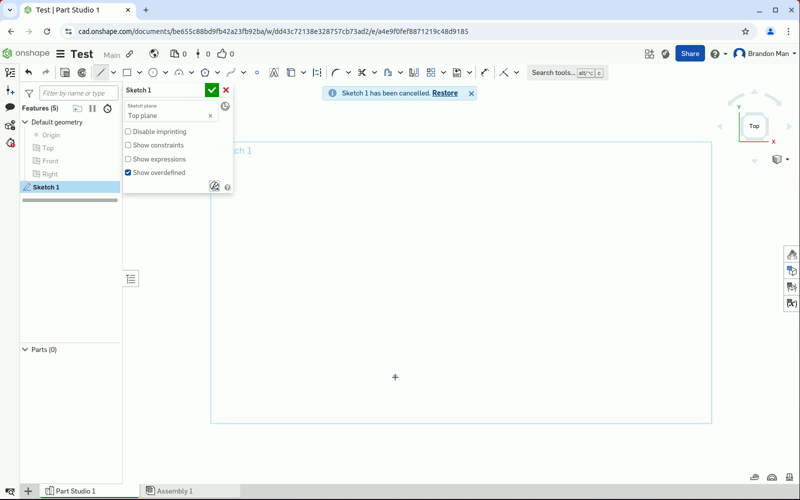
key_down(shift)
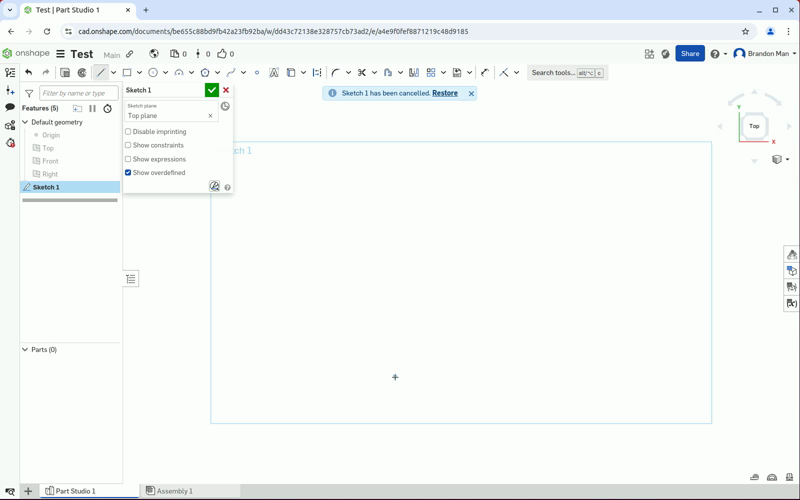
mouse_move(522, 376)
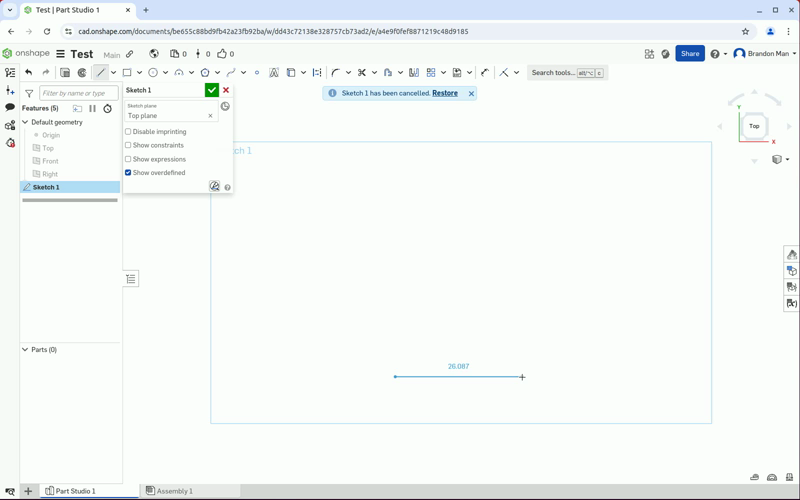
click(522, 376)
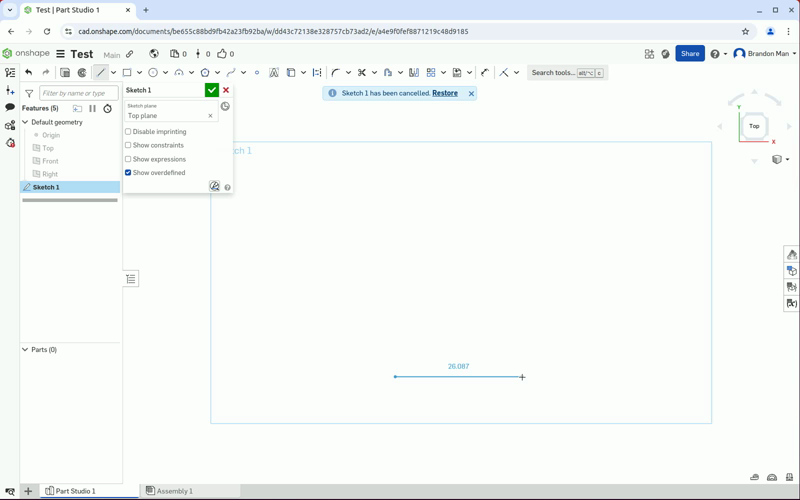
key_up(shift)
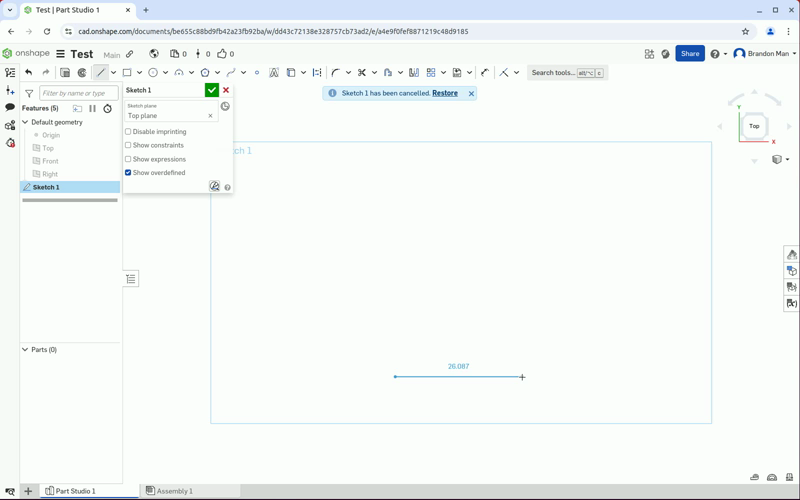
key_down(shift)
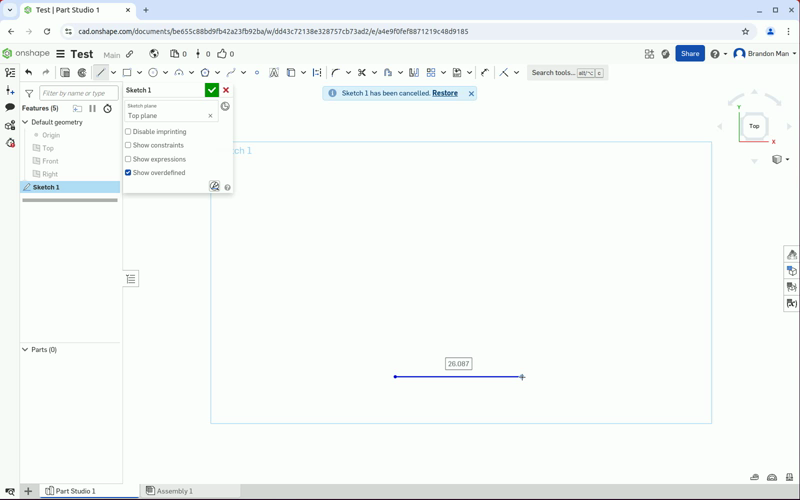
mouse_move(522, 302)
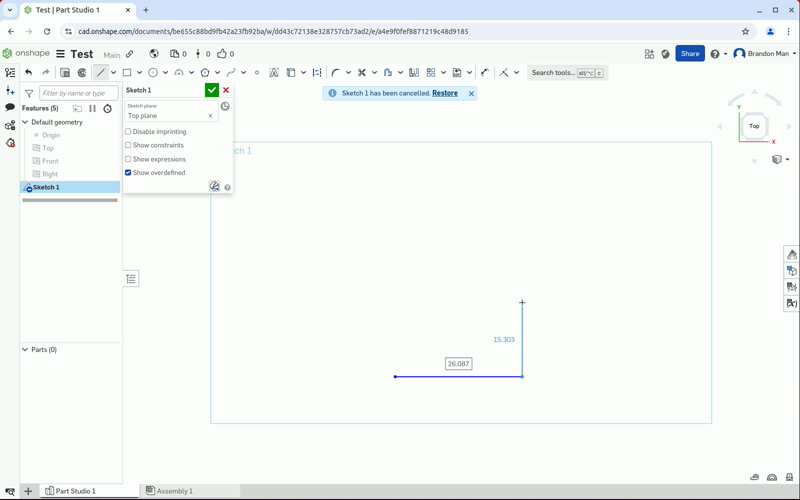
click(522, 302)
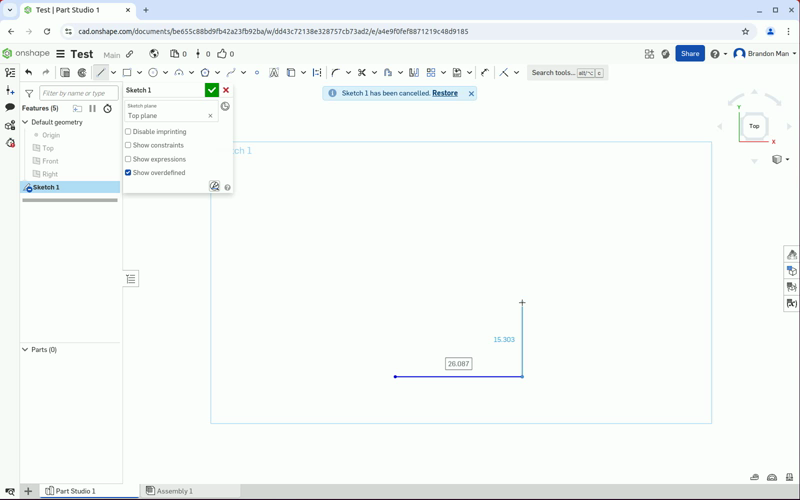
key_up(shift)
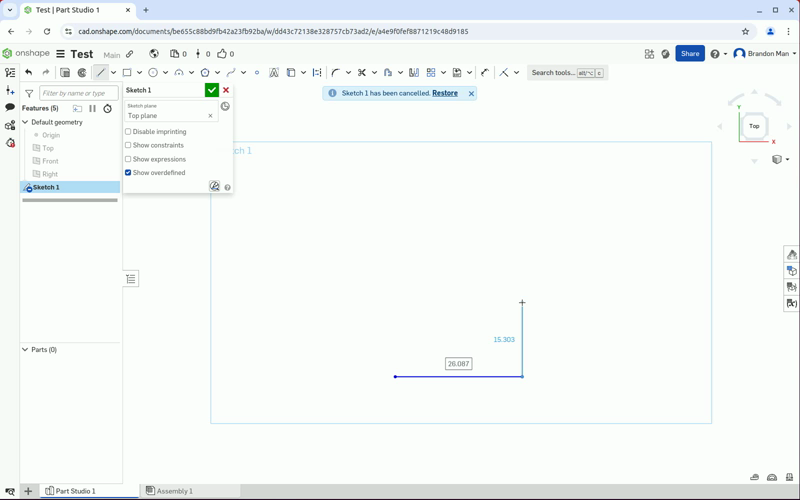
key_down(shift)
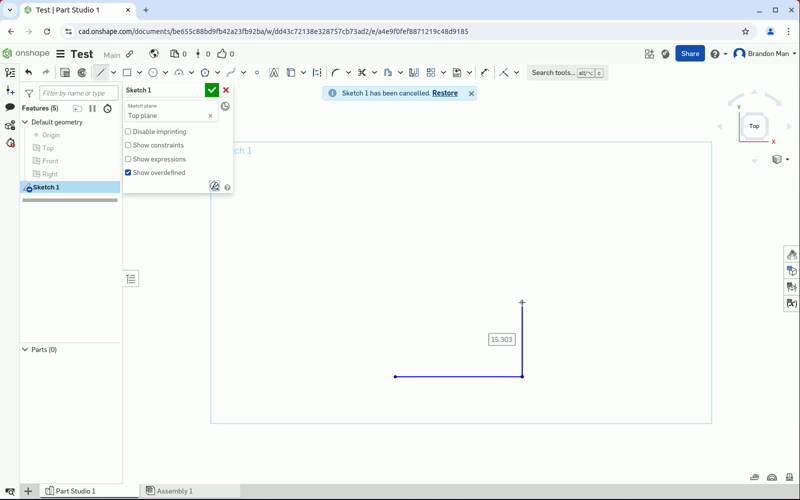
mouse_move(552, 302)
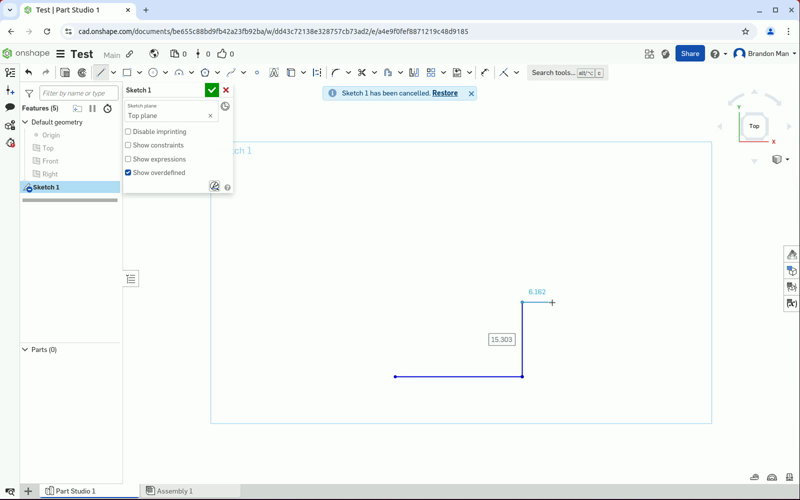
mouse_move(506, 302)
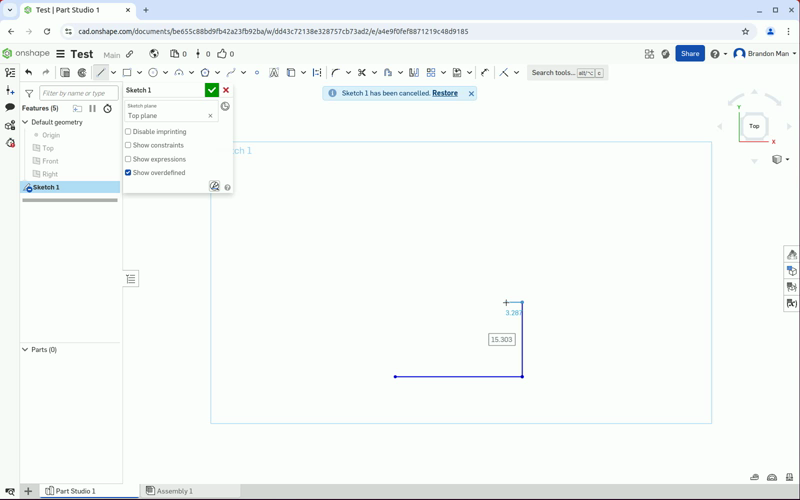
click(506, 302)
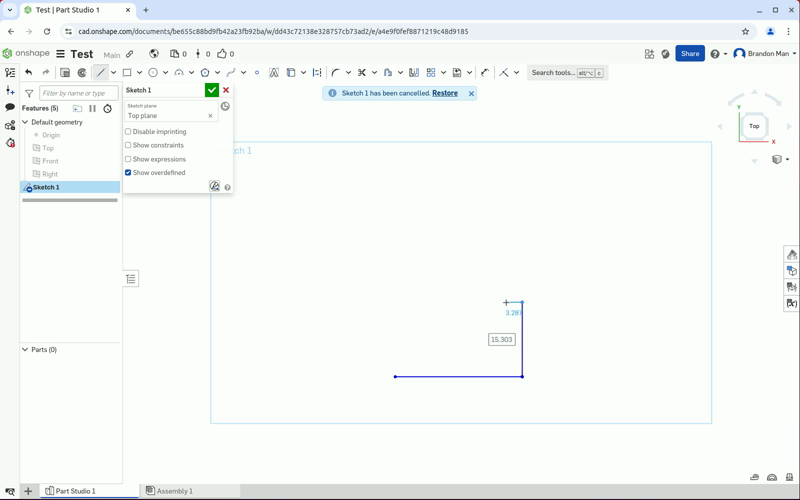
key_up(shift)
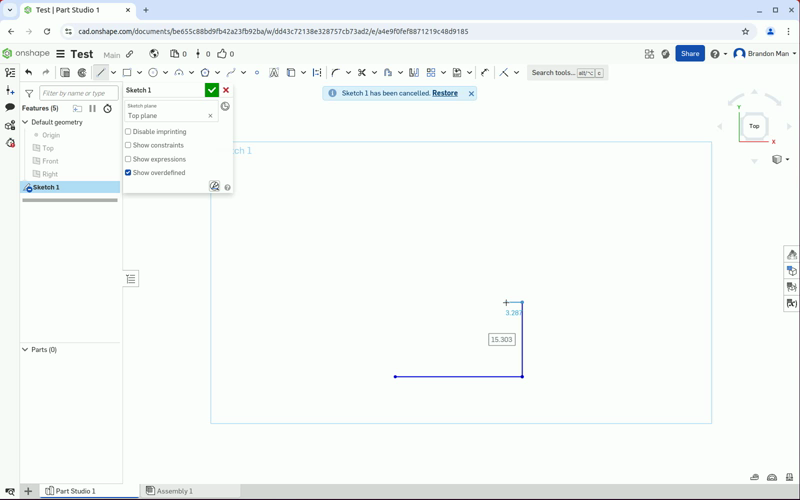
key_down(shift)
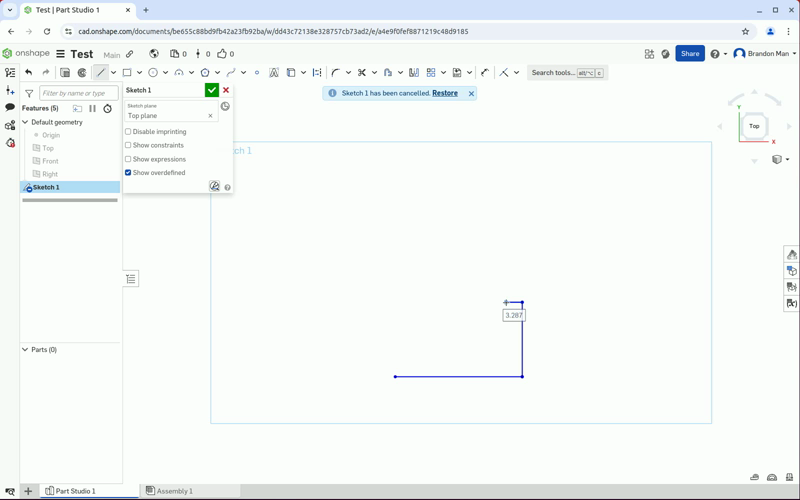
mouse_move(536, 302)
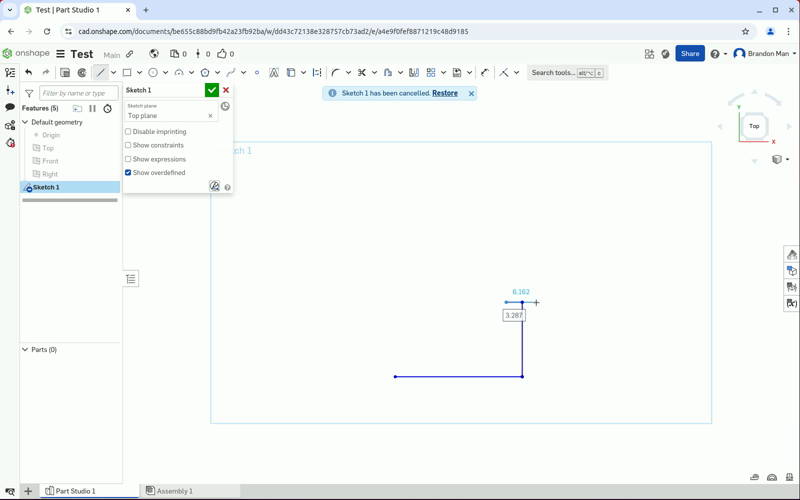
mouse_move(506, 283)
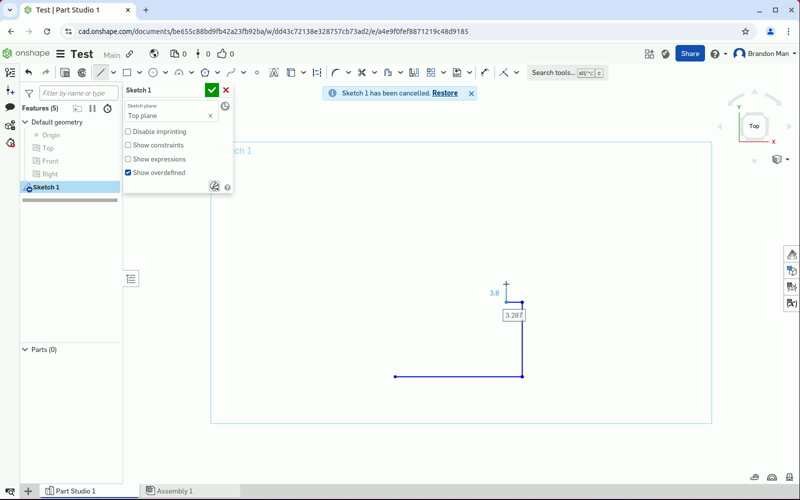
click(506, 283)
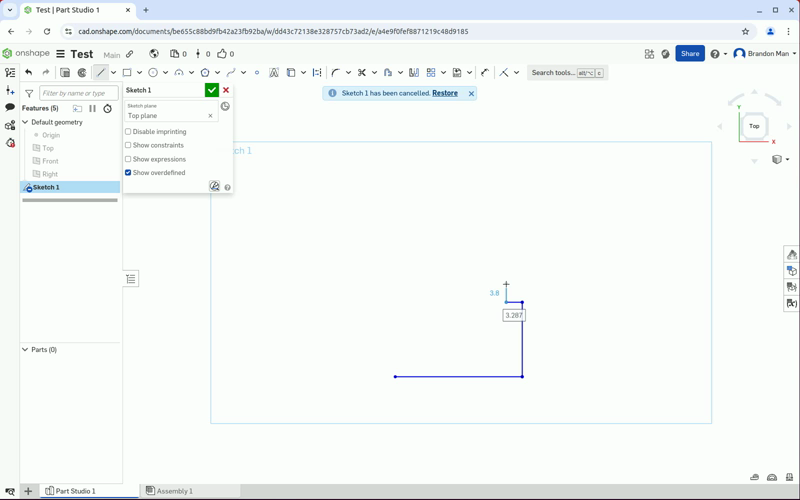
key_up(shift)
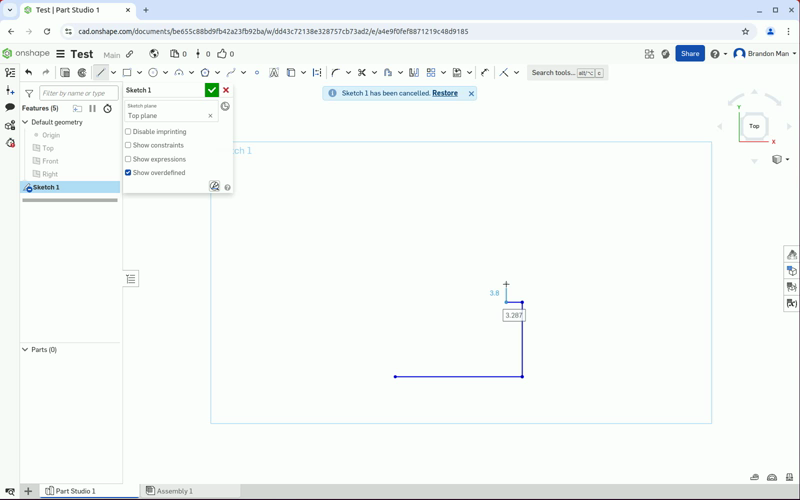
key_down(shift)
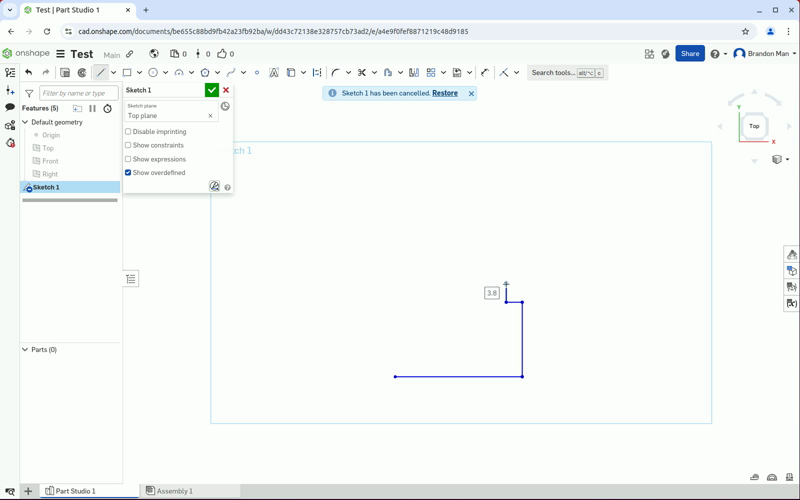
mouse_move(536, 283)
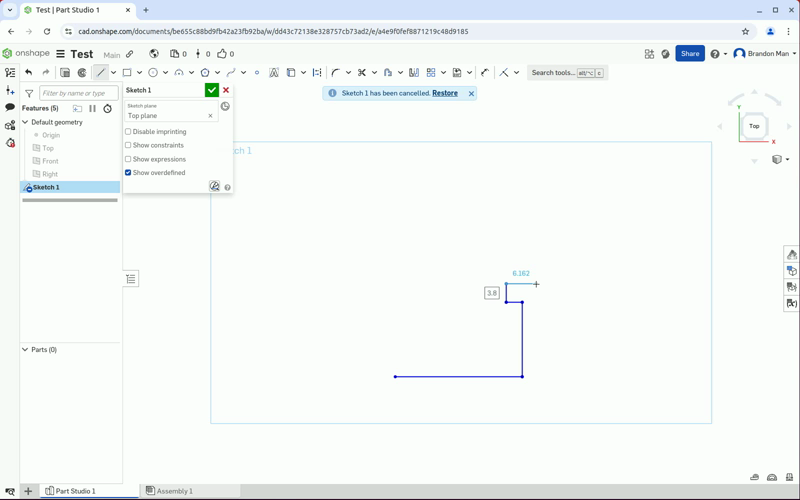
mouse_move(522, 283)
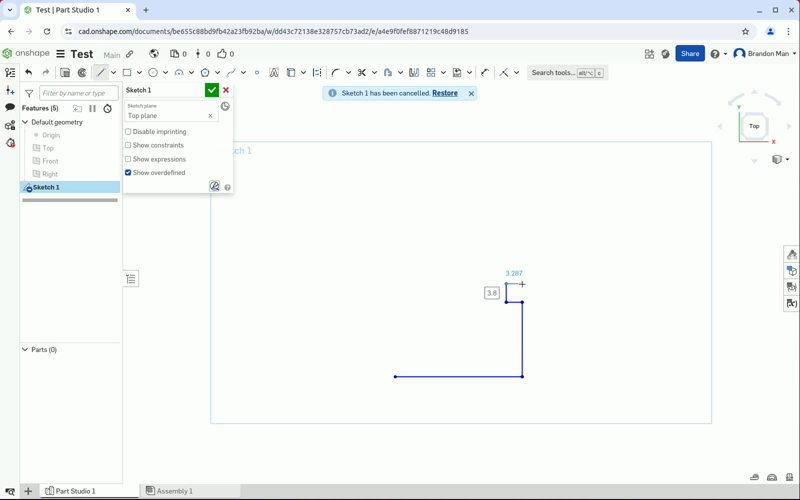
click(522, 283)
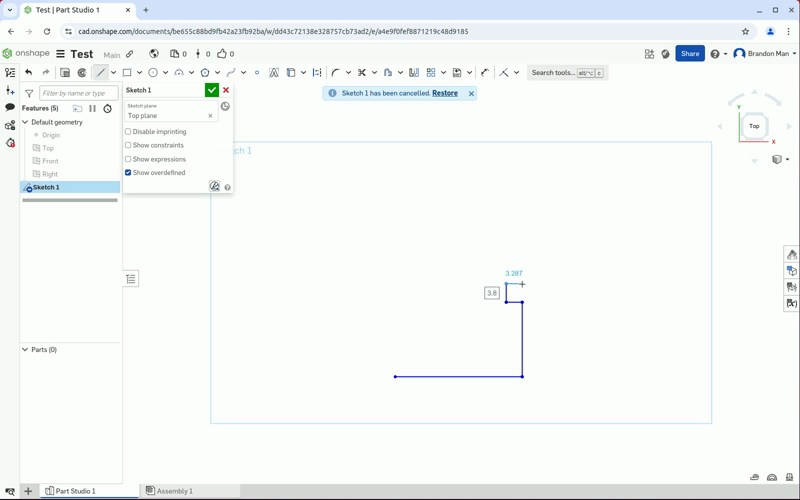
key_up(shift)
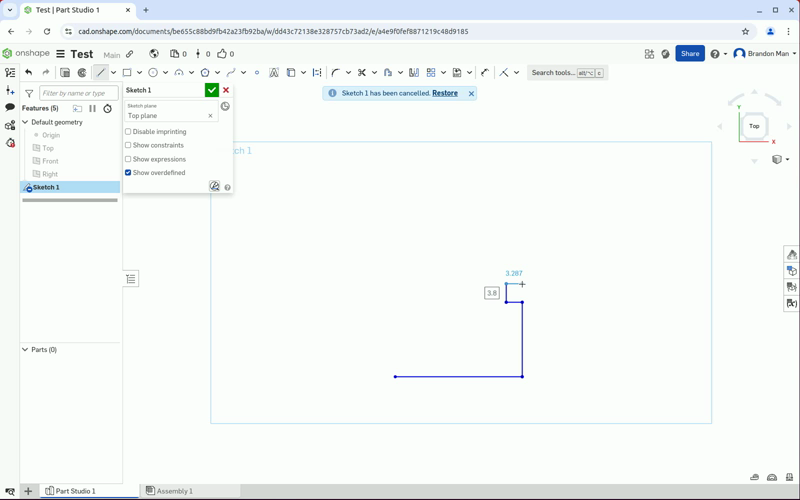
key_down(shift)
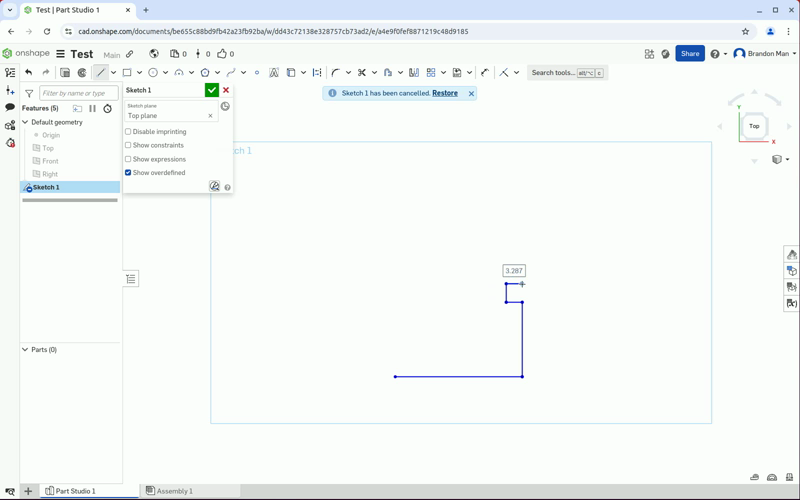
mouse_move(522, 204)
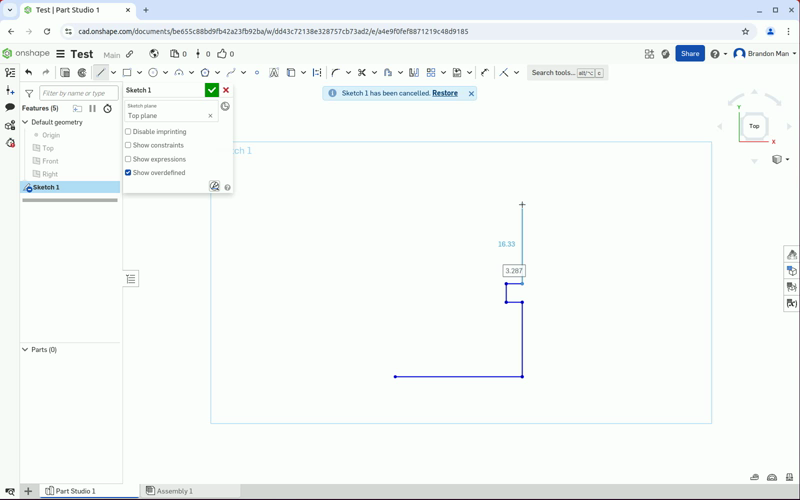
click(522, 204)
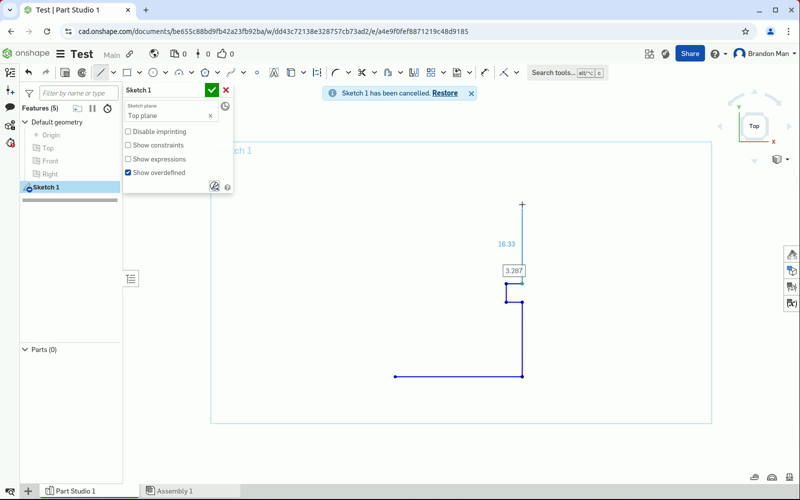
key_up(shift)
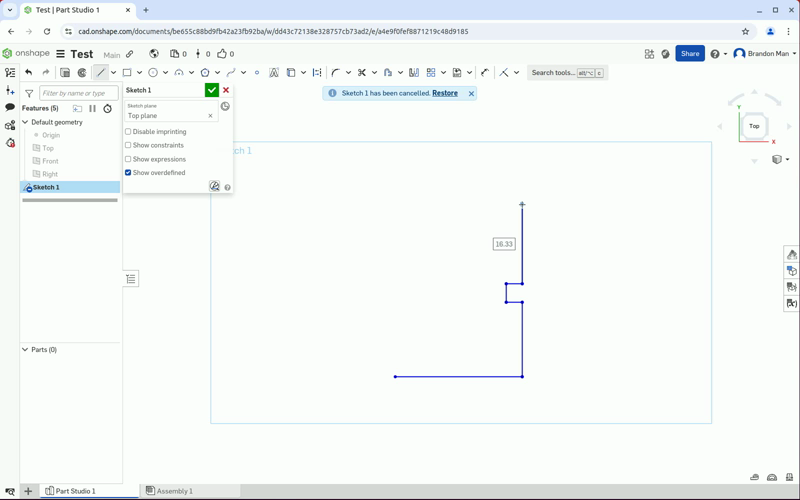
key_down(shift)
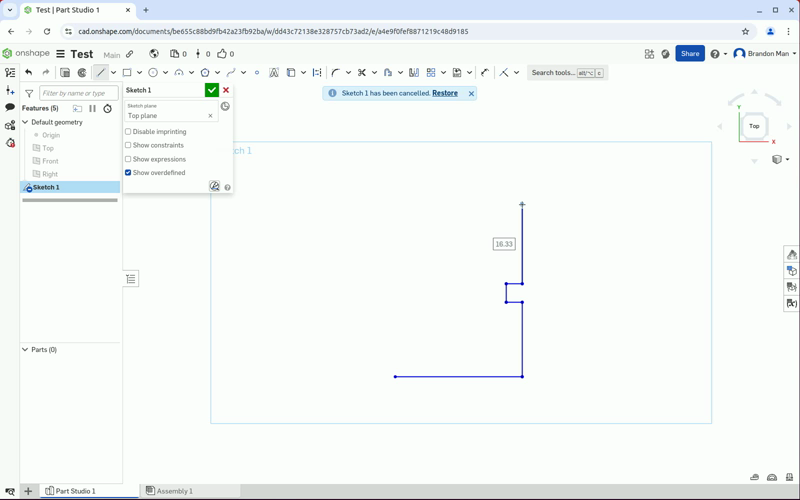
mouse_move(395, 204)
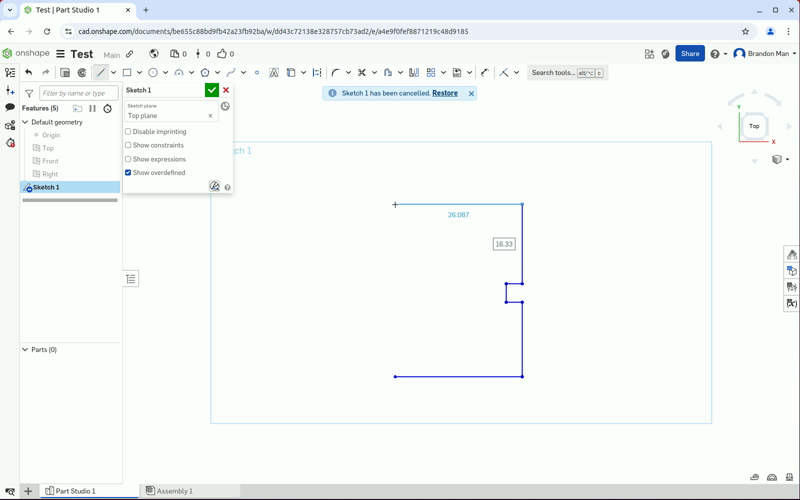
click(395, 204)
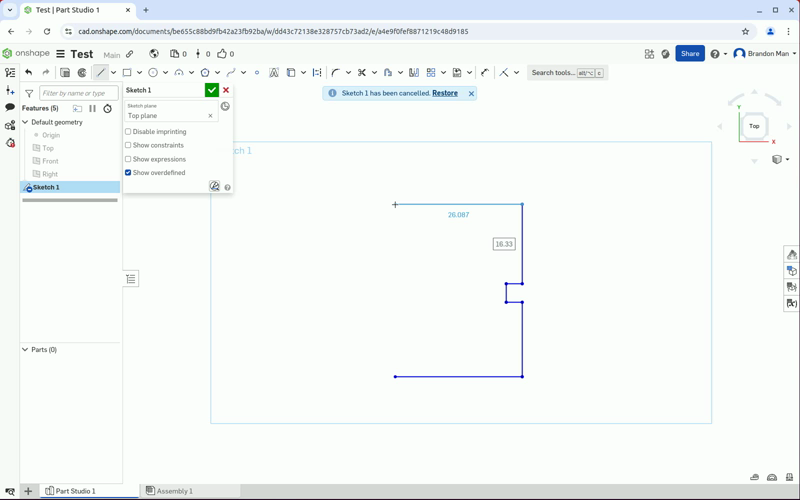
key_up(shift)
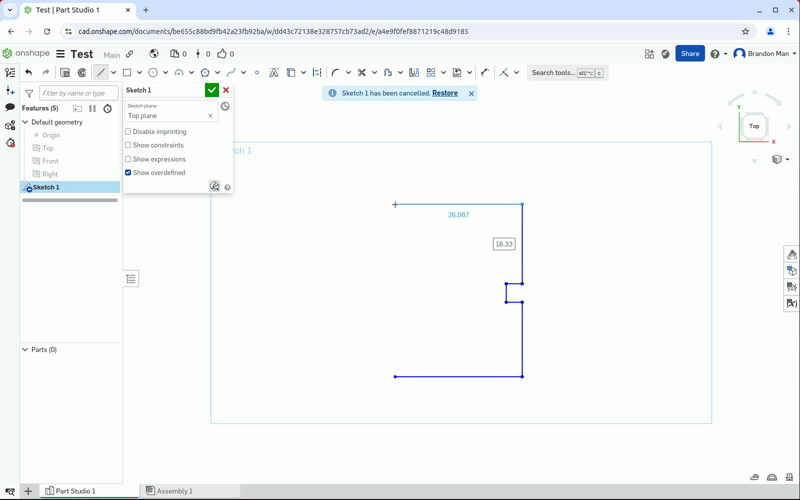
key_down(shift)
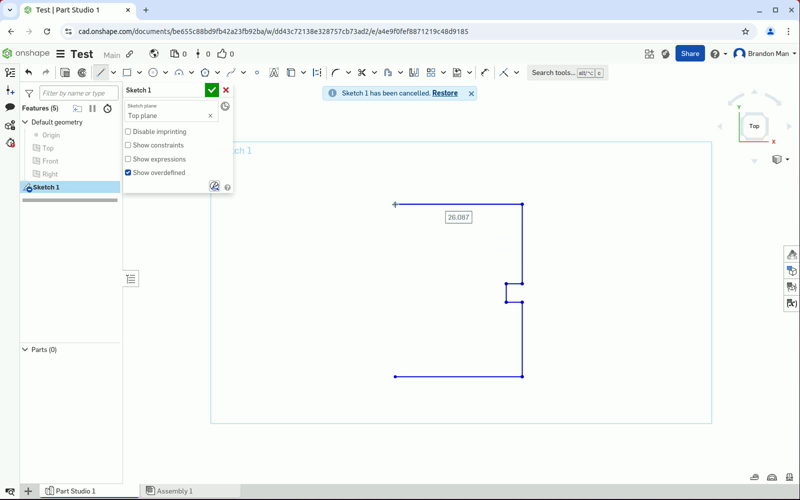
mouse_move(395, 283)
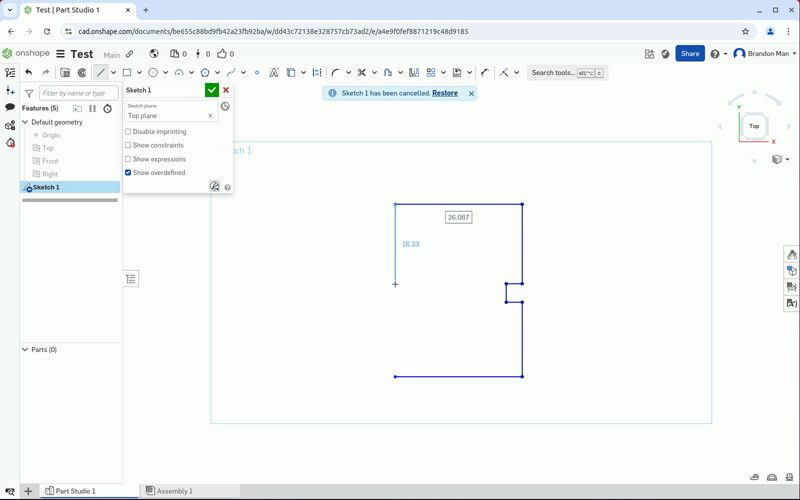
click(395, 283)
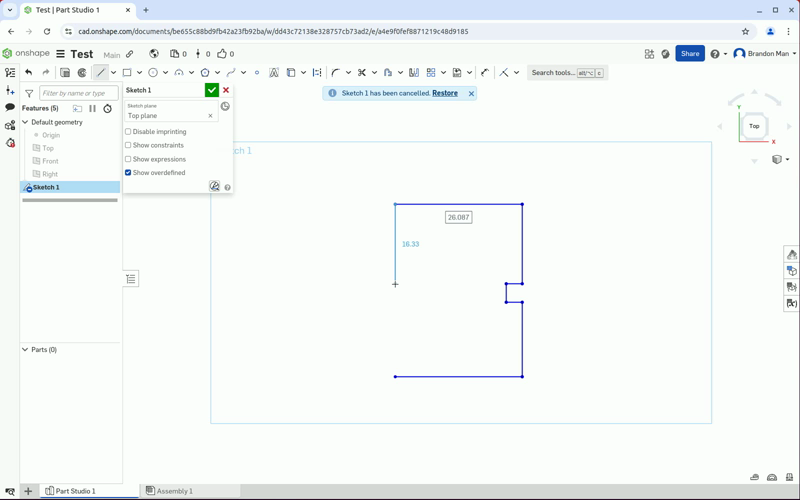
key_up(shift)
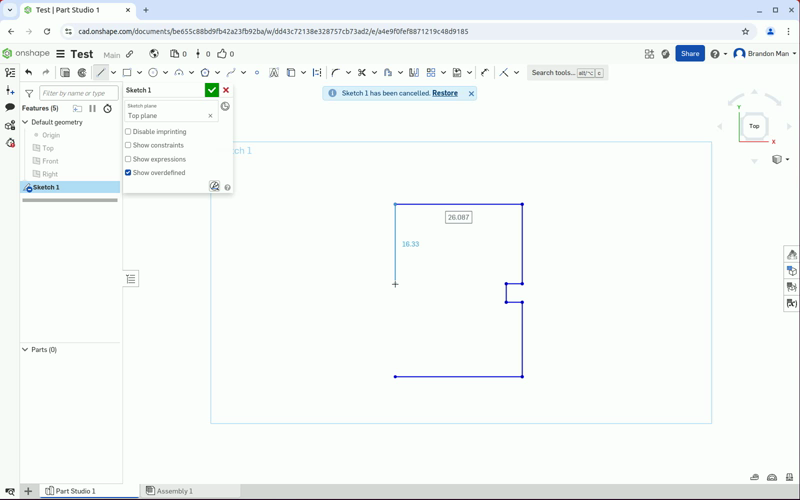
key_down(shift)
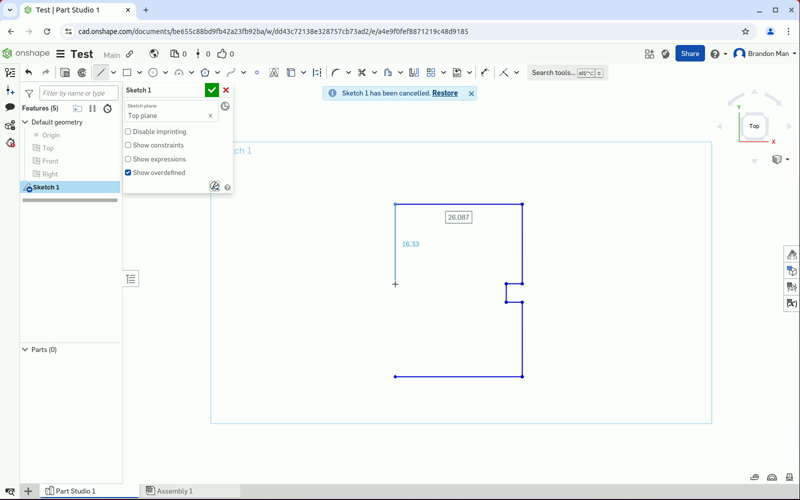
mouse_move(425, 283)
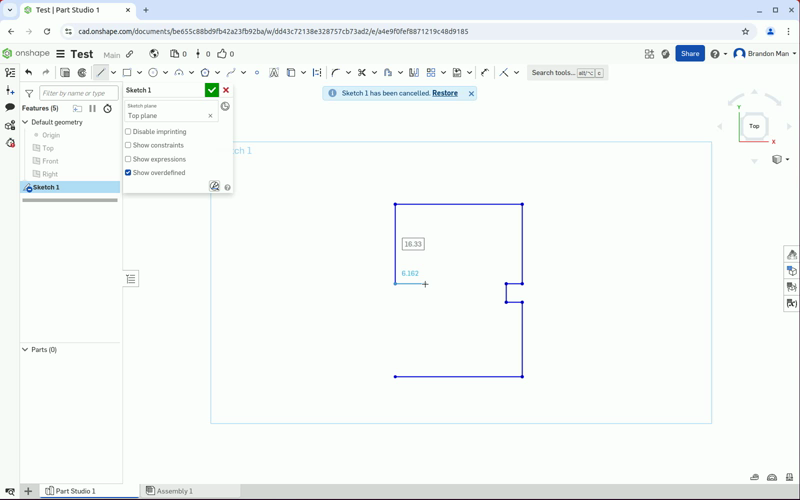
mouse_move(411, 283)
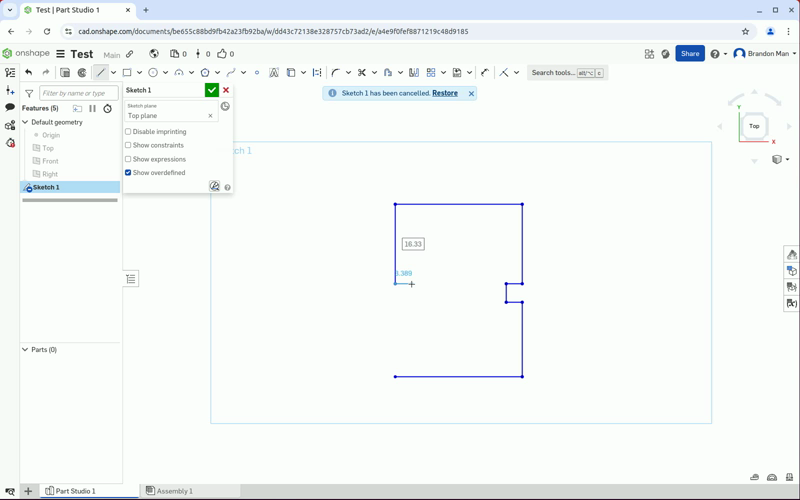
click(411, 283)
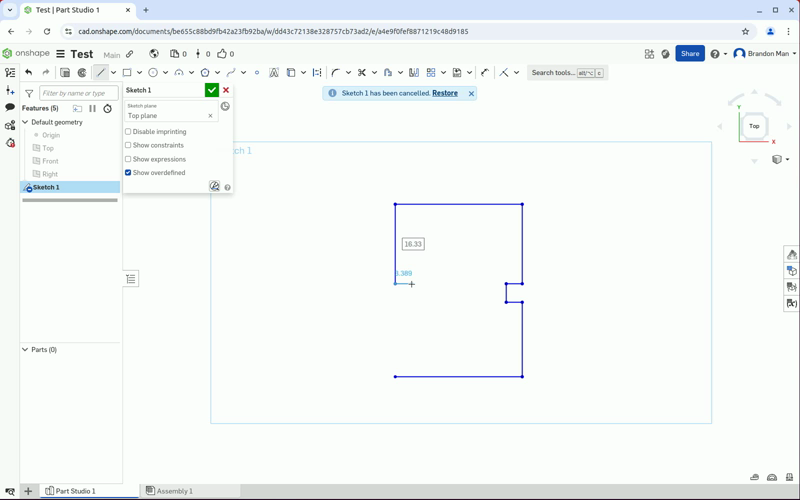
key_up(shift)
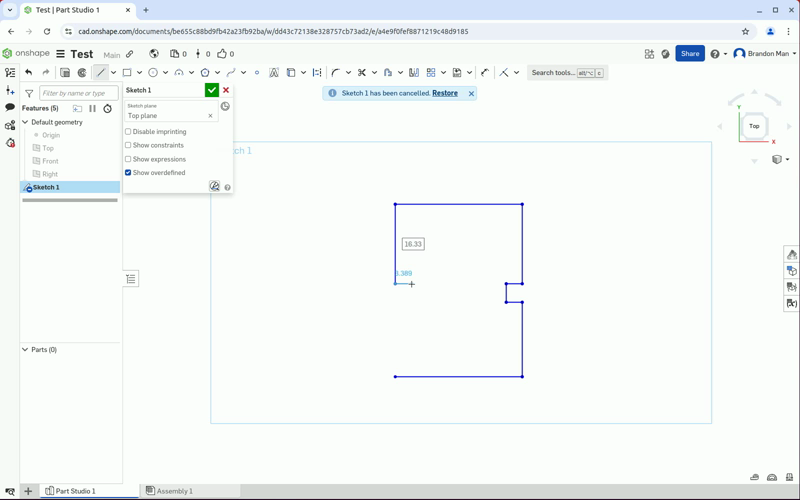
key_down(shift)
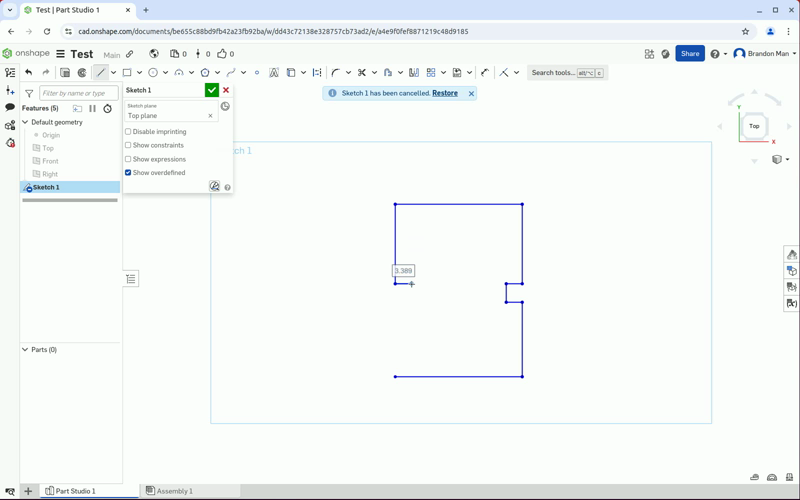
mouse_move(441, 283)
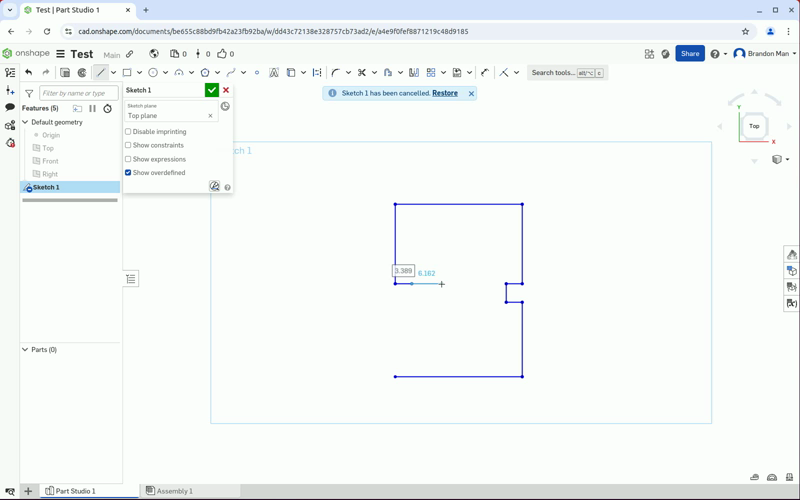
mouse_move(411, 302)
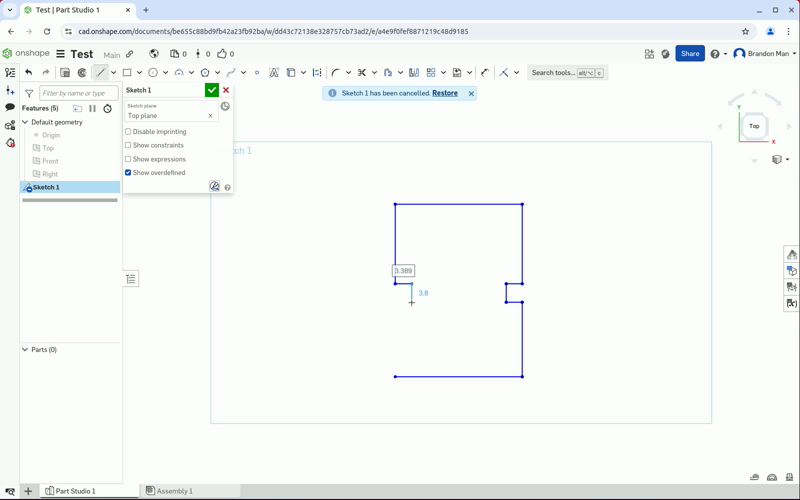
click(411, 302)
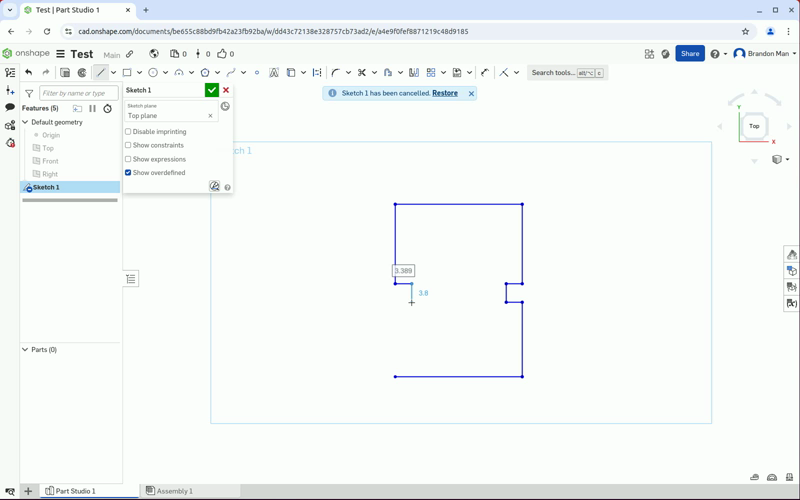
key_up(shift)
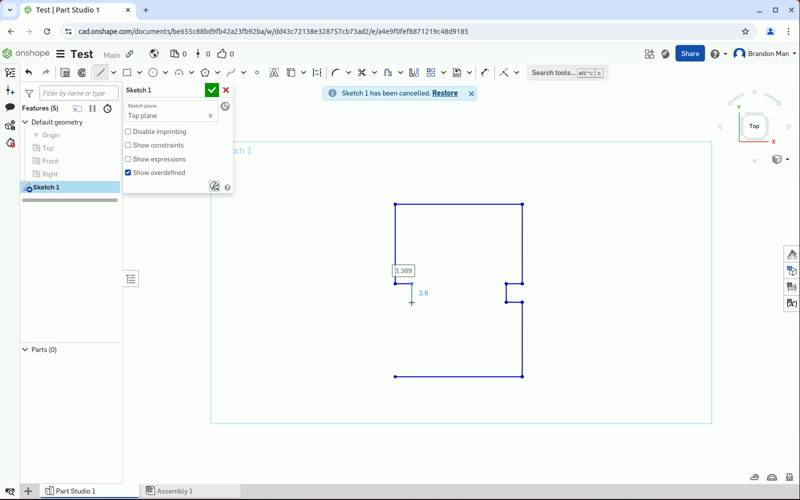
key_down(shift)
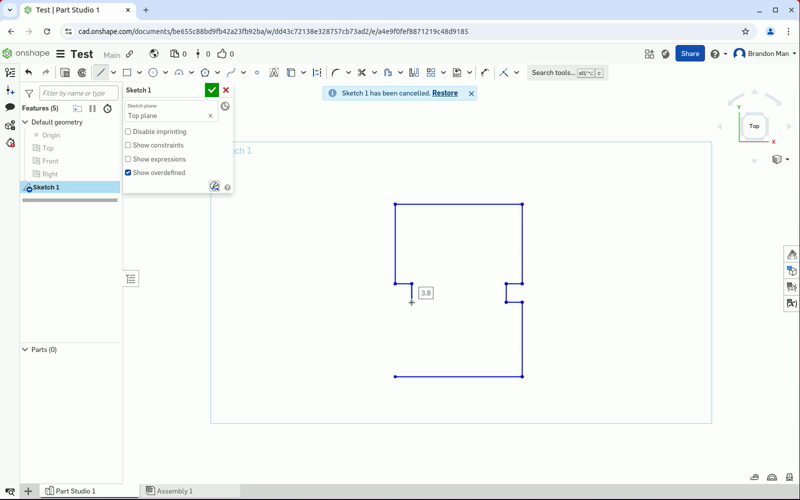
mouse_move(441, 302)
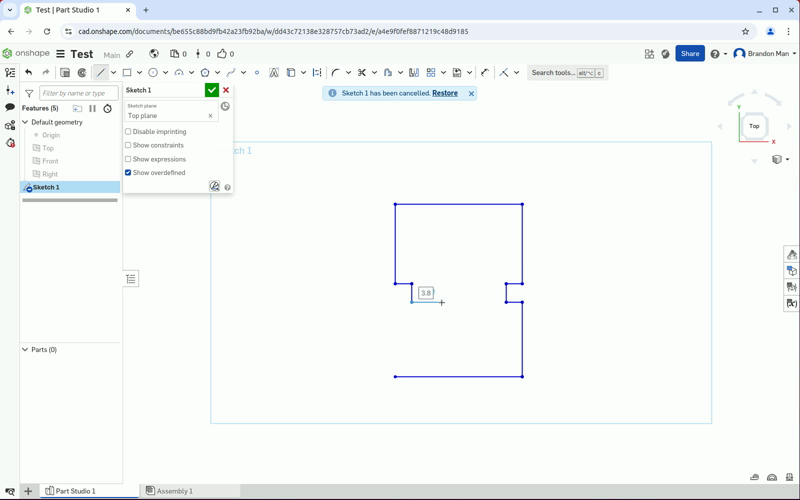
mouse_move(395, 302)
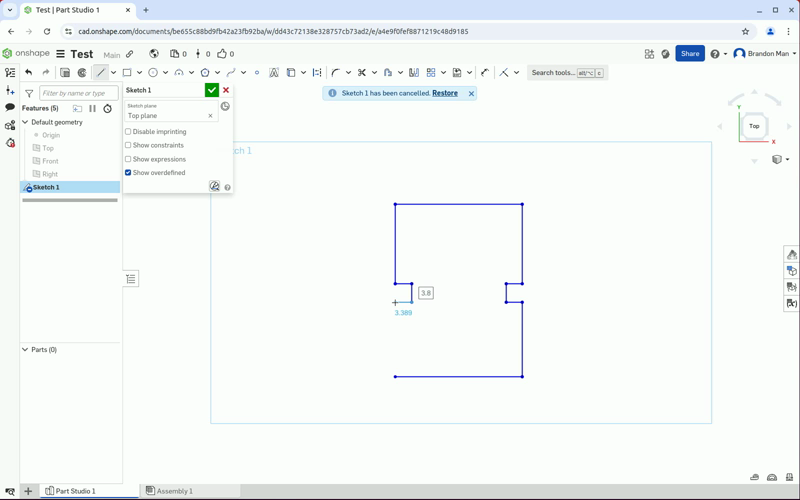
click(395, 302)
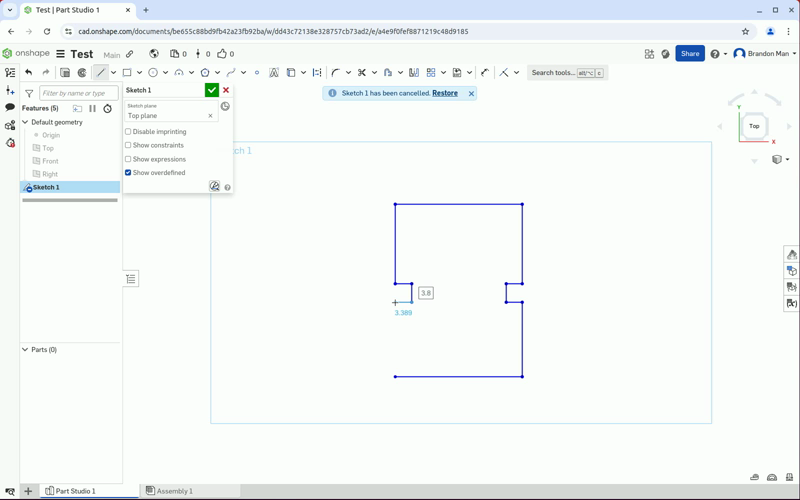
key_up(shift)
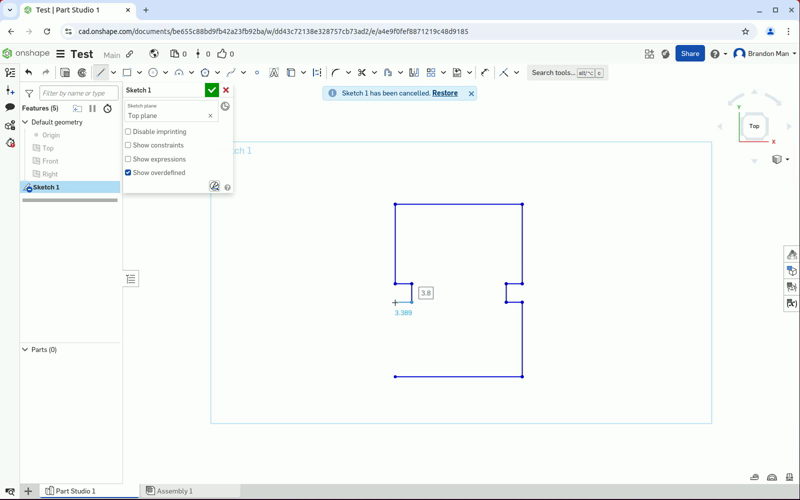
key_down(shift)
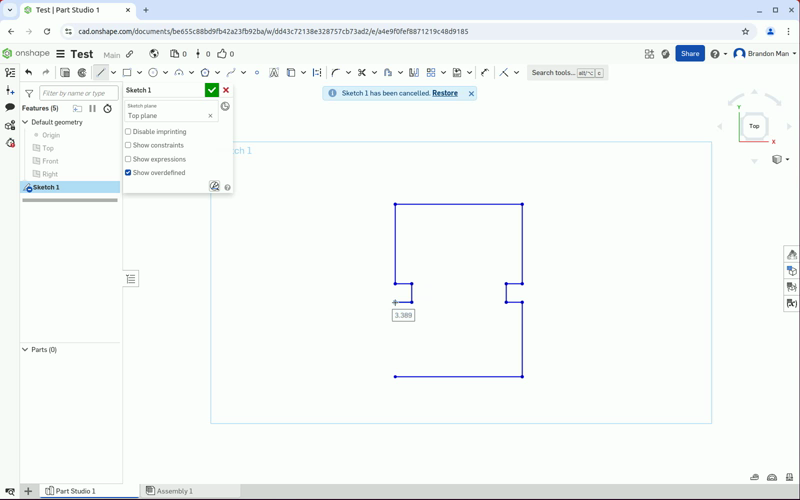
mouse_move(395, 376)
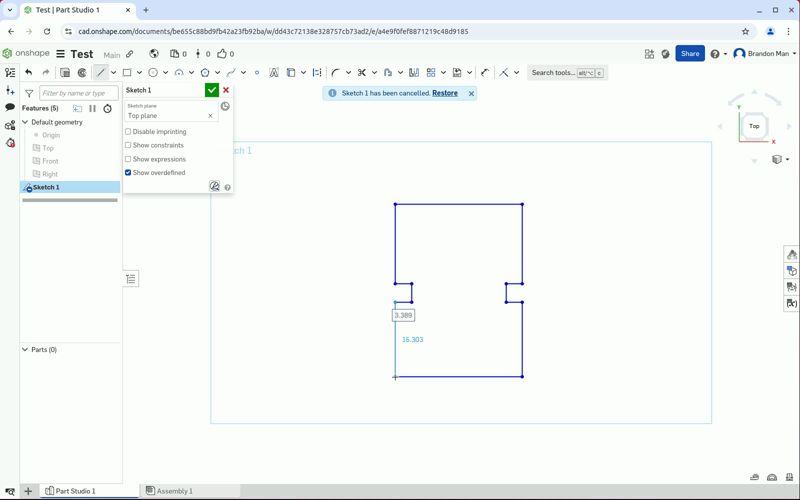
key_up(shift)
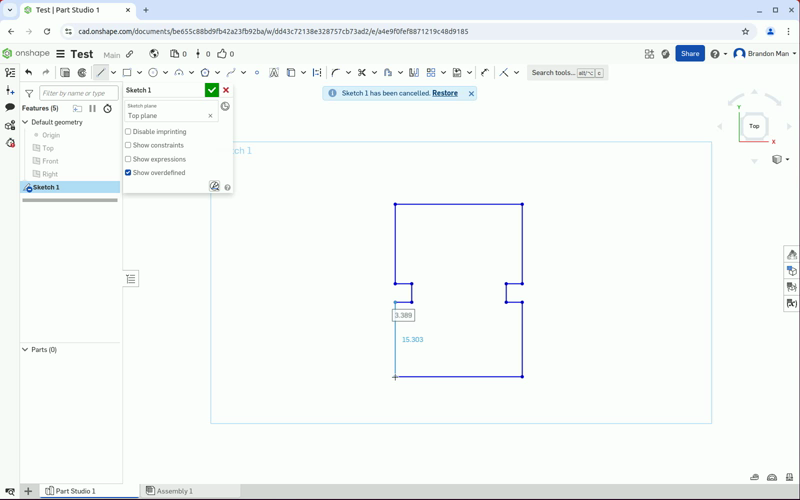
click(395, 376)
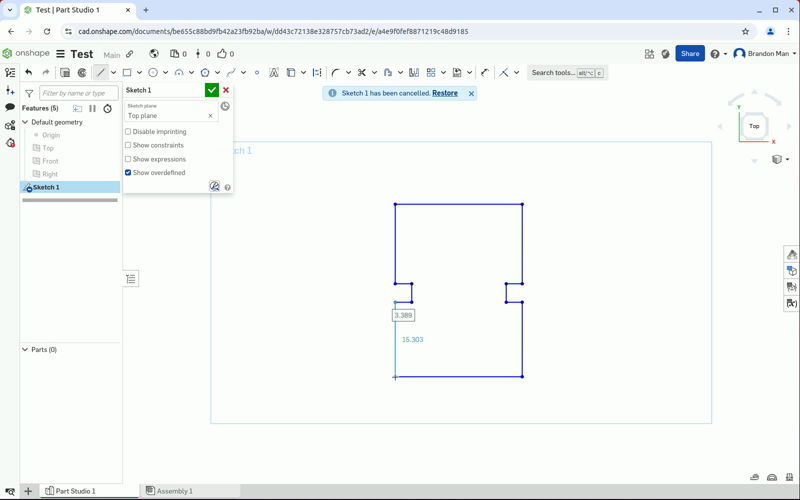
key(esc)
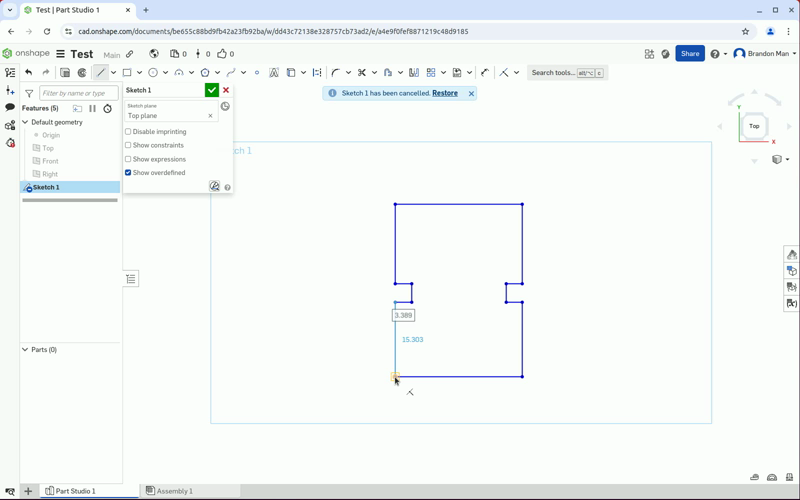
key(c)
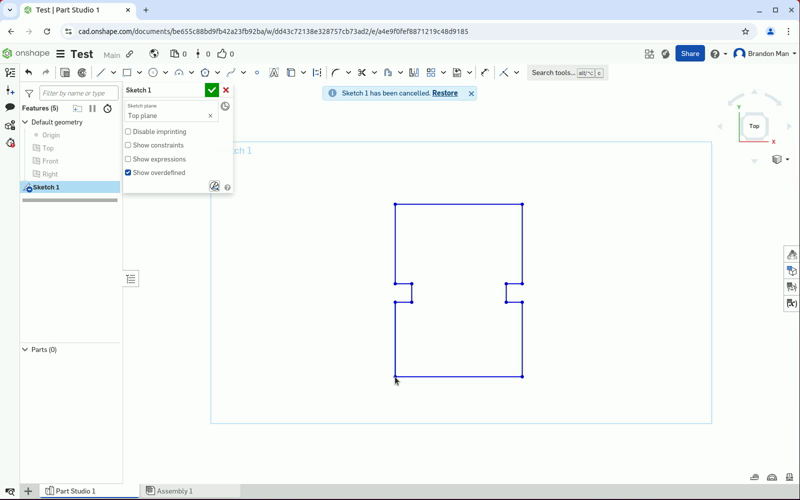
key_down(shift)
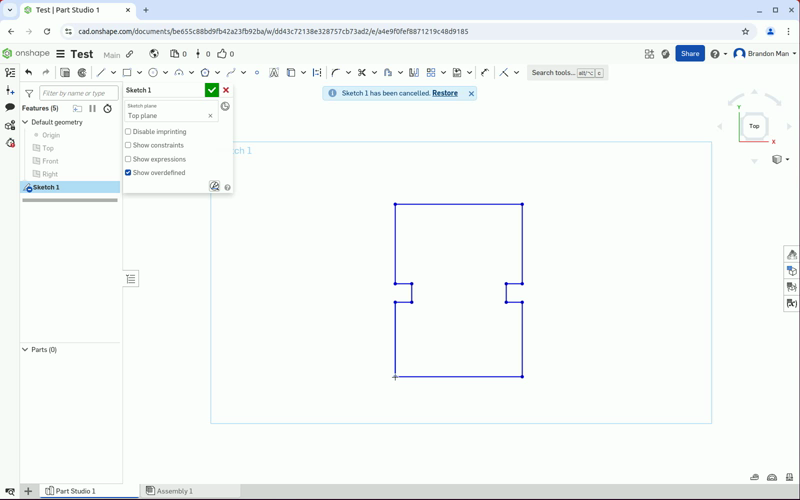
mouse_move(460, 260)
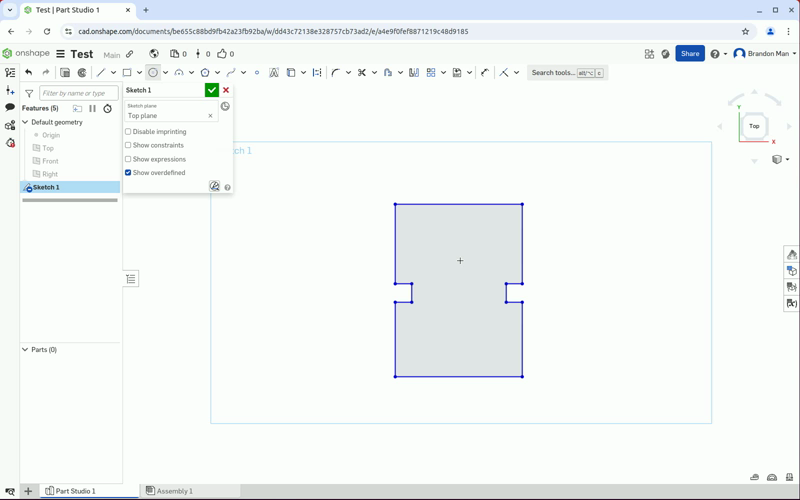
click(460, 260)
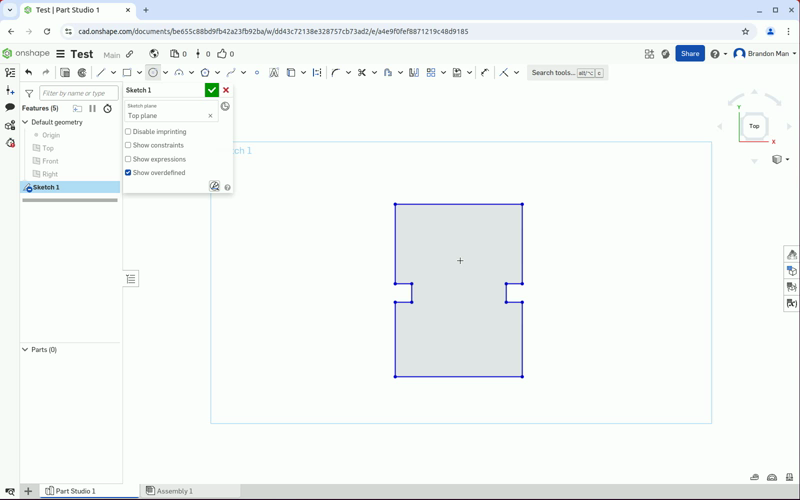
key_up(shift)
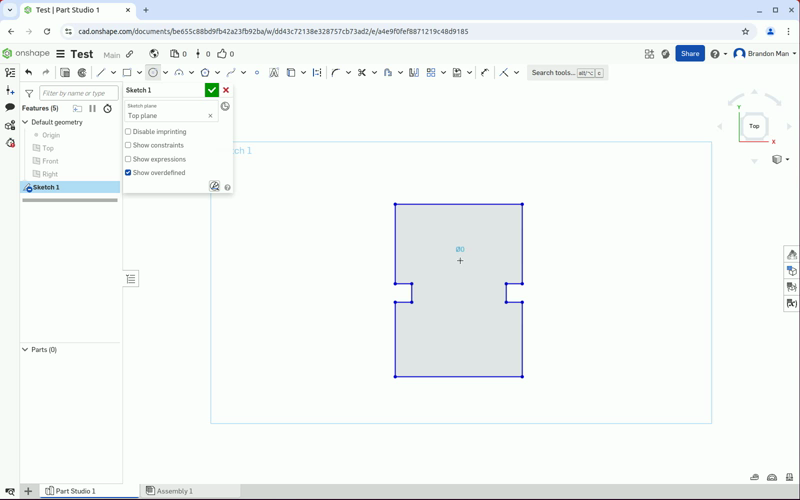
mouse_move(506, 260)
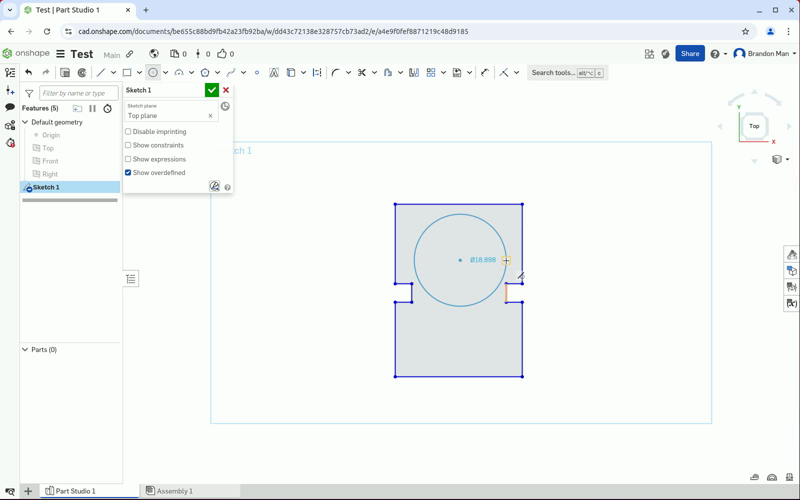
click(506, 260)
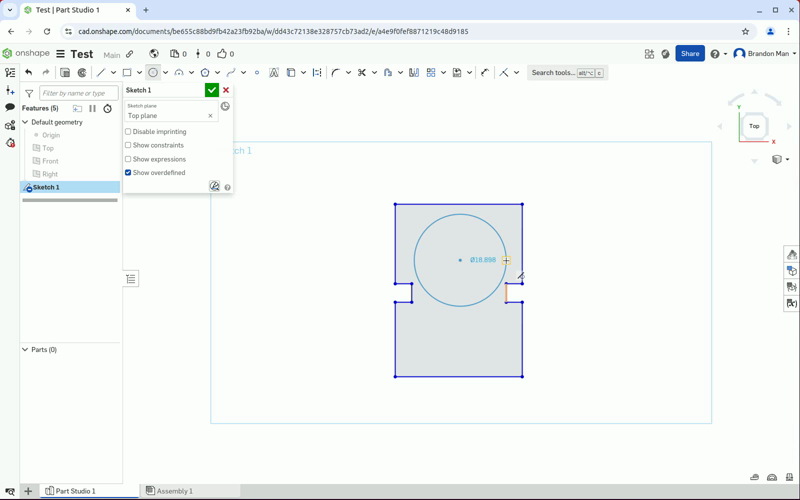
key(esc)
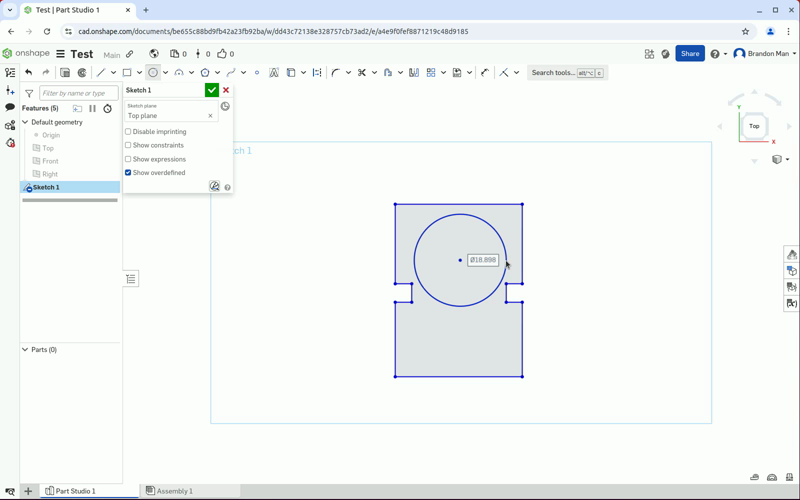
key(c)
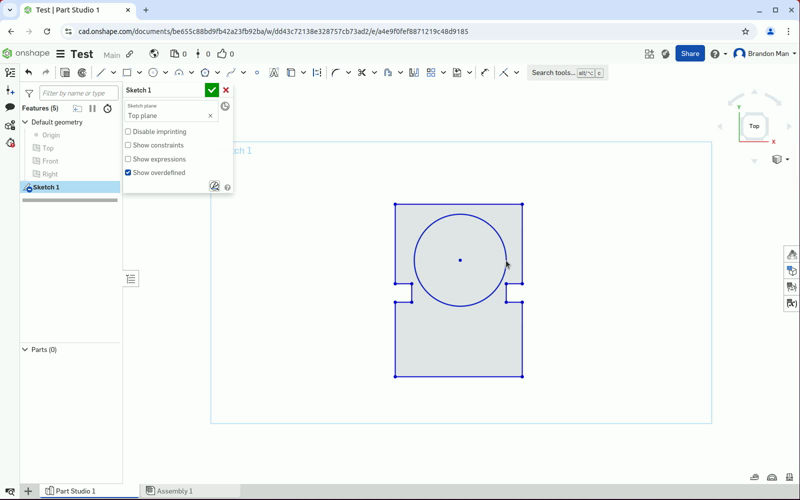
key_down(shift)
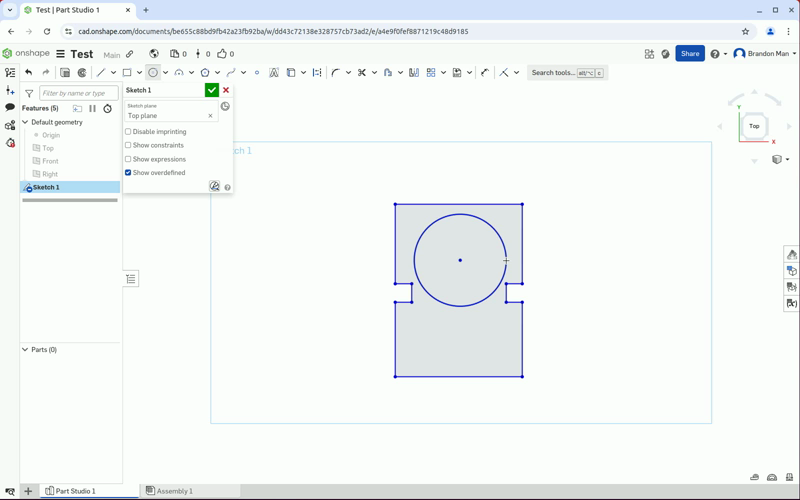
mouse_move(460, 327)
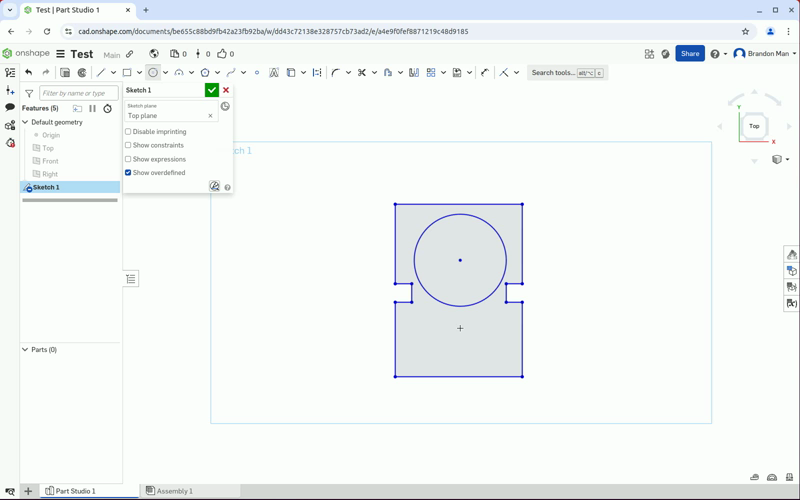
click(460, 327)
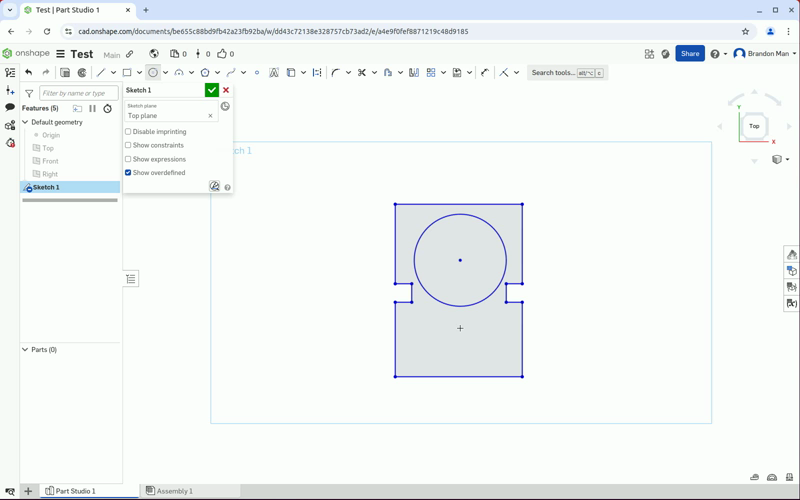
key_up(shift)
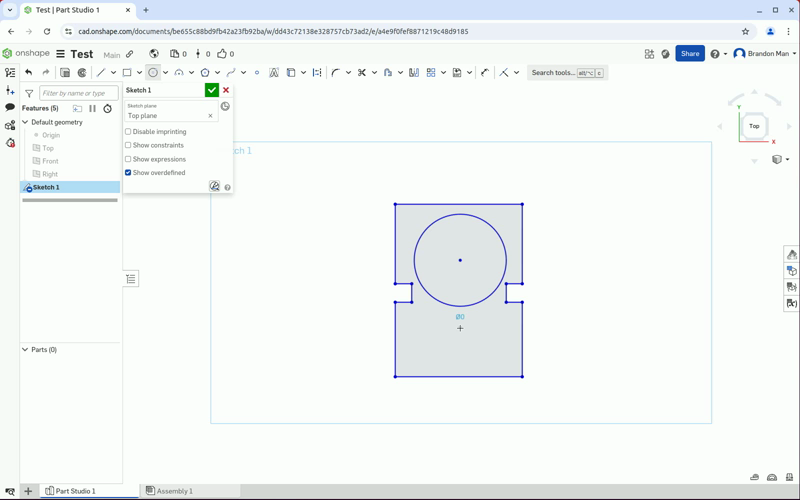
mouse_move(482, 327)
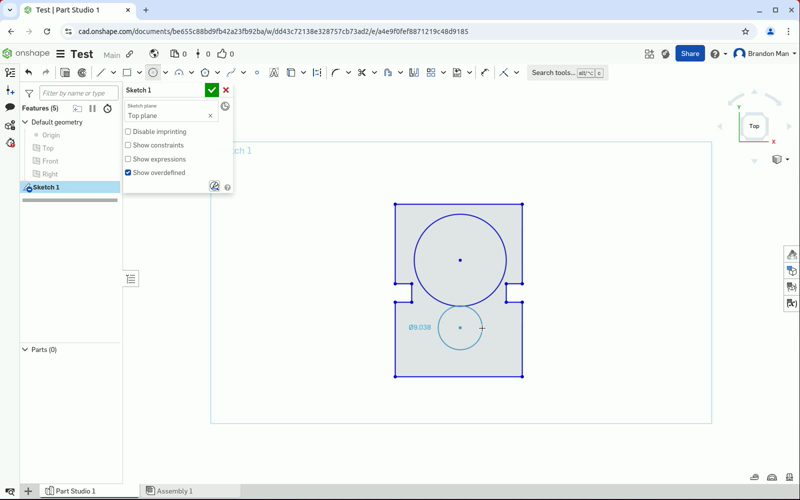
click(482, 327)
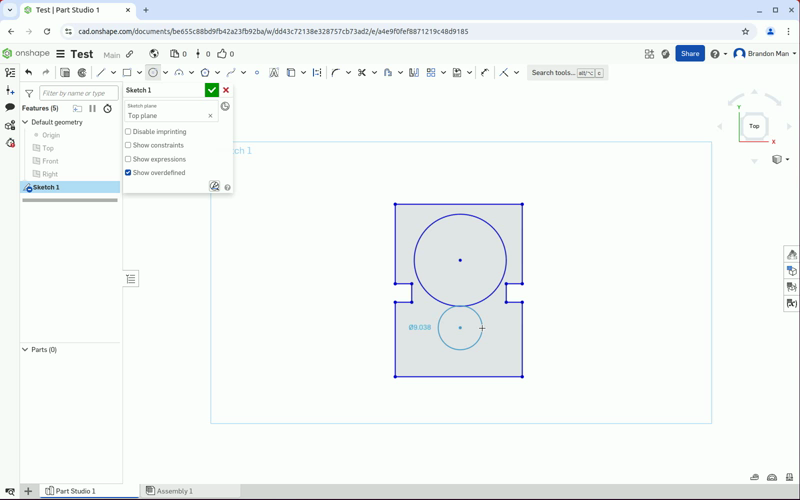
key(esc)
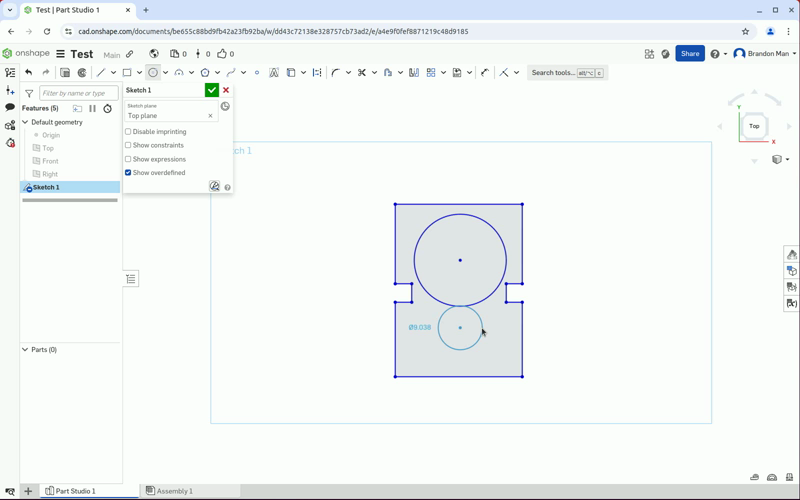
key(c)
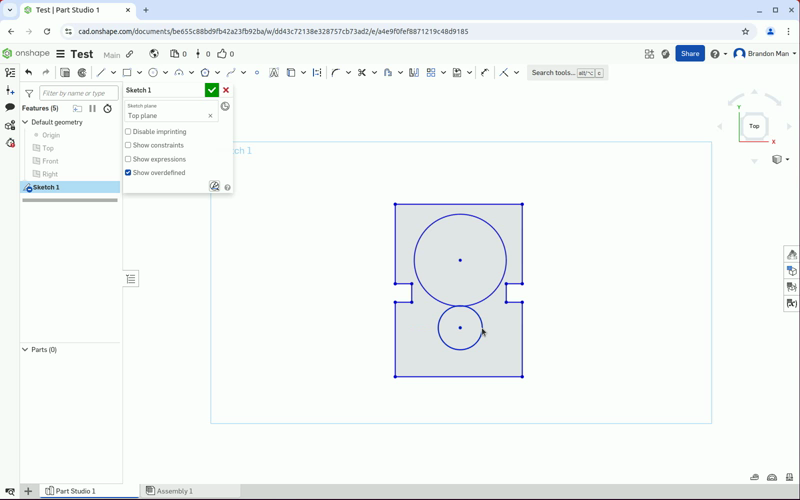
key_down(shift)
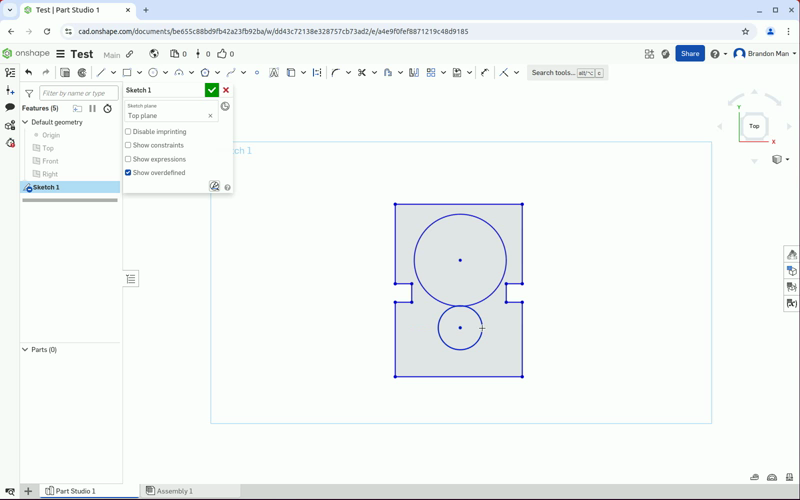
mouse_move(460, 360)
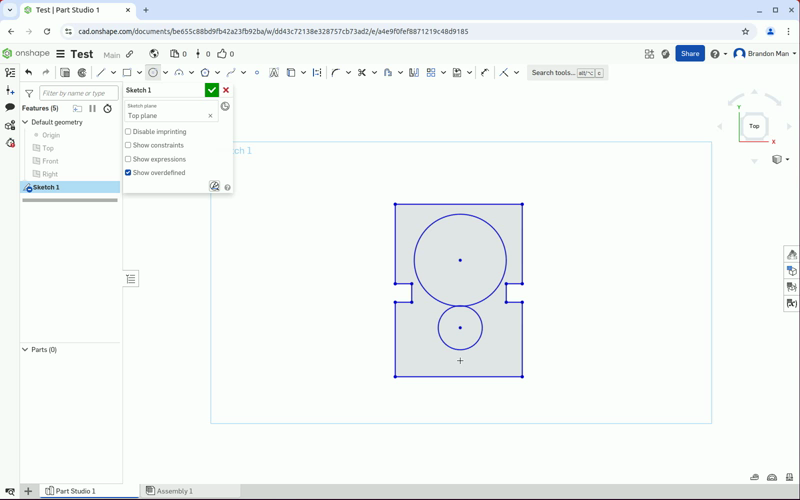
click(460, 360)
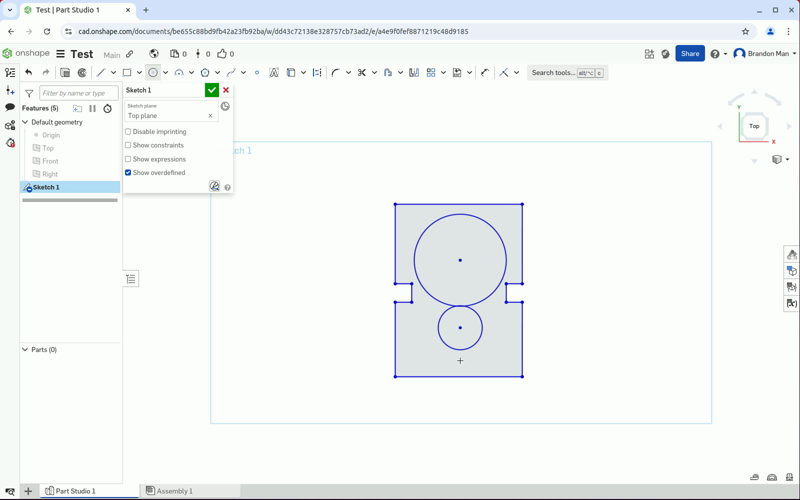
key_up(shift)
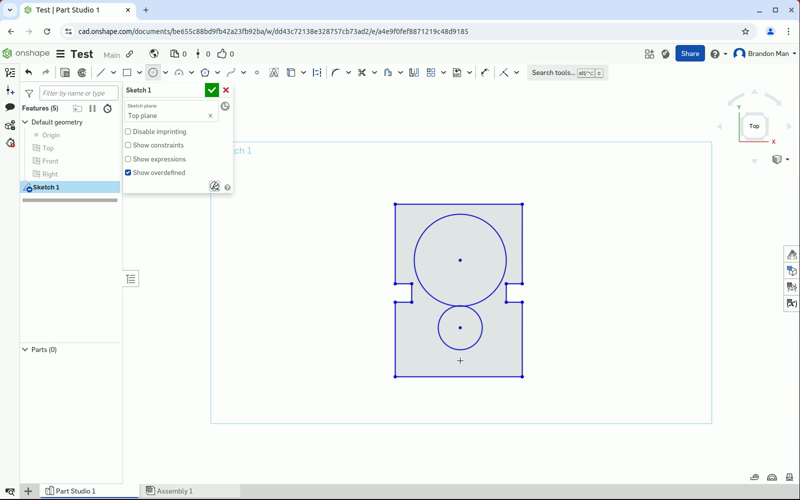
mouse_move(471, 360)
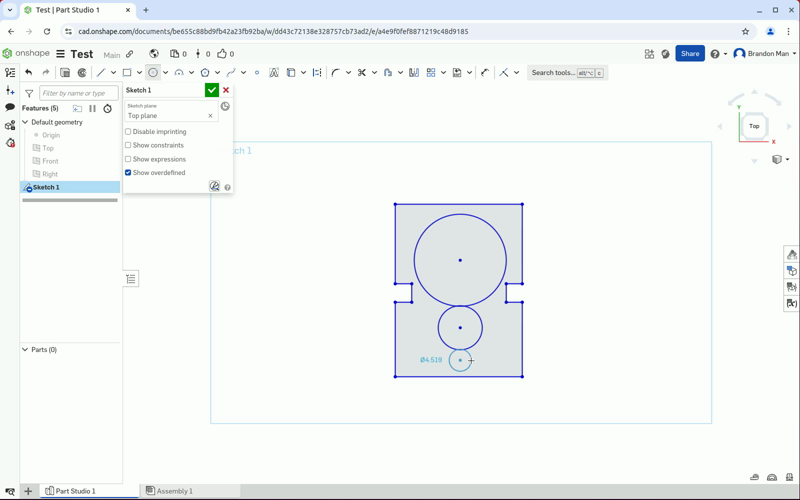
click(471, 360)
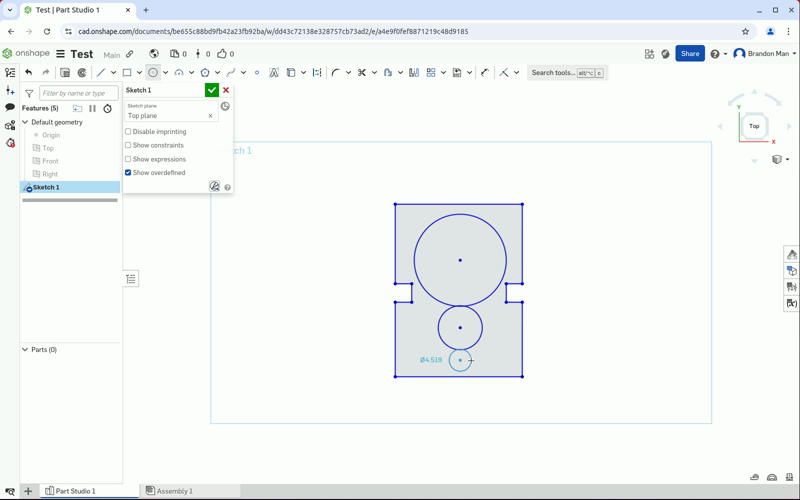
key(esc)
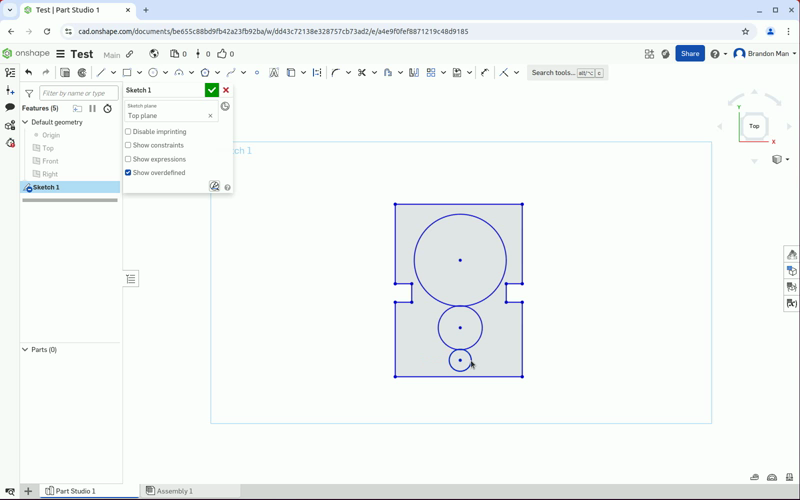
mouse_move(415, 344)
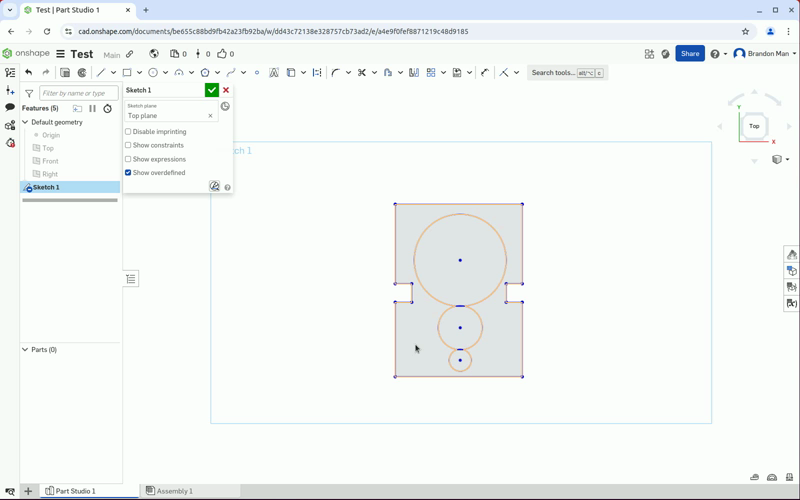
click(415, 344)
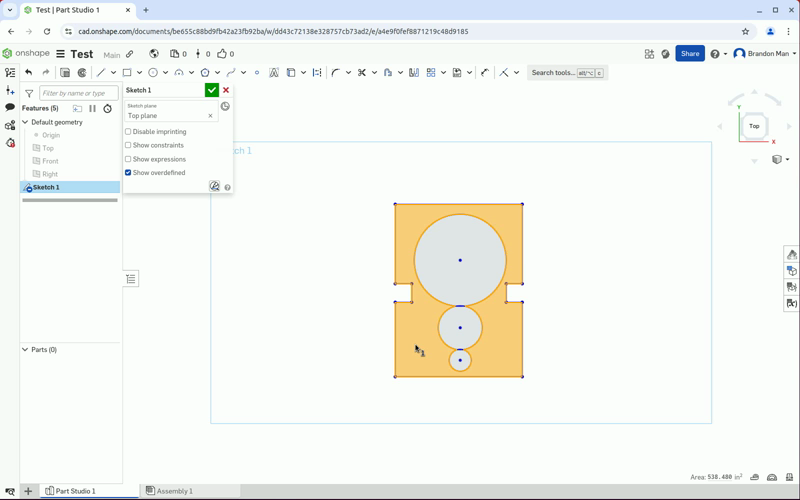
mouse_move(73, 352)
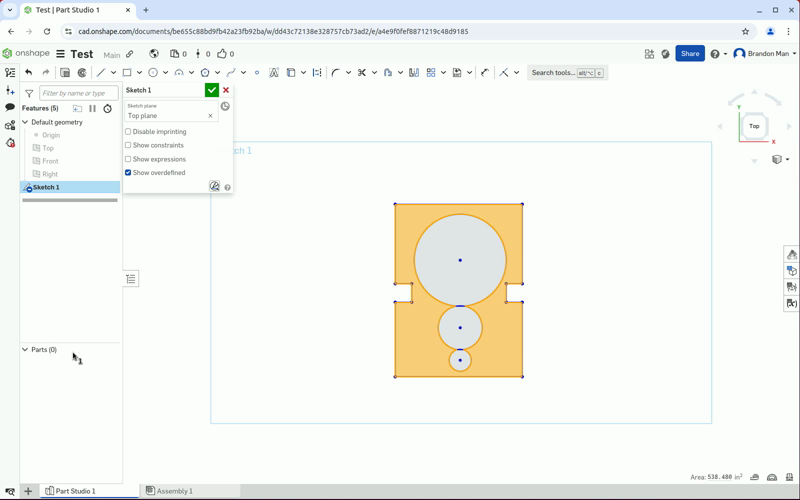
key(shift+y)
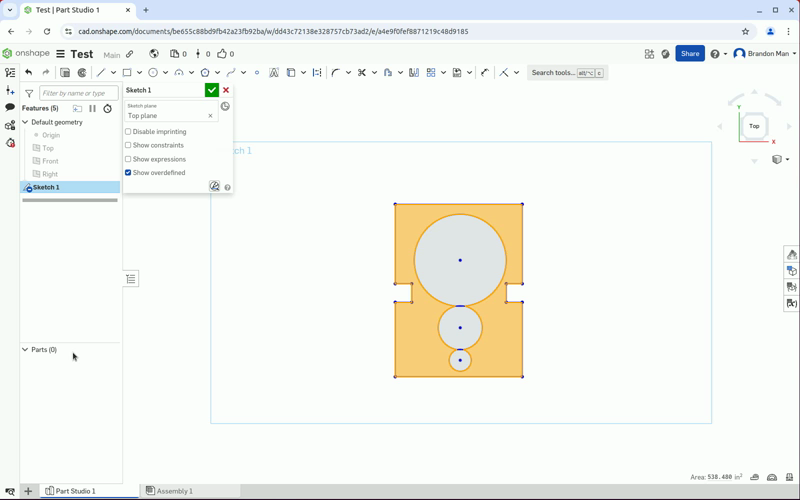
key(shift+e)
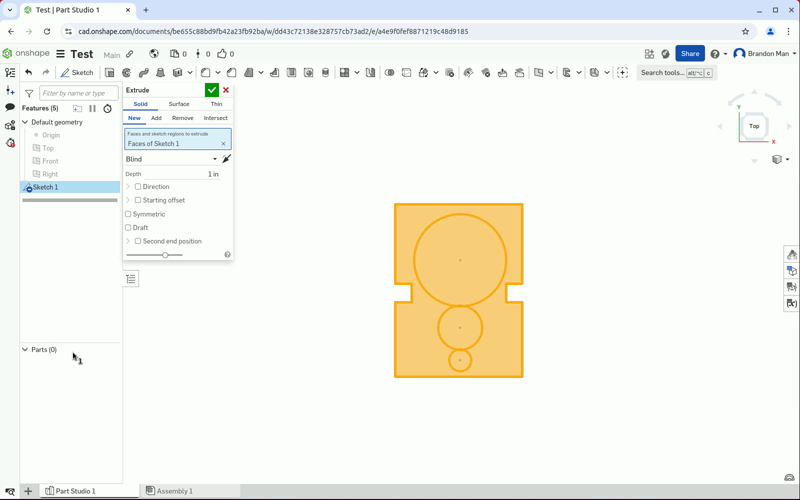
mouse_move(143, 106)
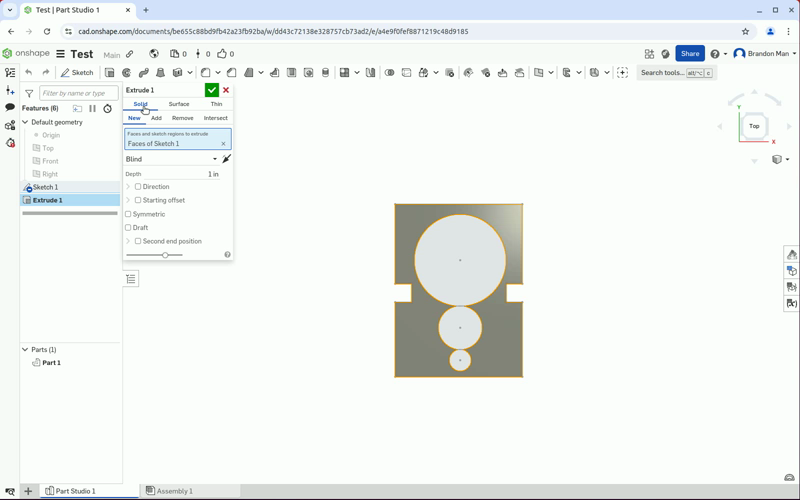
click(143, 106)
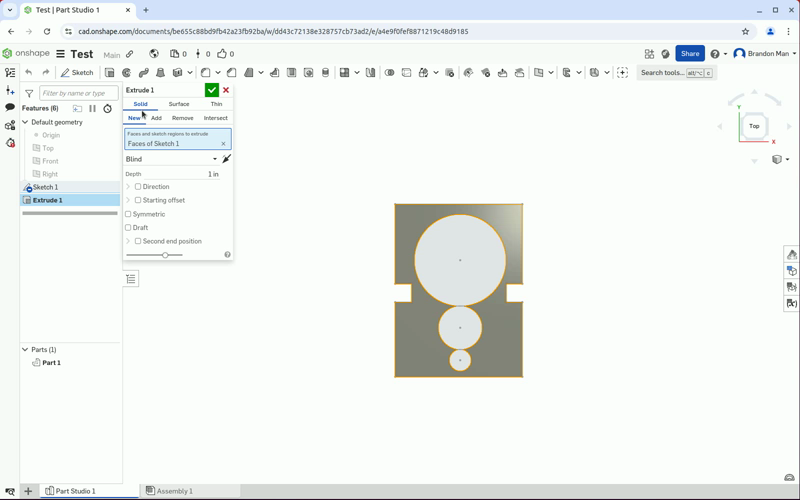
mouse_move(137, 120)
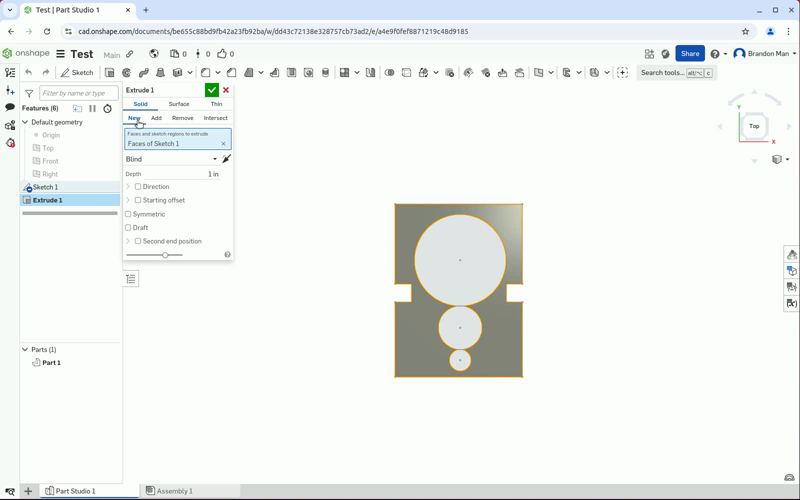
click(137, 120)
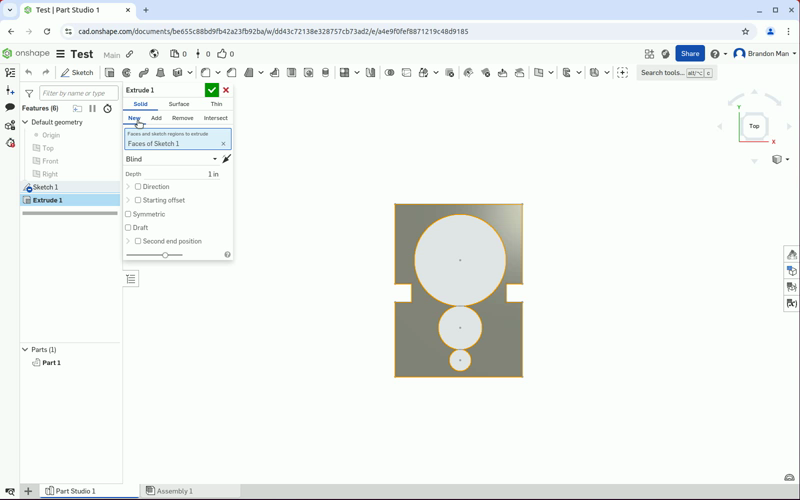
key(tab, 4)
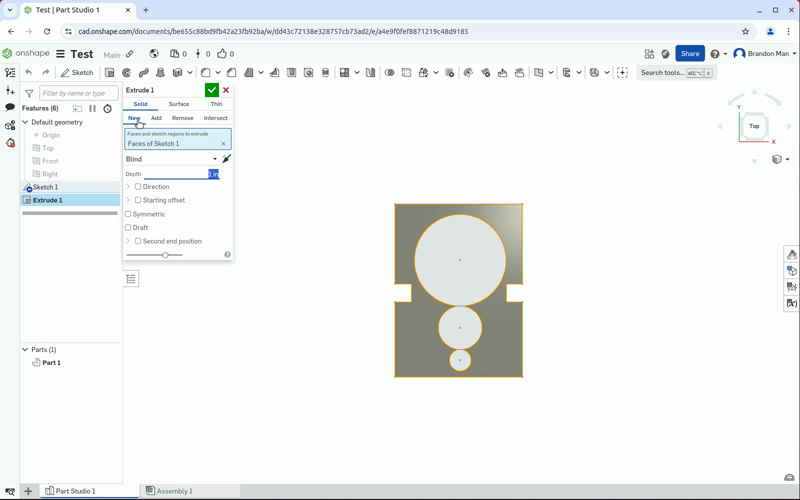
text(-23.108)
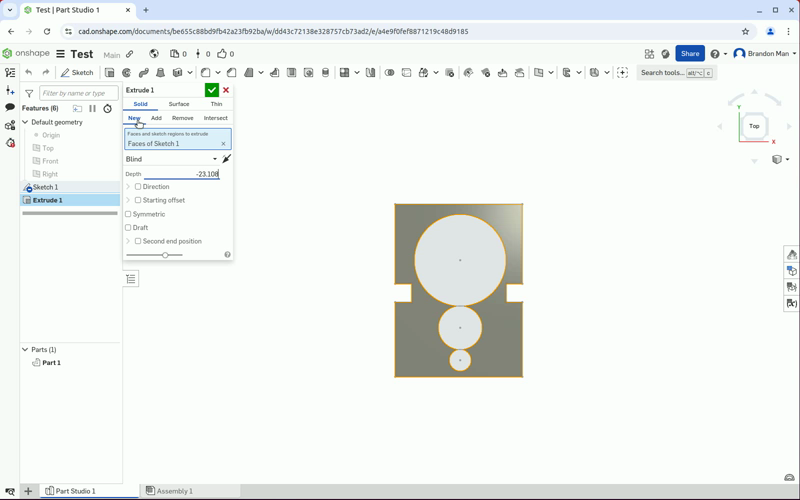
key(enter)
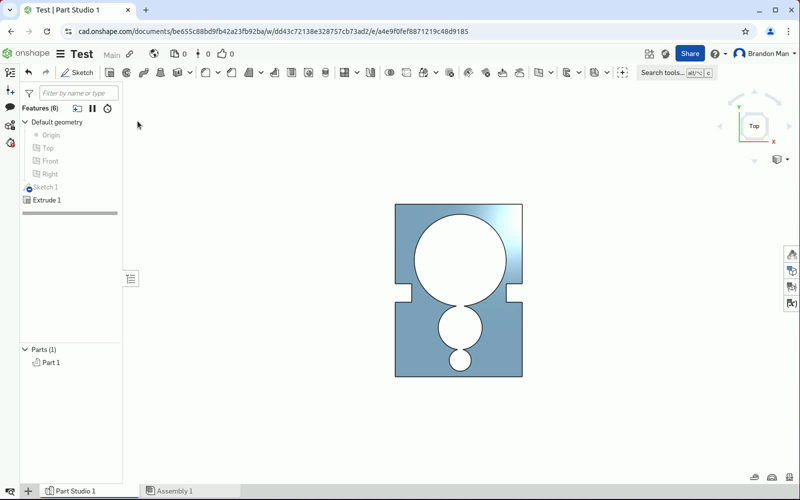
key(shift+h)
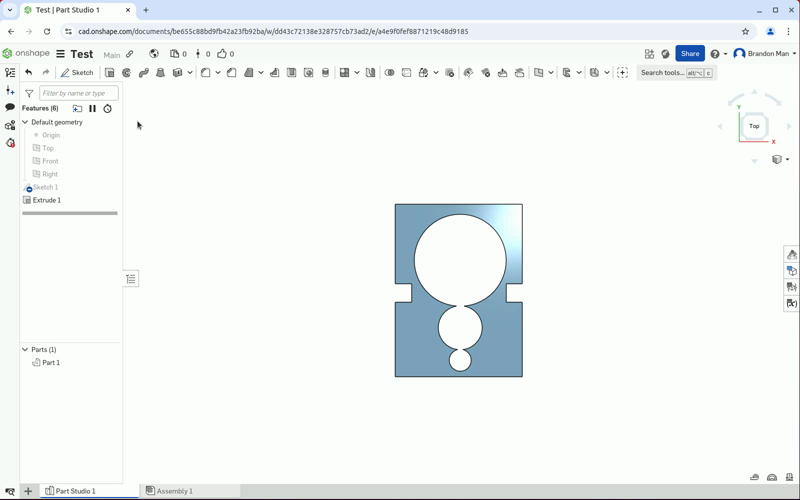
key(shift+h)
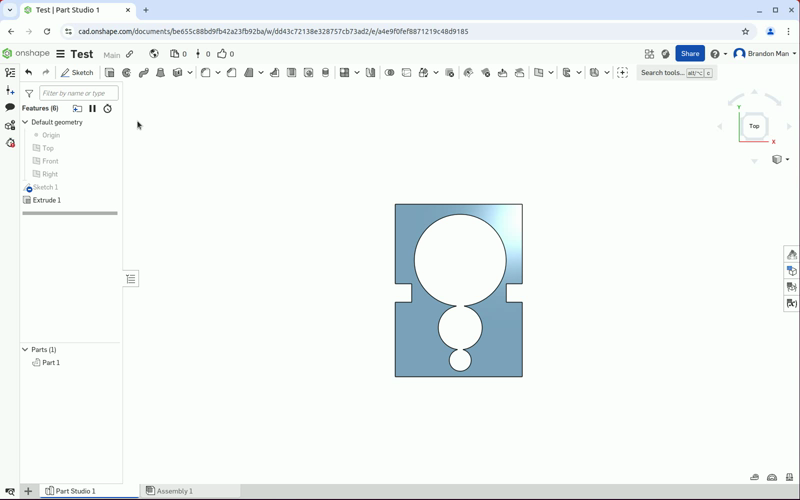
mouse_move(73, 189)
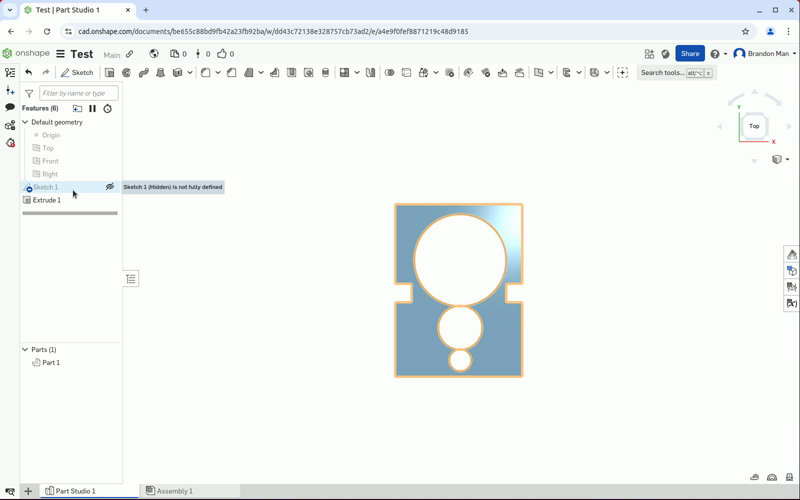
click(73, 189)
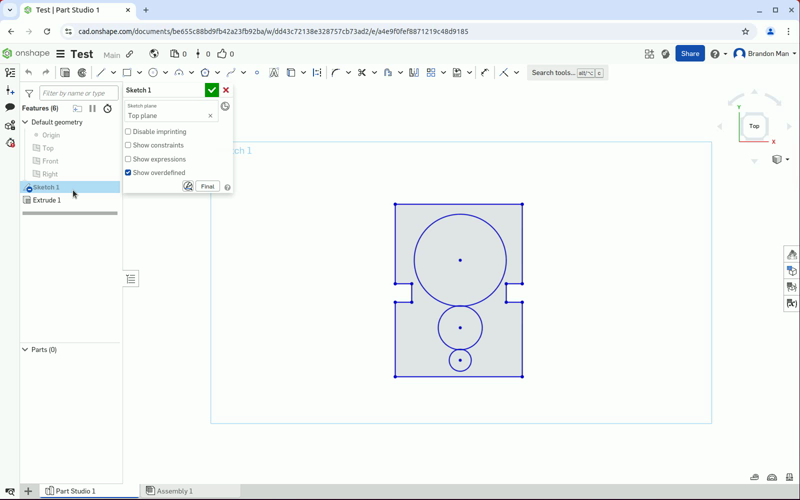
mouse_move(229, 92)
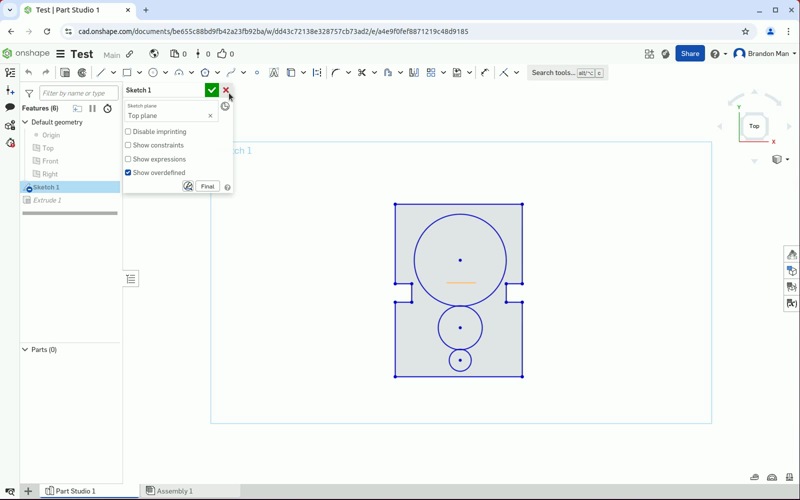
click(229, 92)
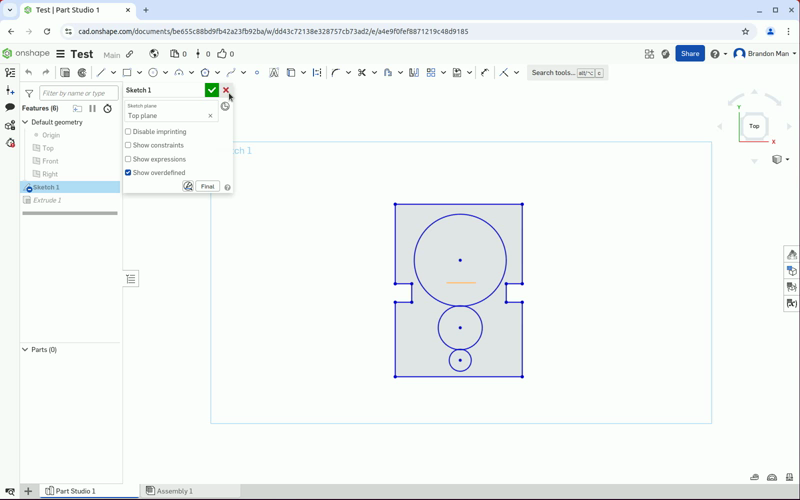
key(shift+s)
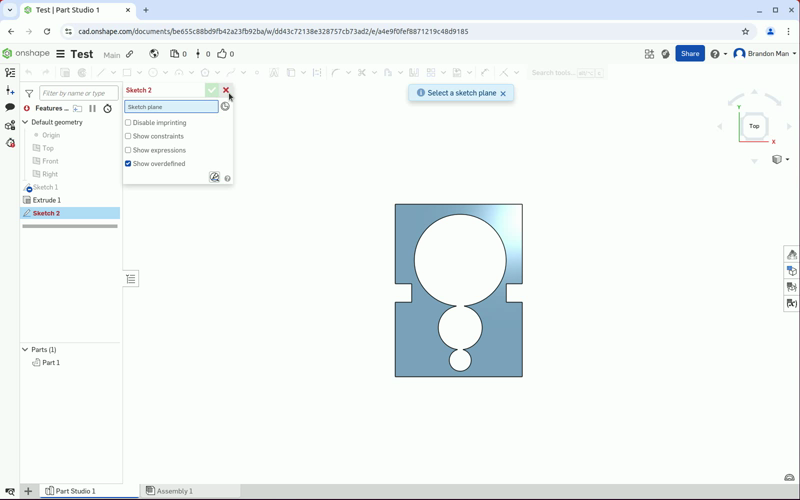
mouse_move(73, 150)
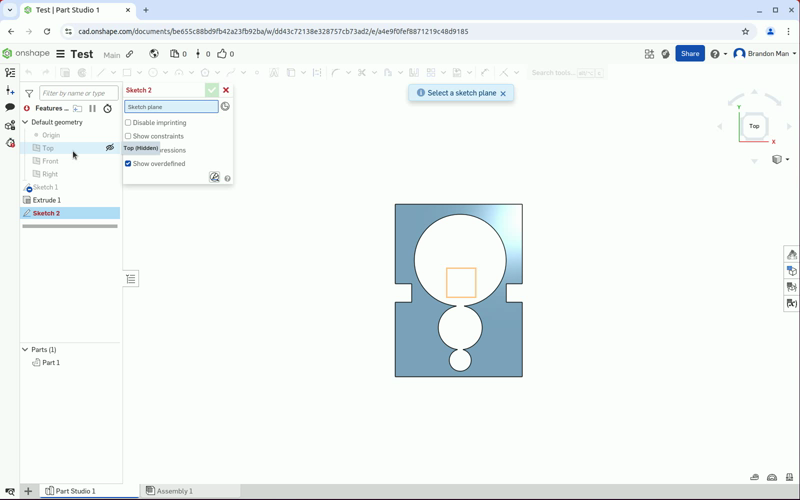
click(73, 150)
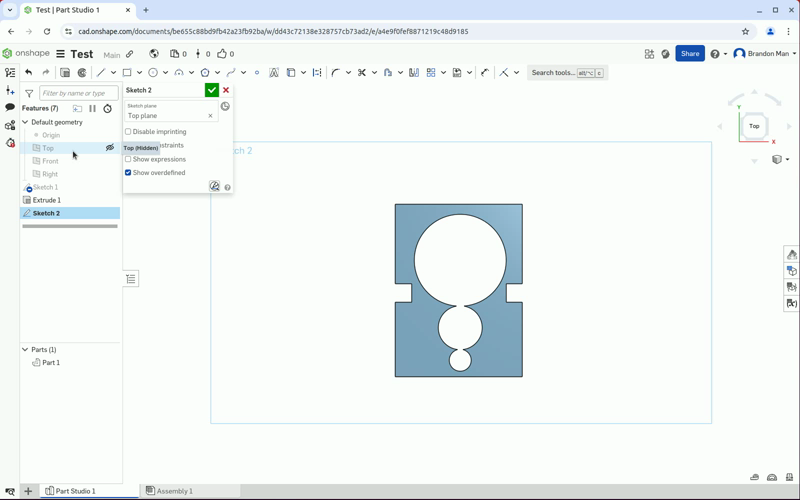
mouse_move(73, 352)
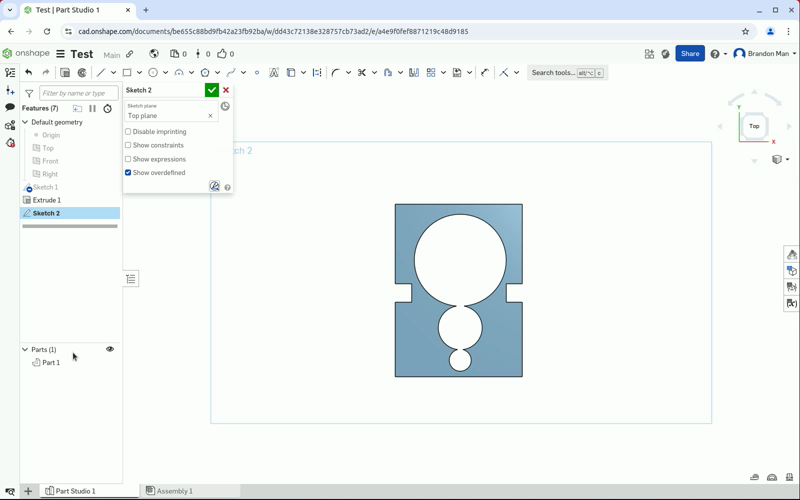
key(y)
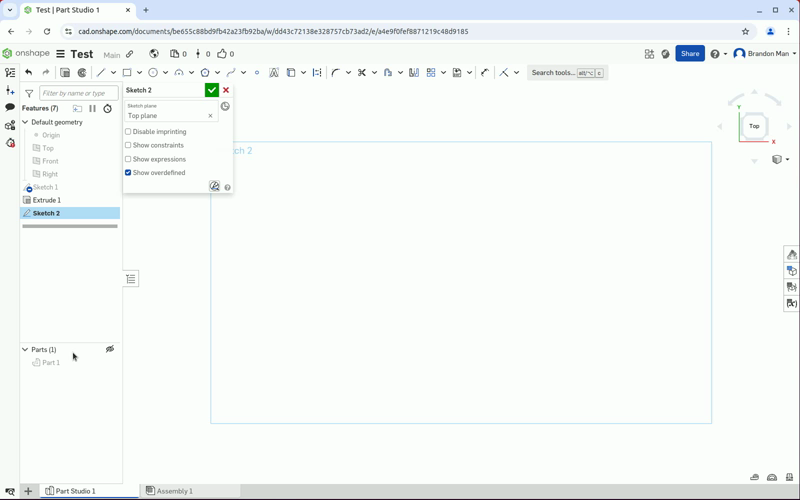
key(c)
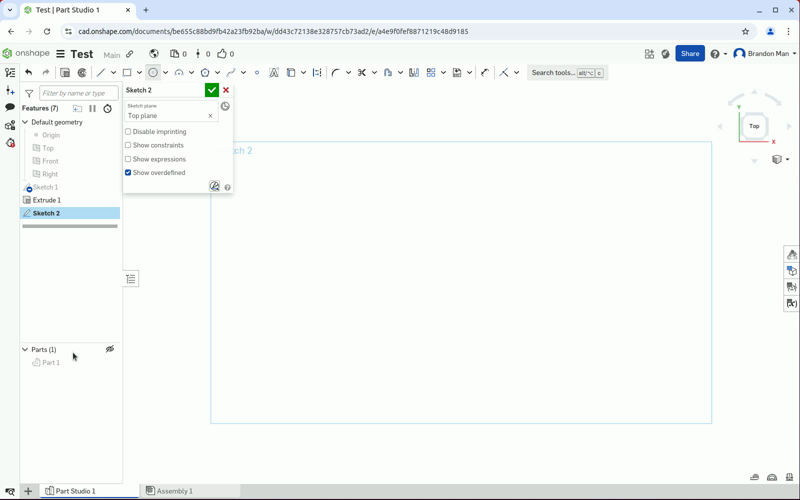
key_down(shift)
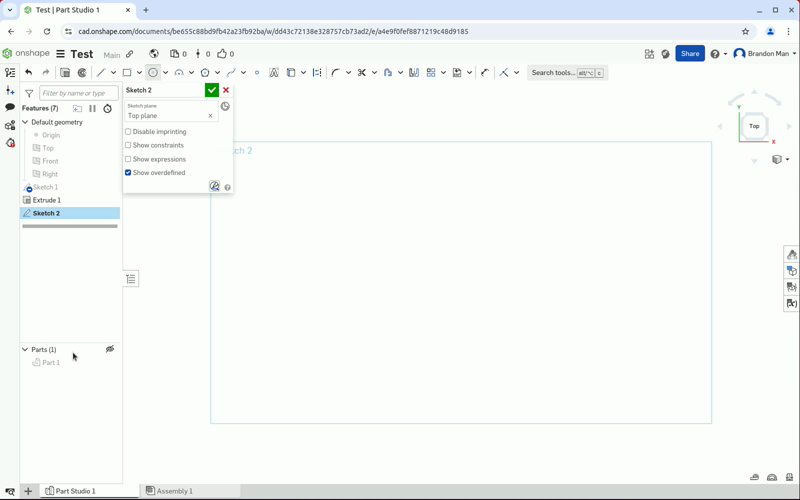
mouse_move(460, 258)
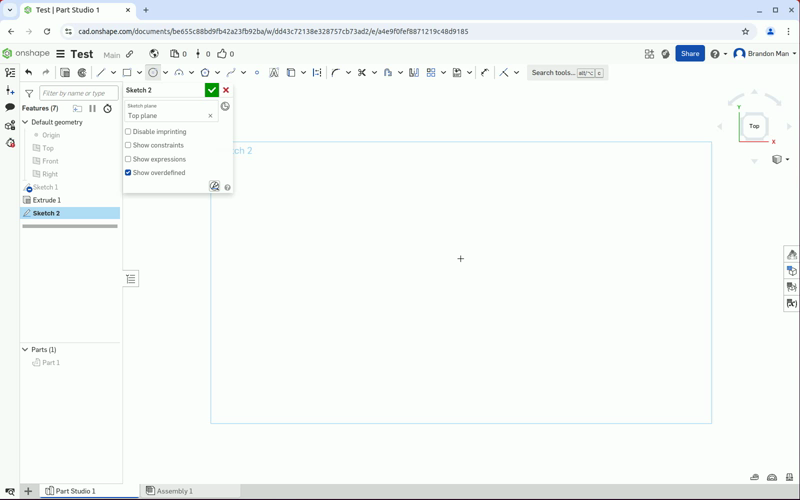
click(460, 258)
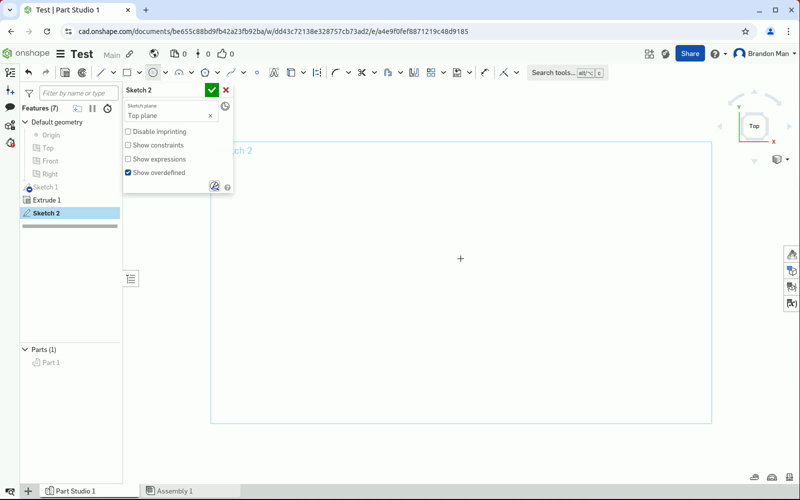
key_up(shift)
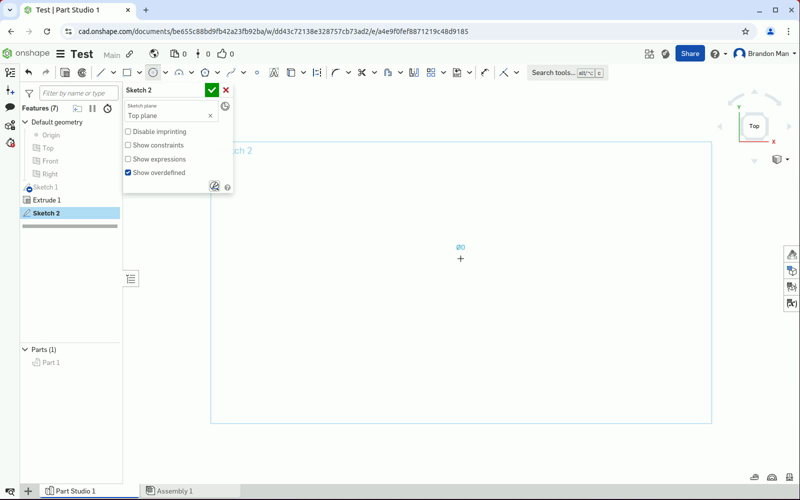
mouse_move(506, 258)
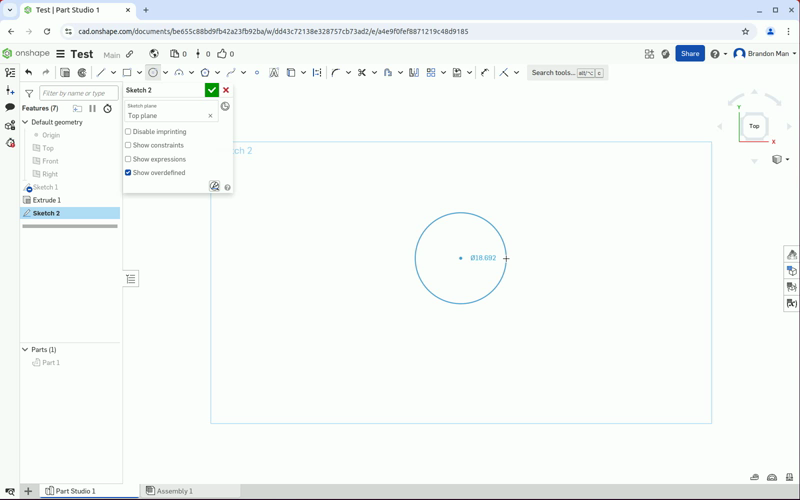
click(506, 258)
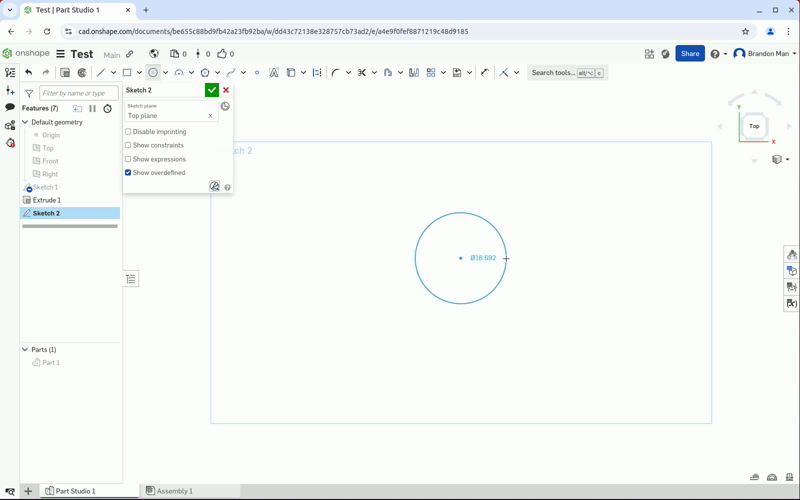
key(esc)
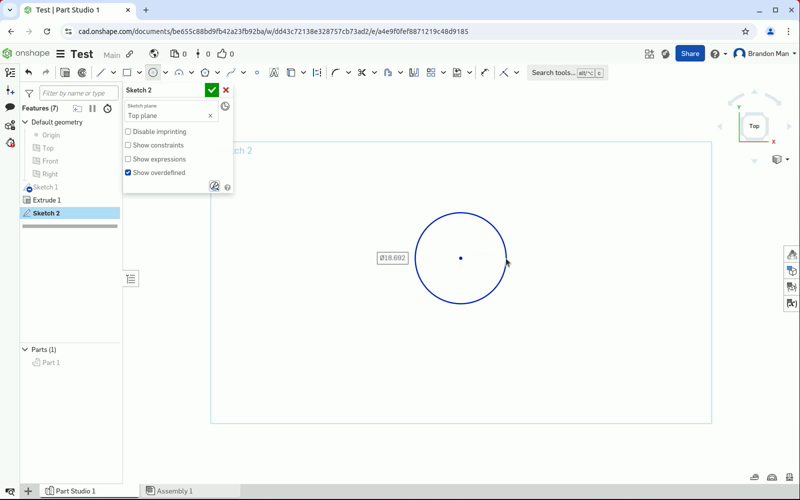
mouse_move(476, 236)
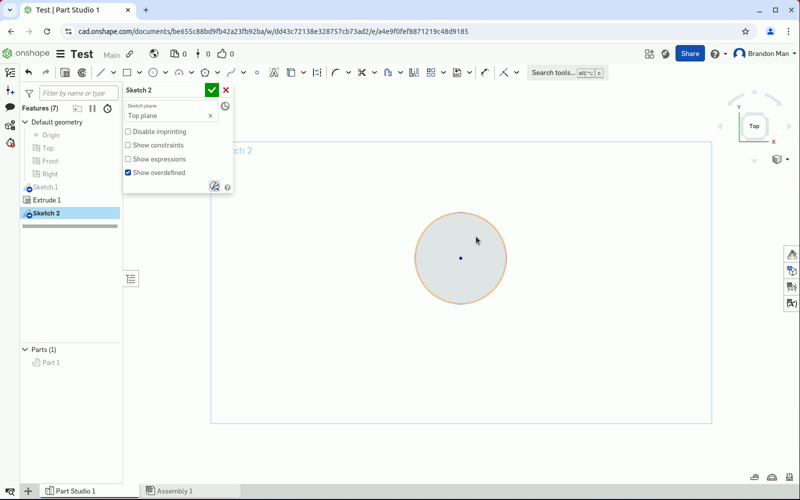
click(476, 236)
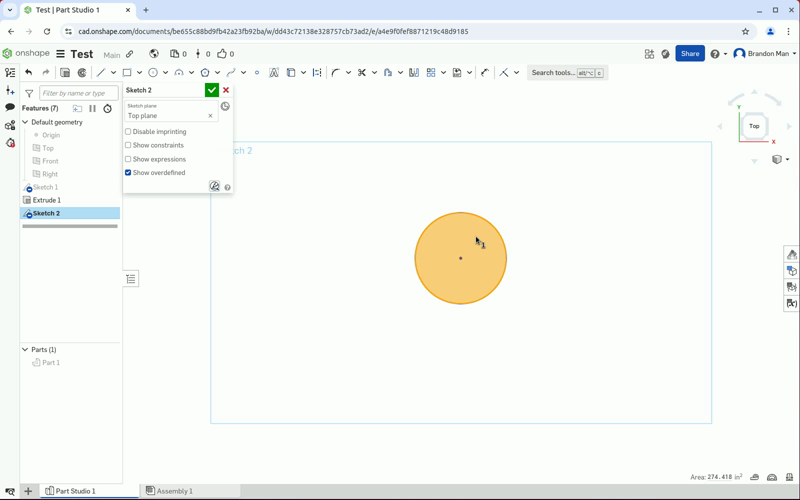
mouse_move(73, 352)
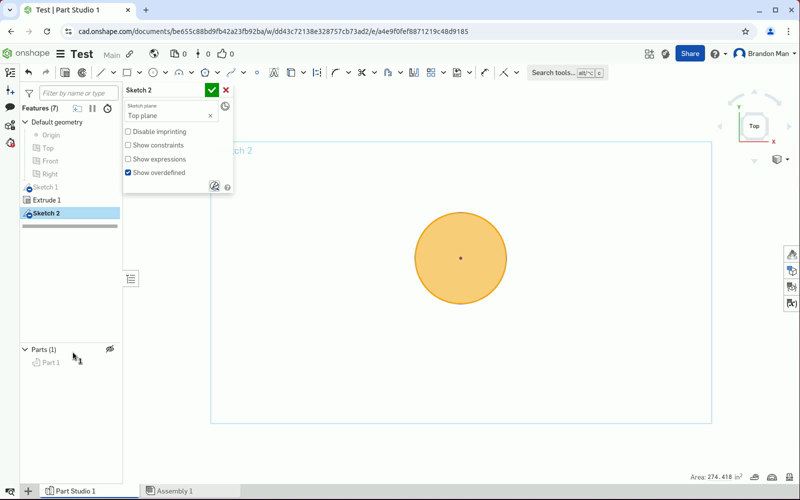
key(shift+y)
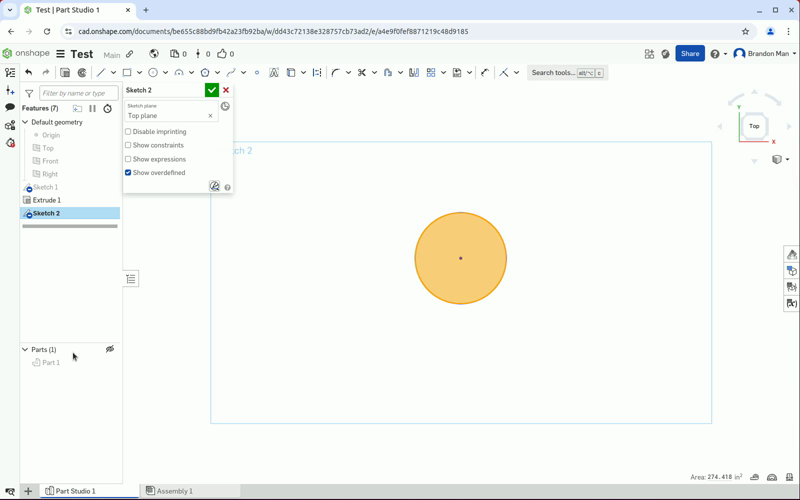
key(shift+e)
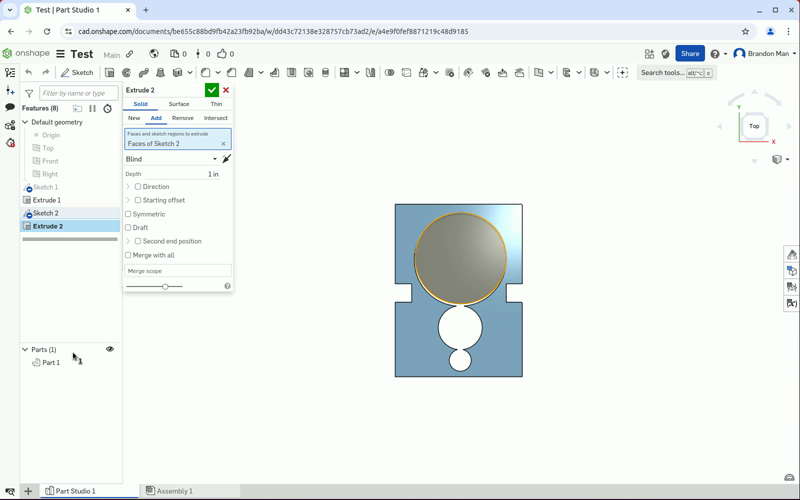
mouse_move(143, 106)
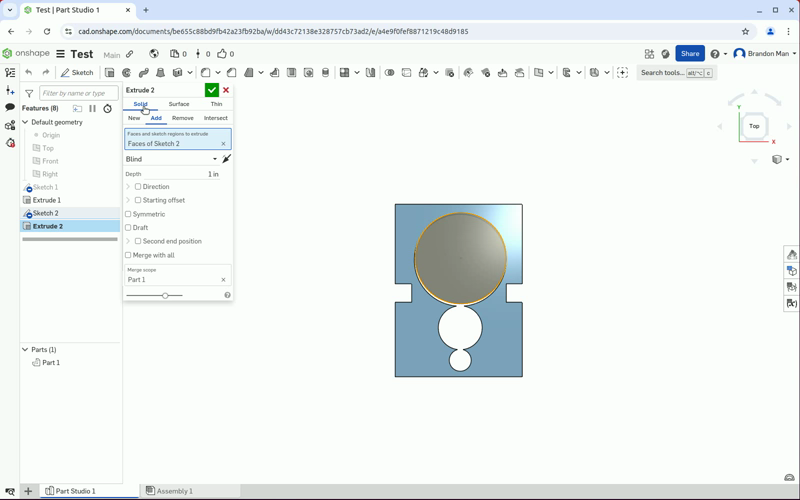
click(143, 106)
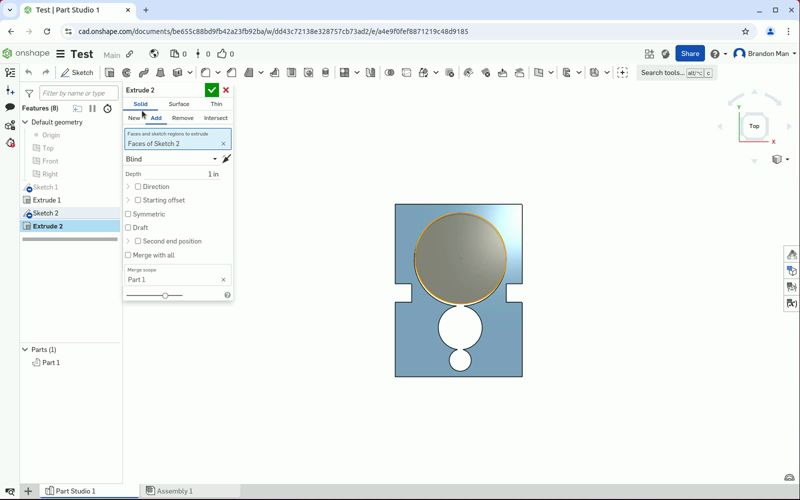
mouse_move(137, 120)
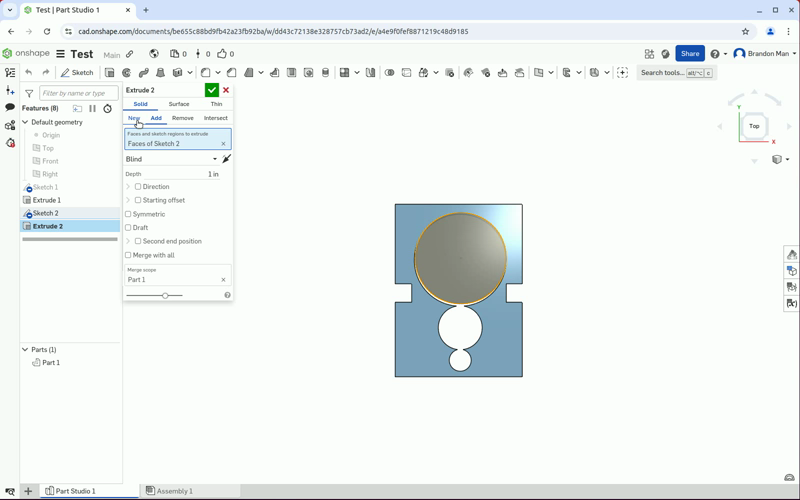
click(137, 120)
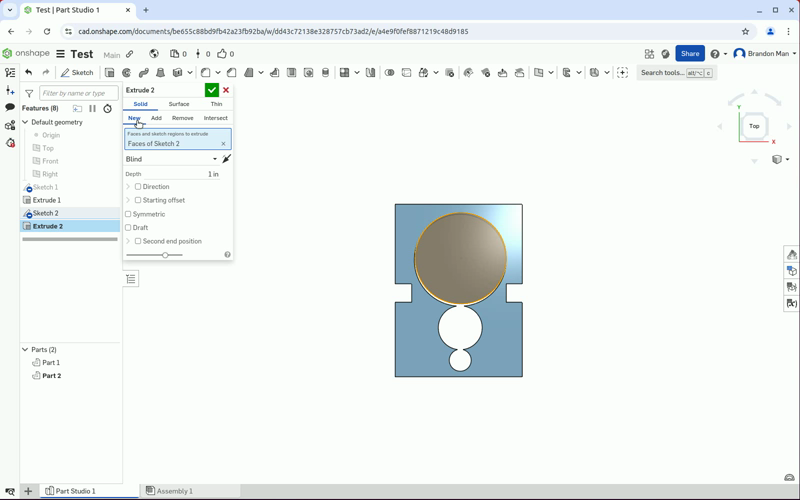
key(tab, 4)
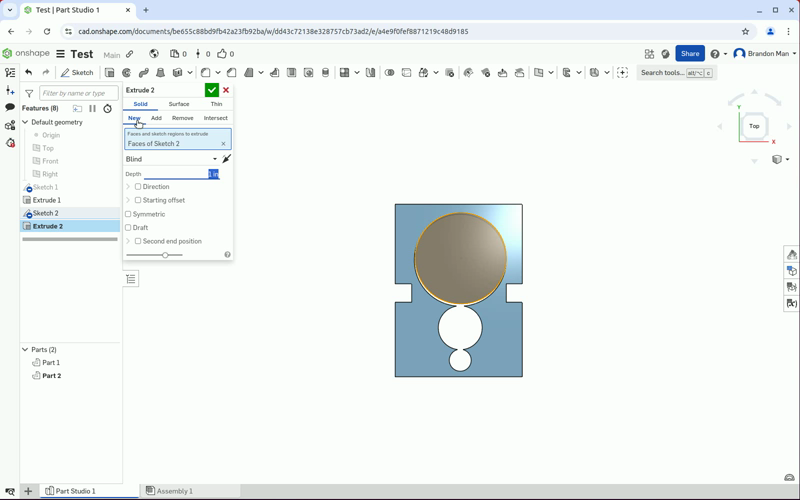
text(-23.108)
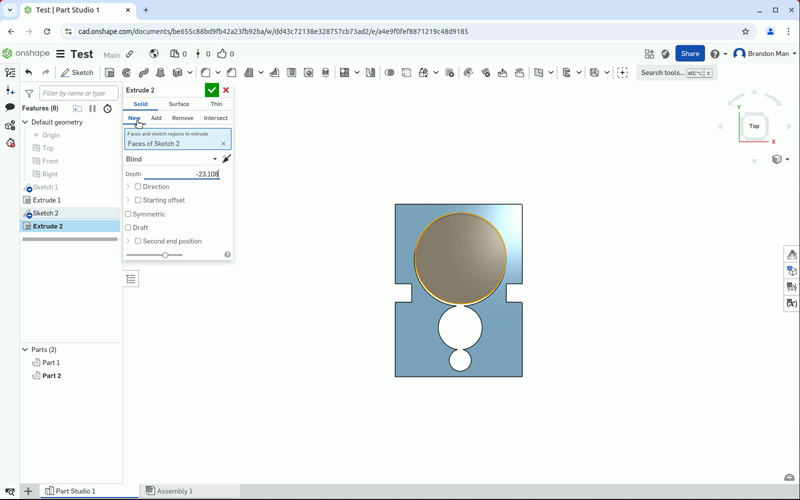
key(enter)
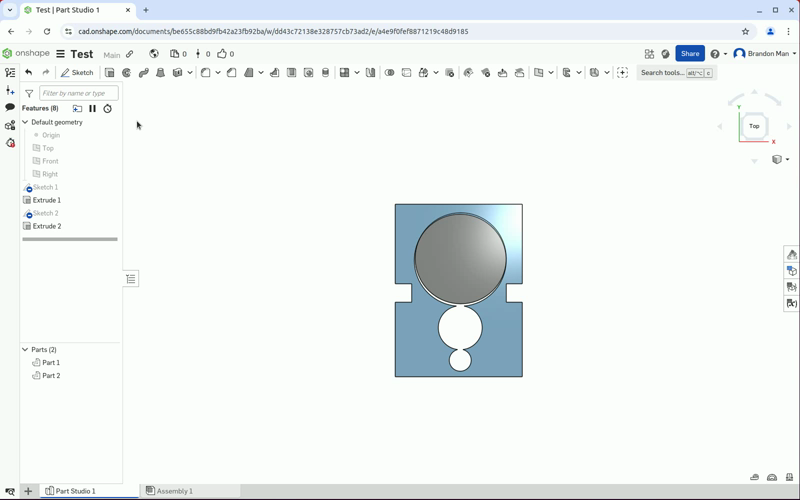
key(shift+h)
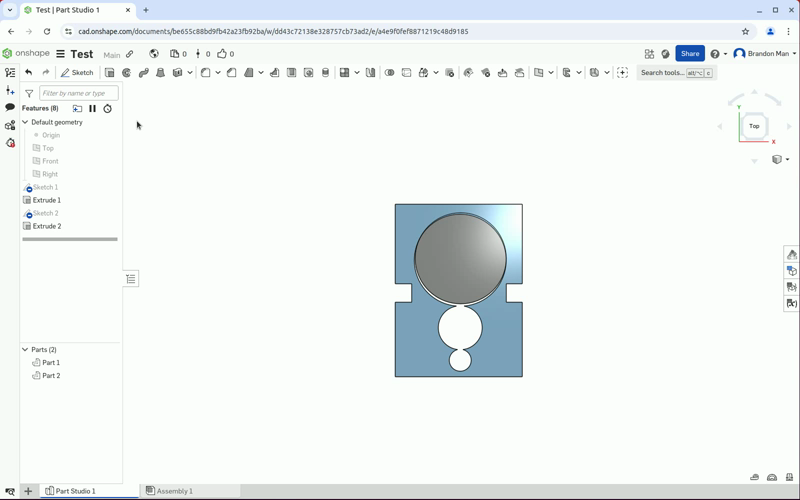
key(shift+h)
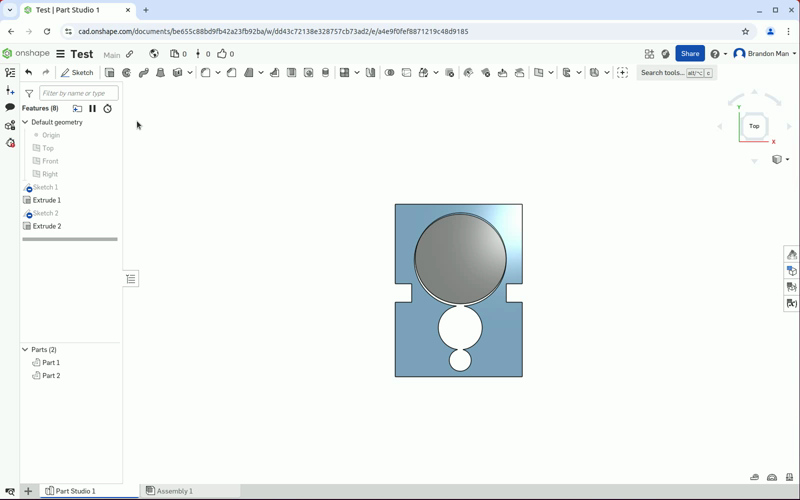
mouse_move(73, 189)
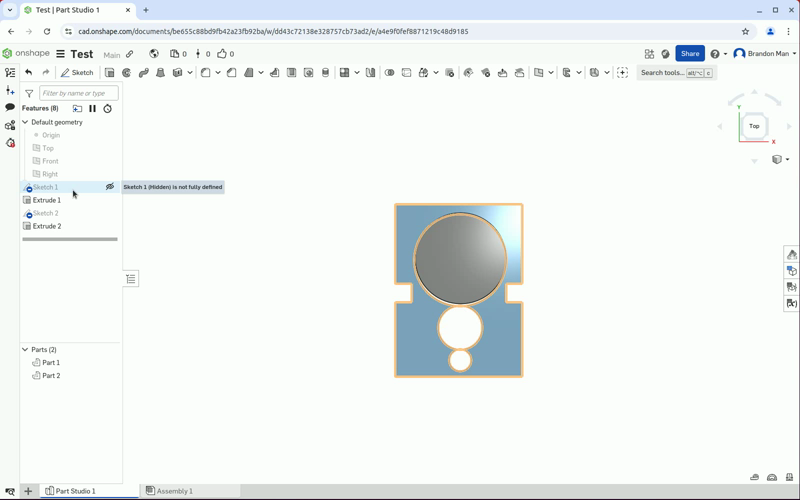
click(73, 189)
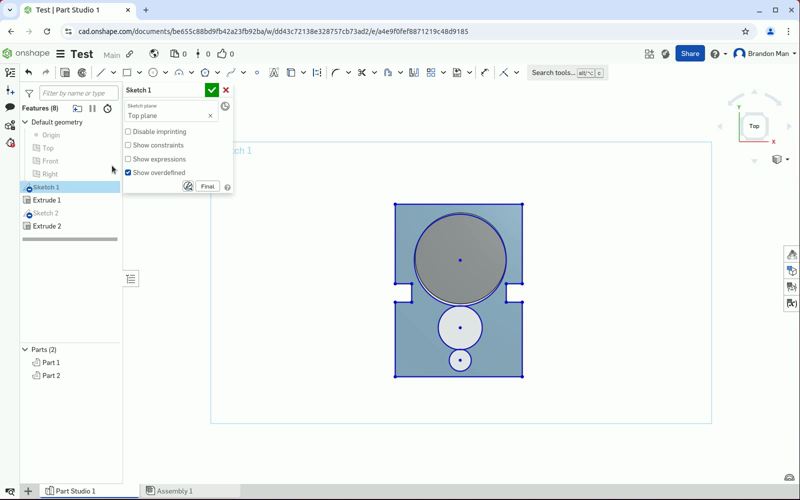
mouse_move(229, 92)
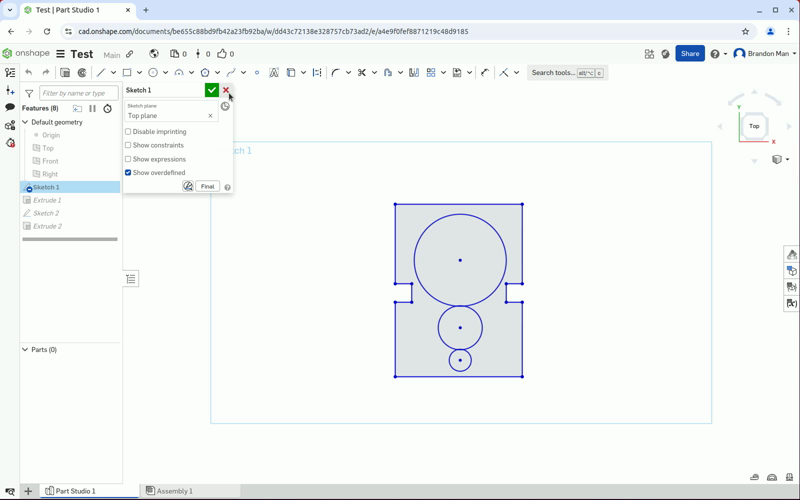
click(229, 92)
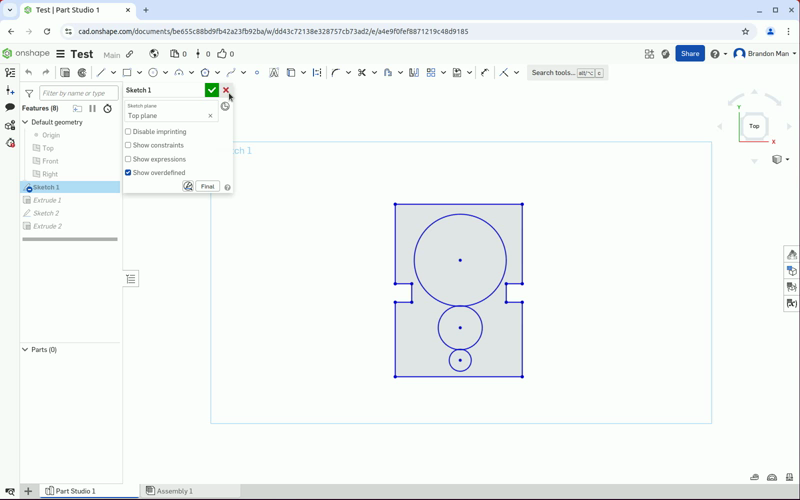
key(shift+s)
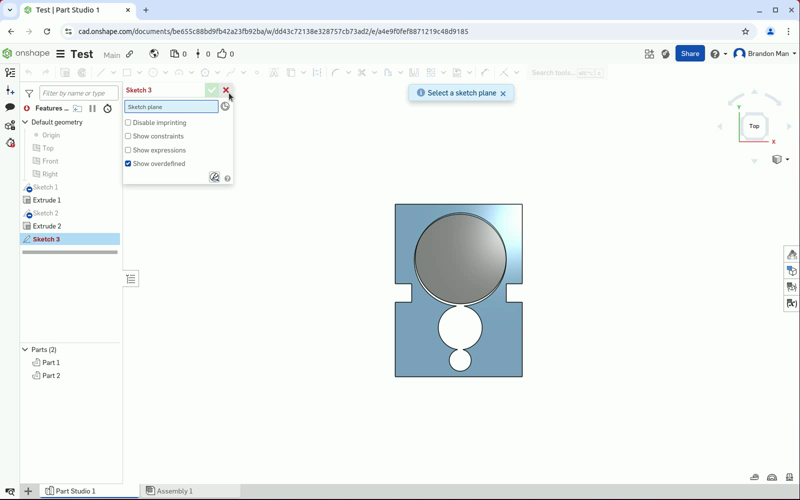
mouse_move(73, 150)
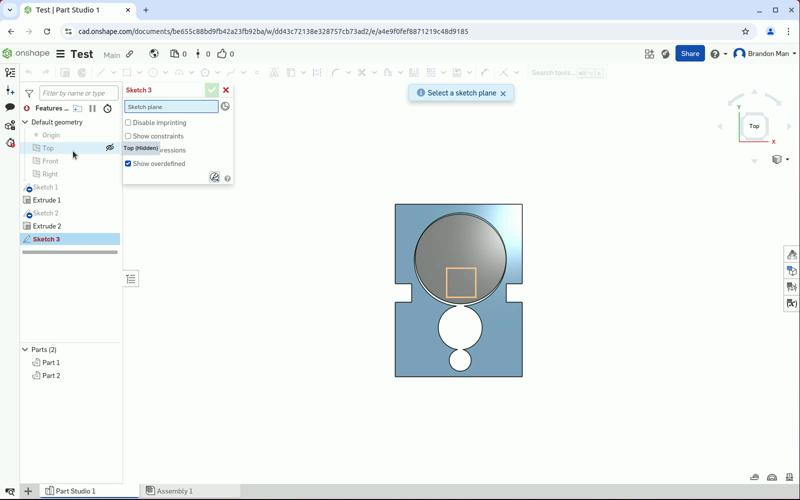
click(73, 150)
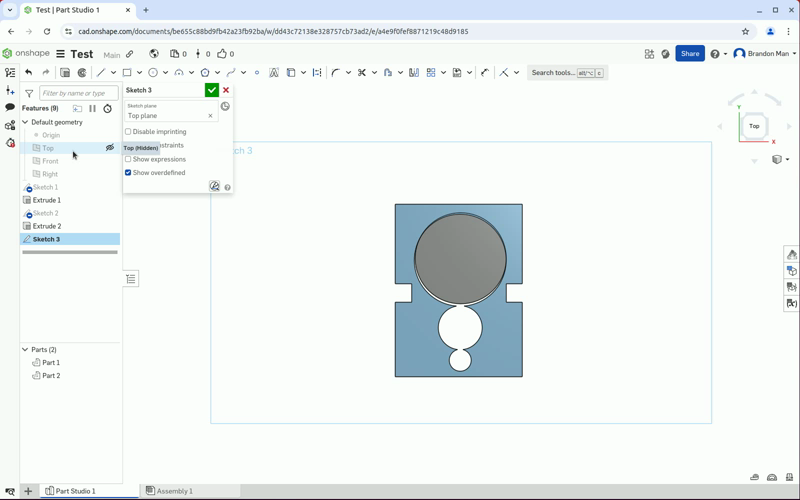
mouse_move(73, 352)
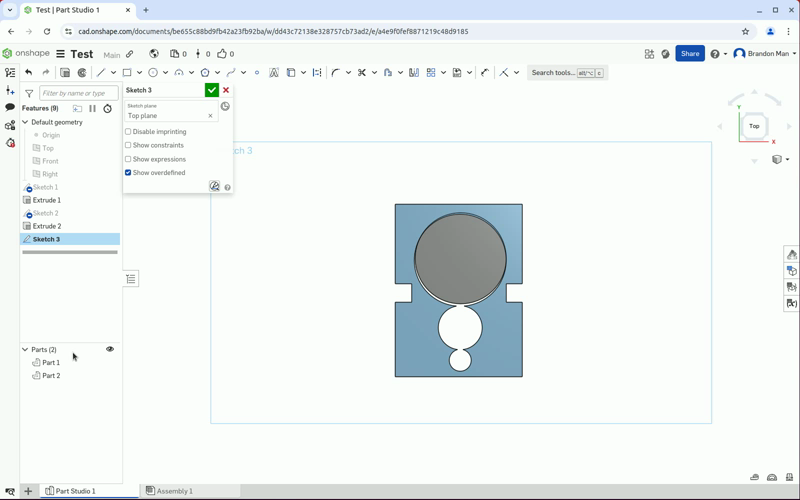
key(y)
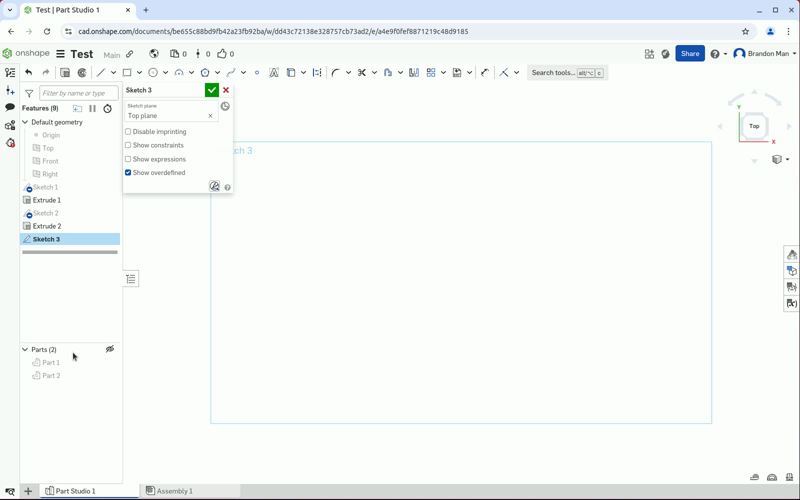
key(c)
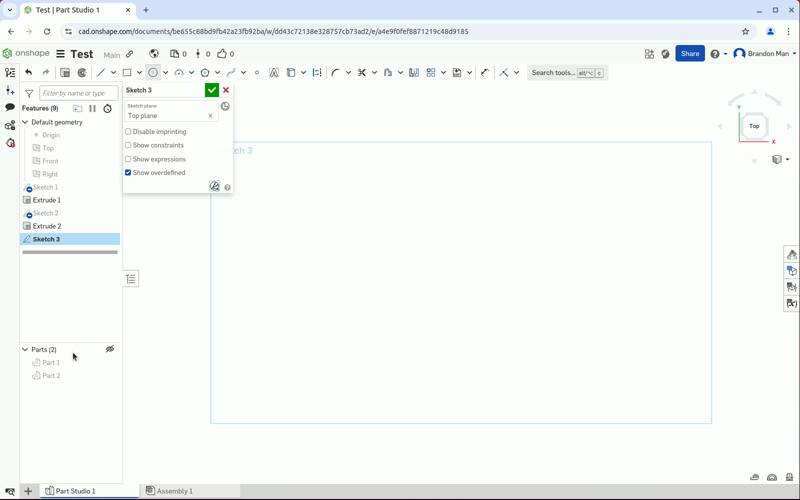
key_down(shift)
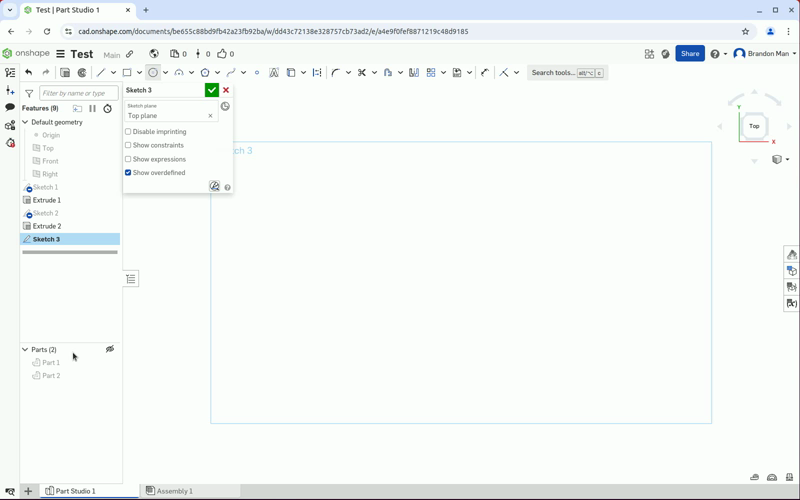
mouse_move(461, 326)
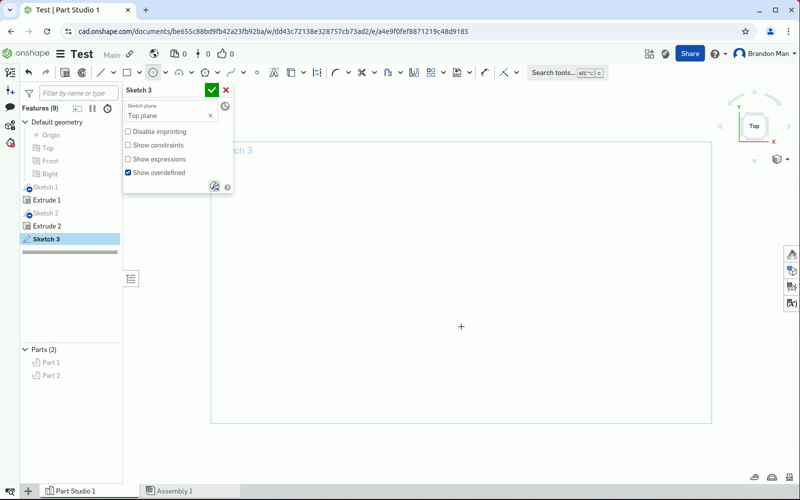
click(461, 326)
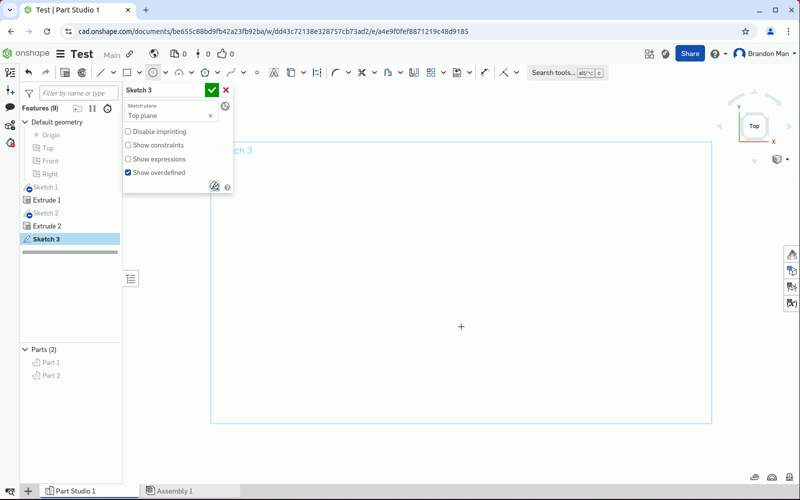
key_up(shift)
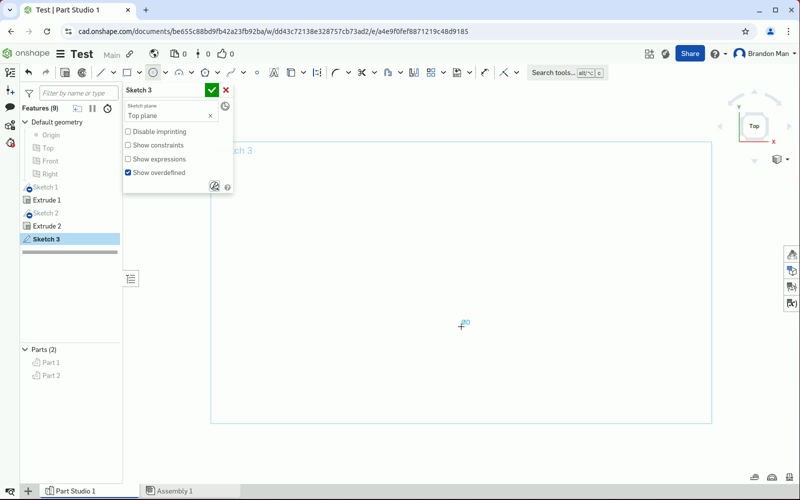
mouse_move(484, 326)
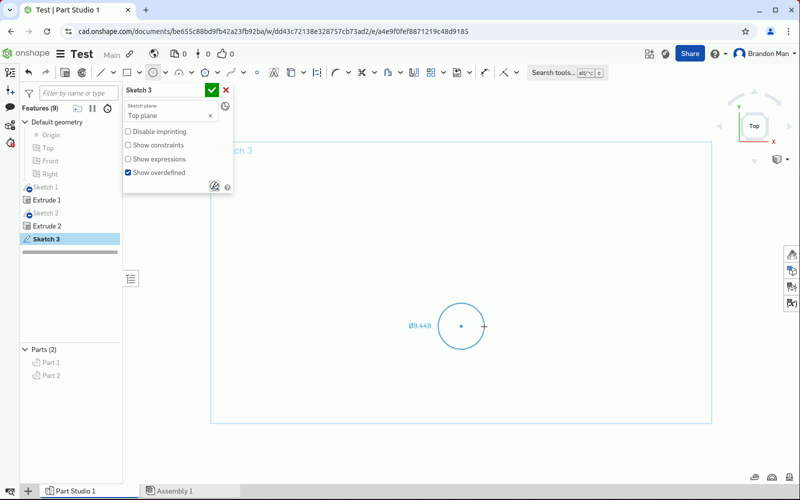
click(484, 326)
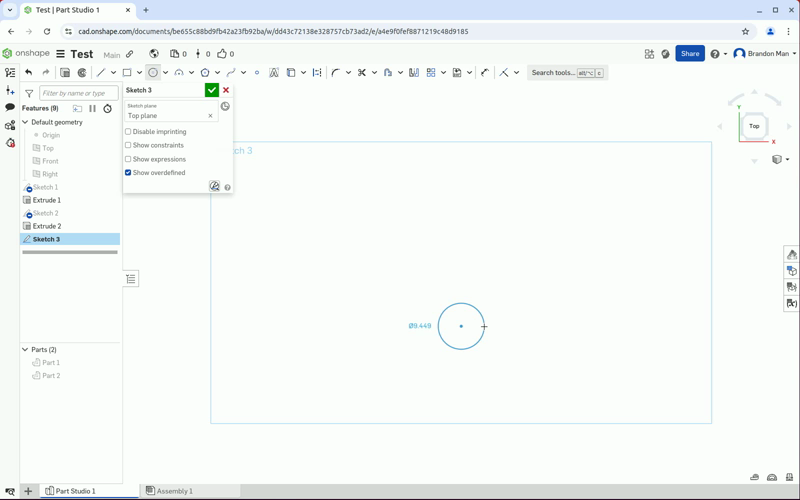
key(esc)
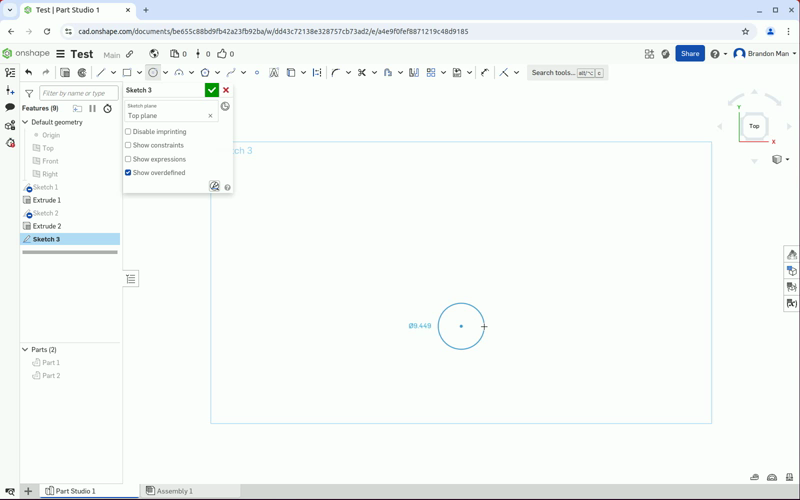
mouse_move(468, 328)
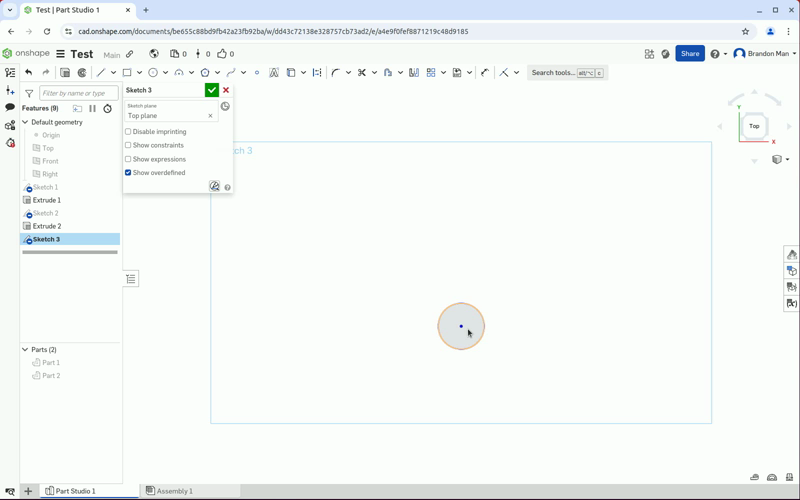
scroll(6)
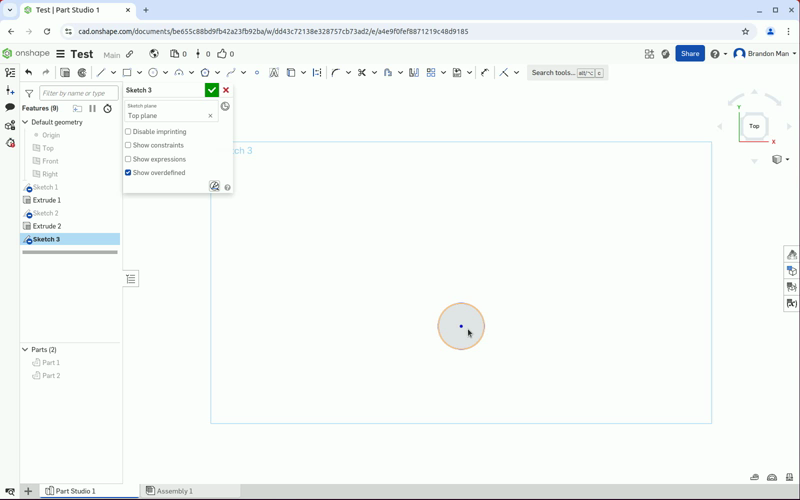
scroll(6)
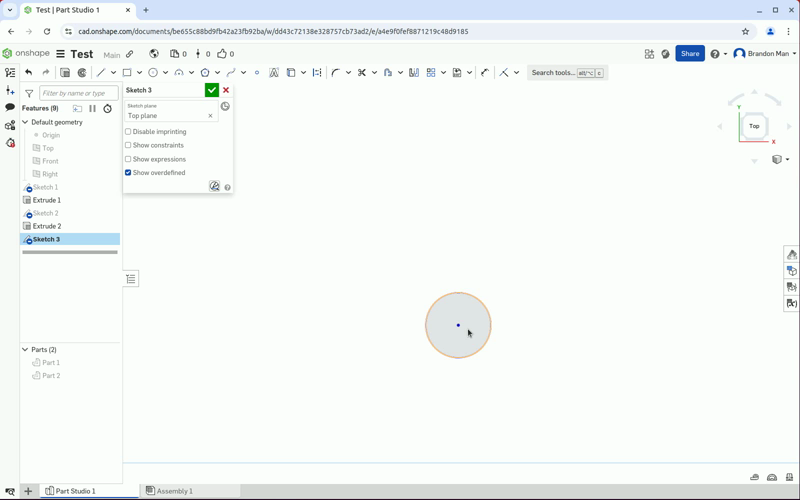
scroll(6)
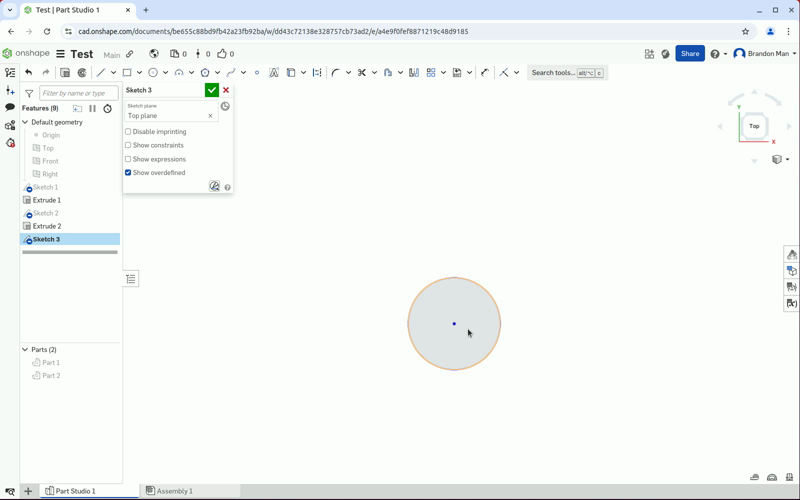
scroll(6)
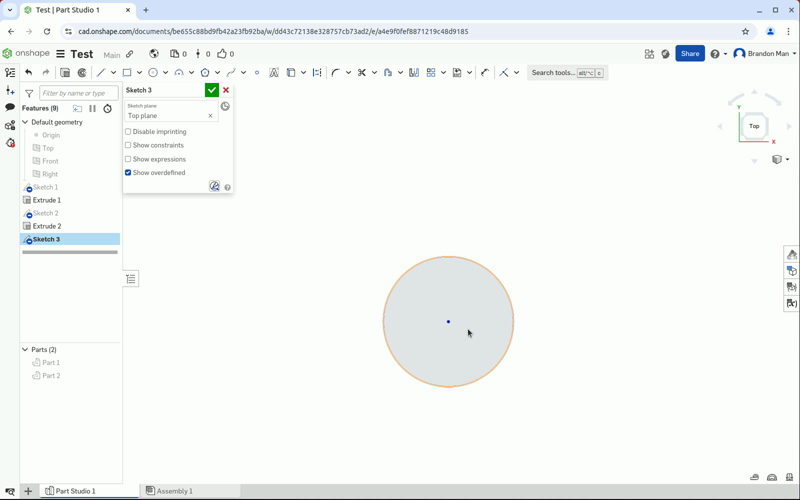
scroll(6)
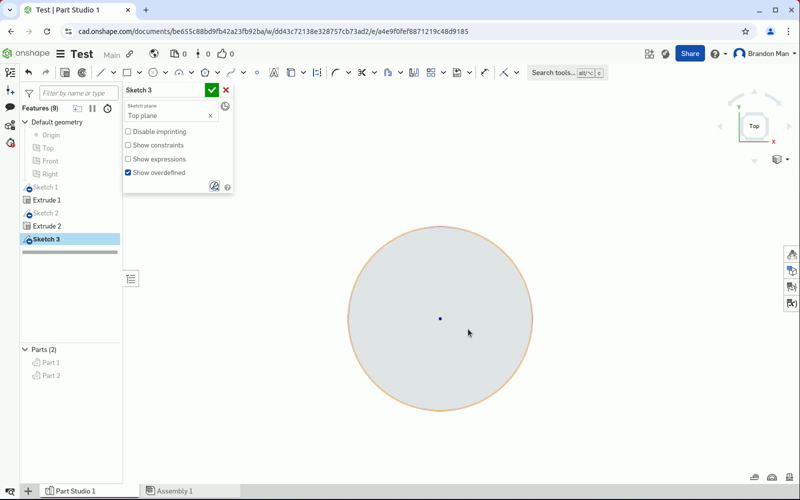
scroll(6)
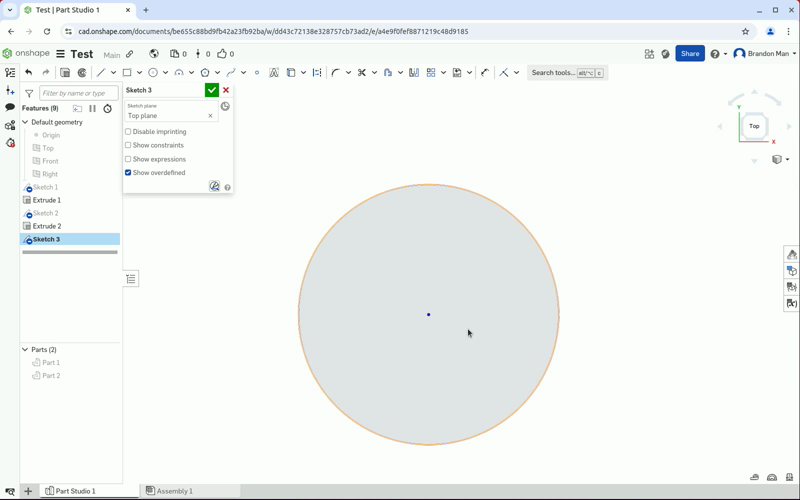
scroll(6)
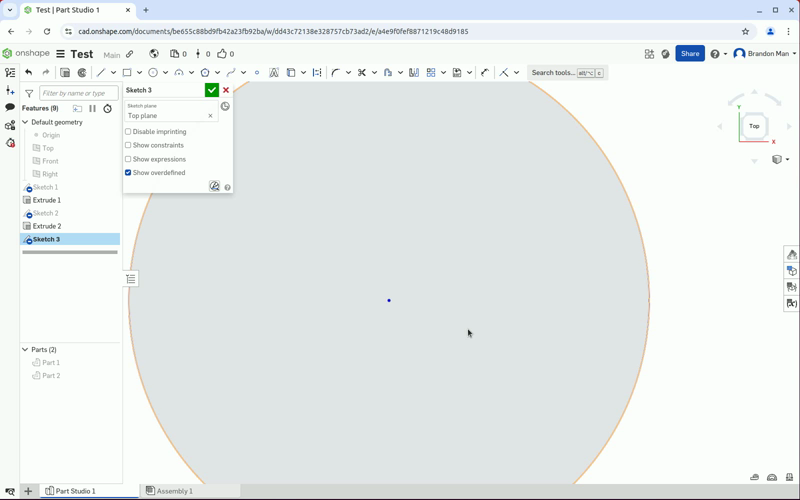
click(468, 328)
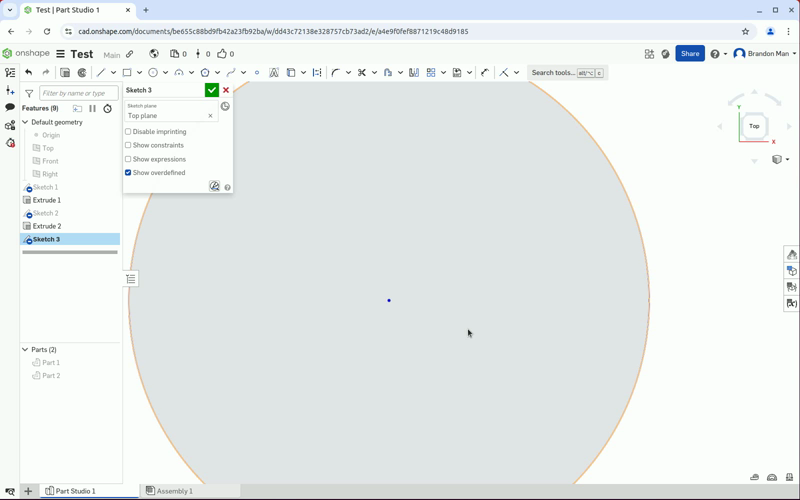
scroll(-6)
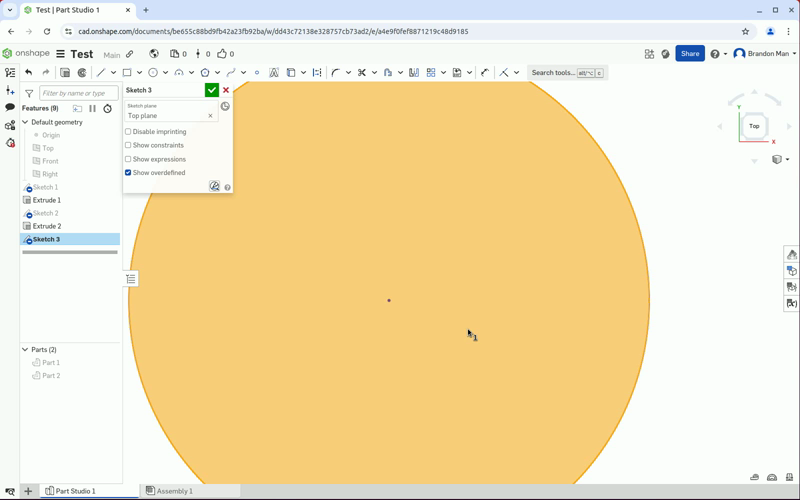
scroll(-6)
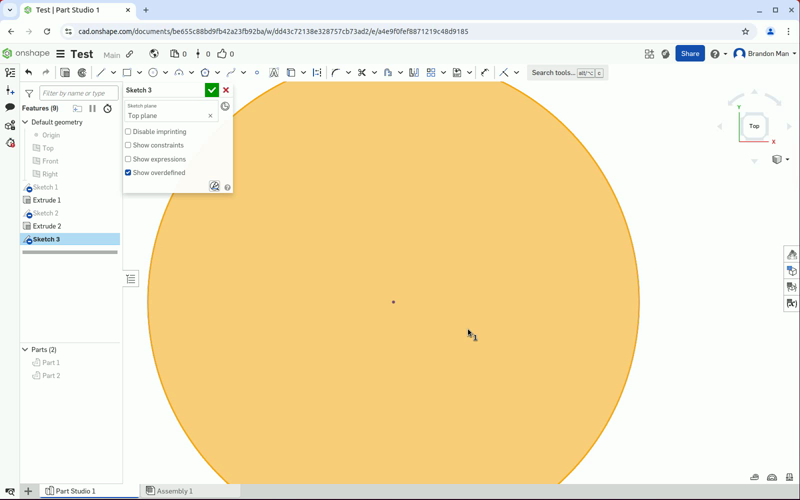
scroll(-6)
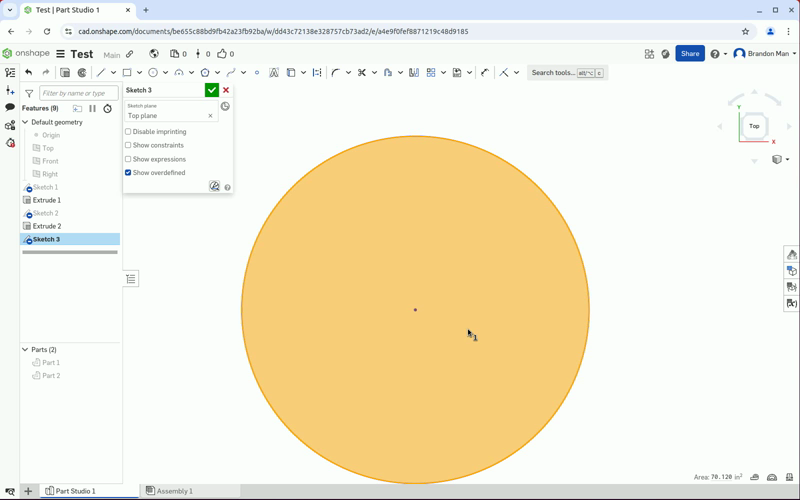
scroll(-6)
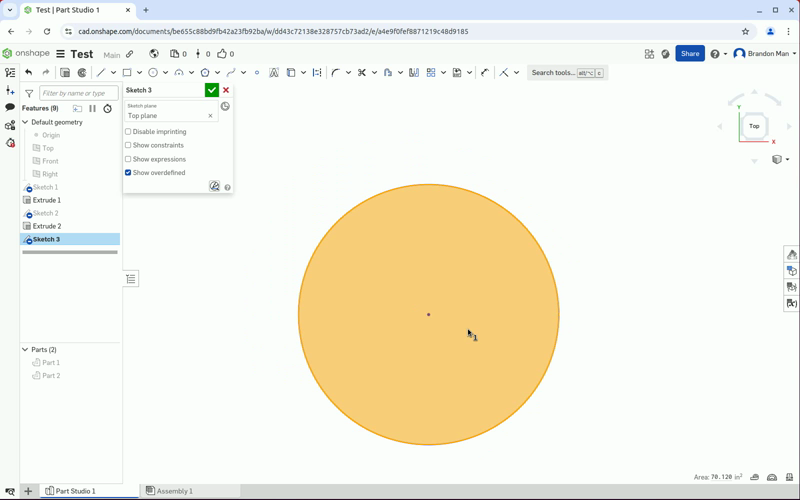
scroll(-6)
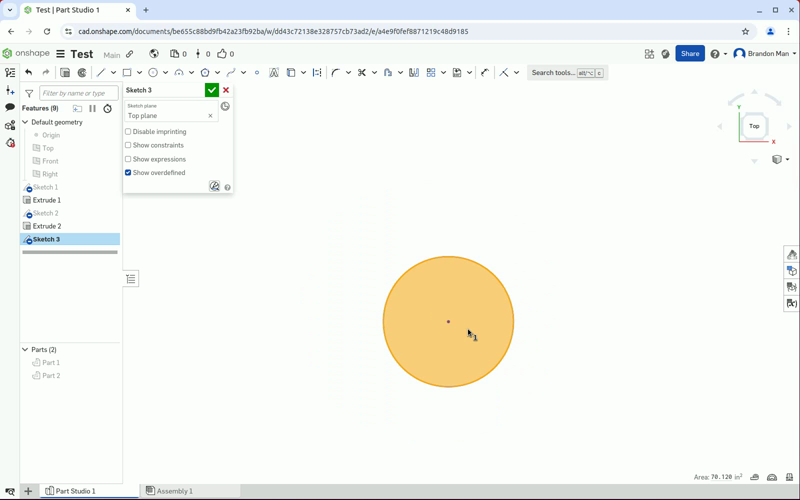
scroll(-6)
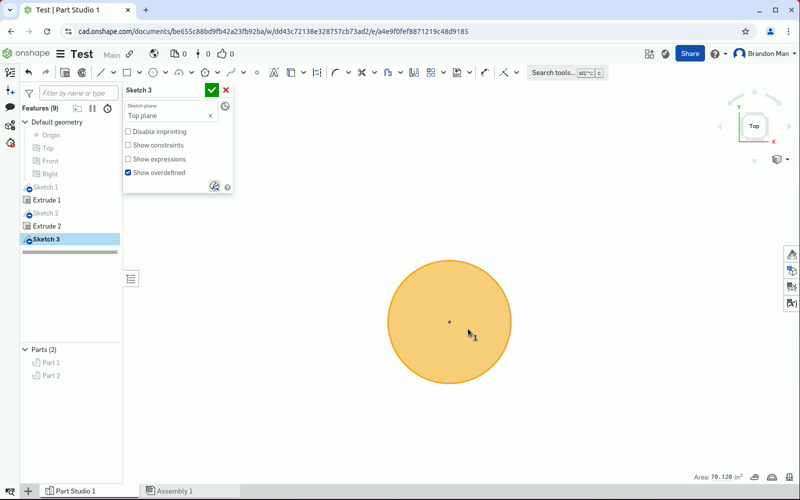
scroll(-6)
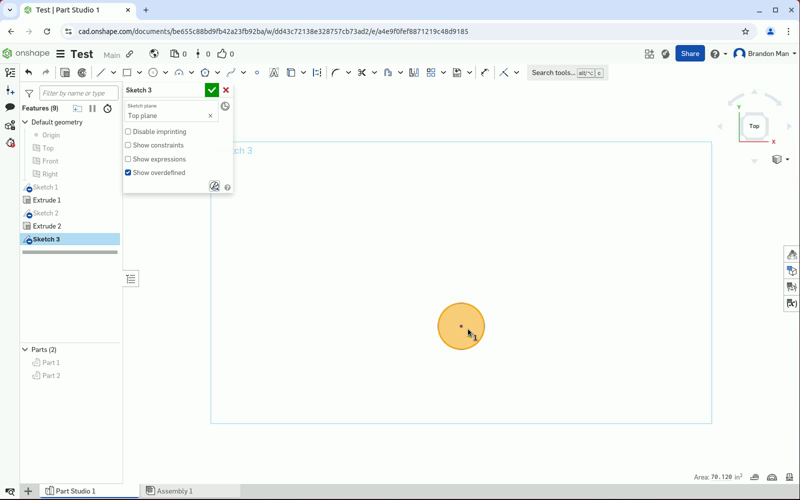
mouse_move(73, 352)
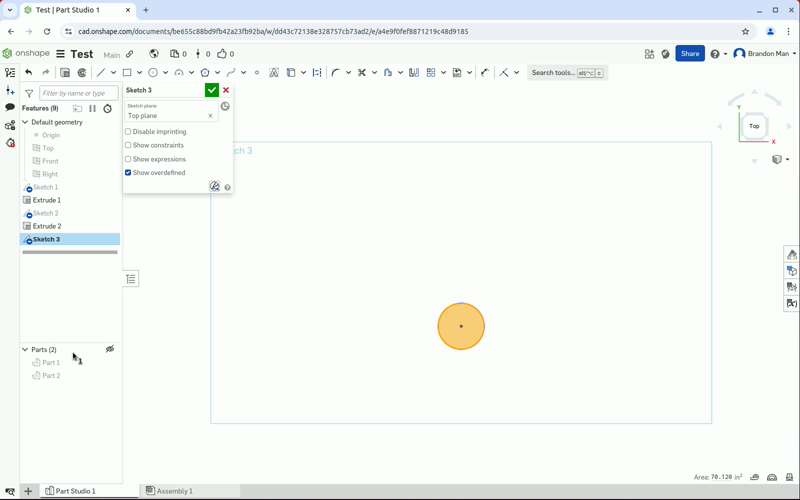
key(shift+y)
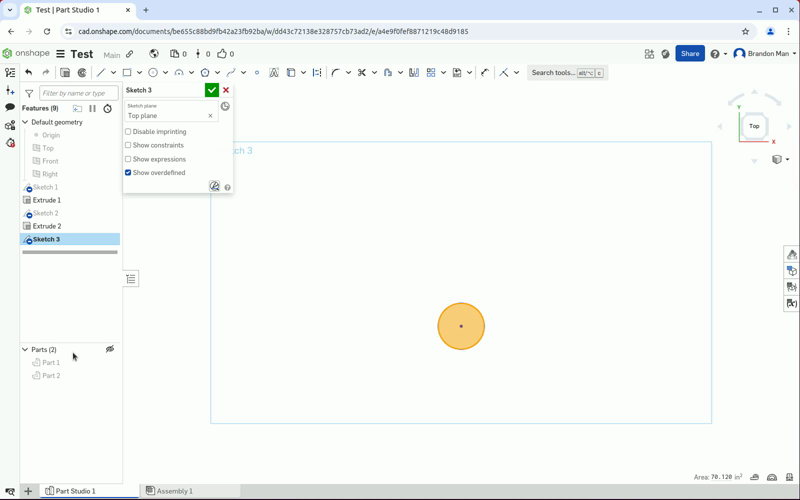
key(shift+e)
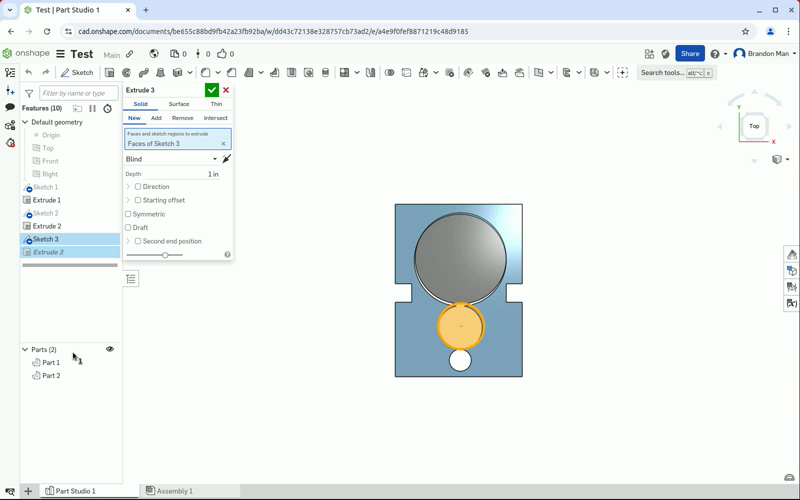
mouse_move(143, 106)
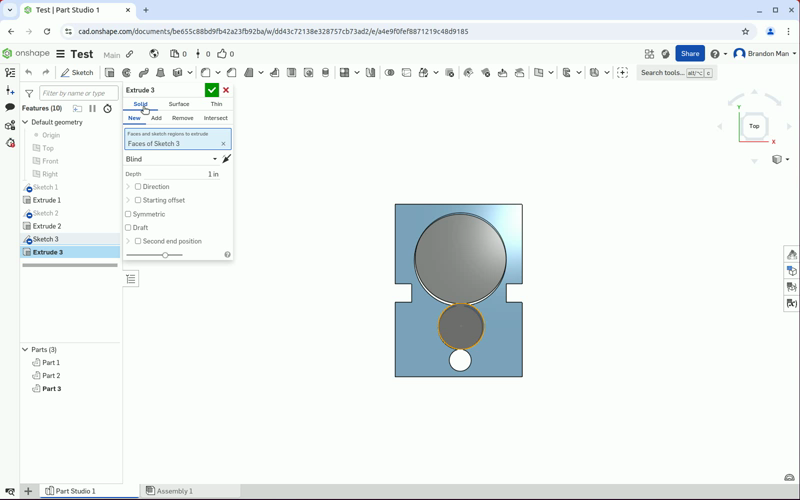
click(143, 106)
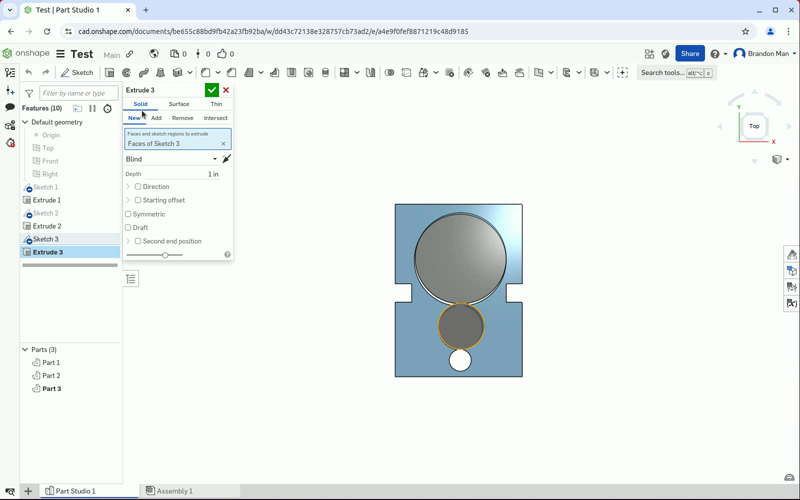
mouse_move(137, 120)
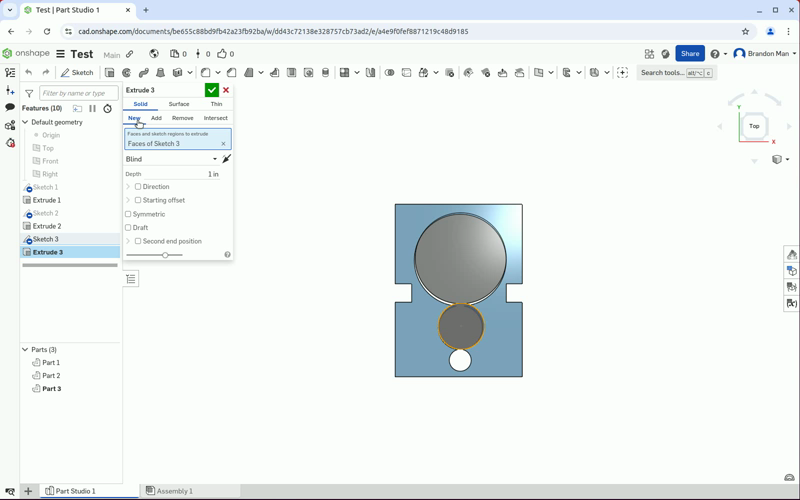
click(137, 120)
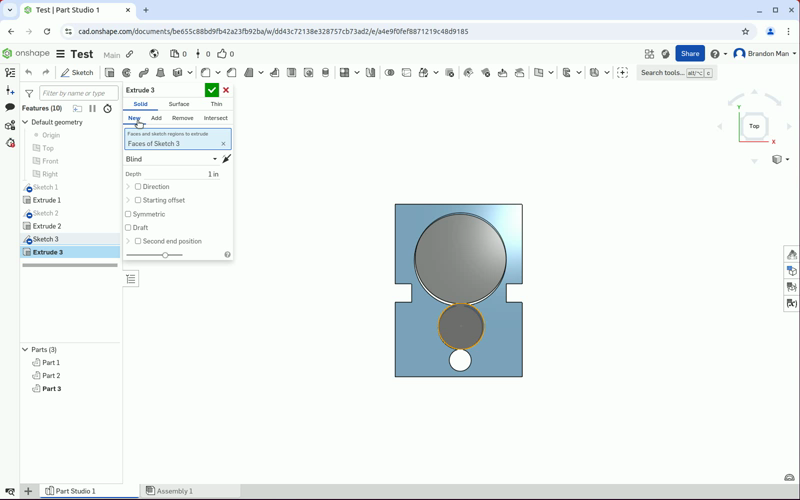
key(tab, 4)
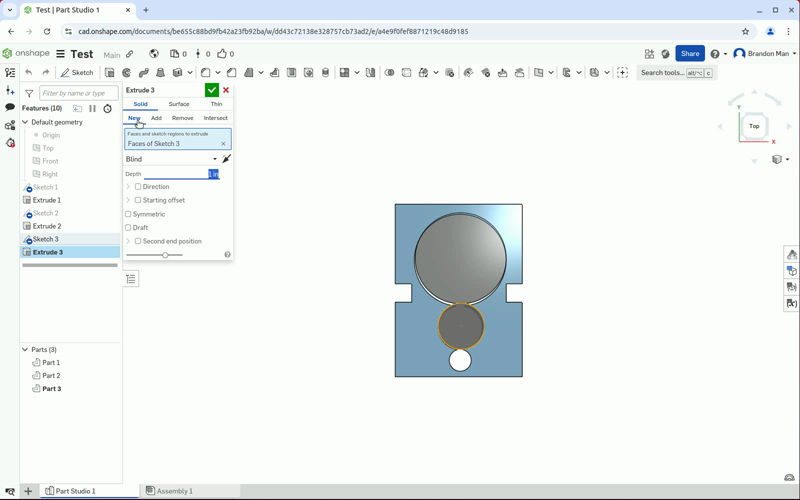
text(-23.108)
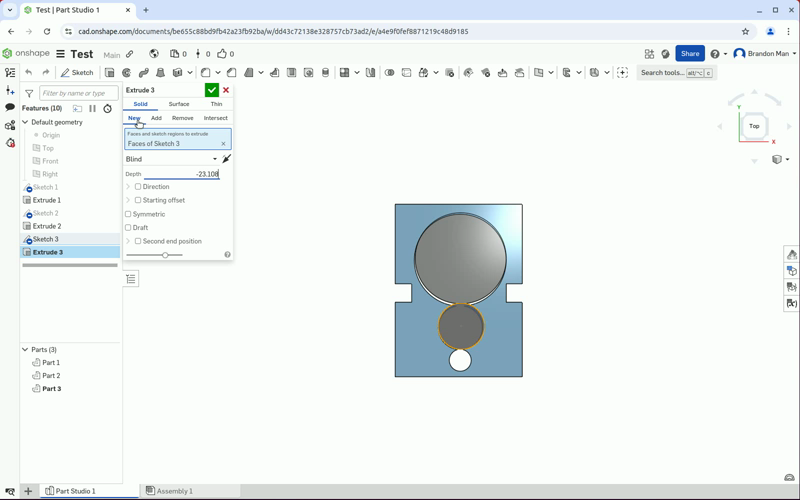
key(enter)
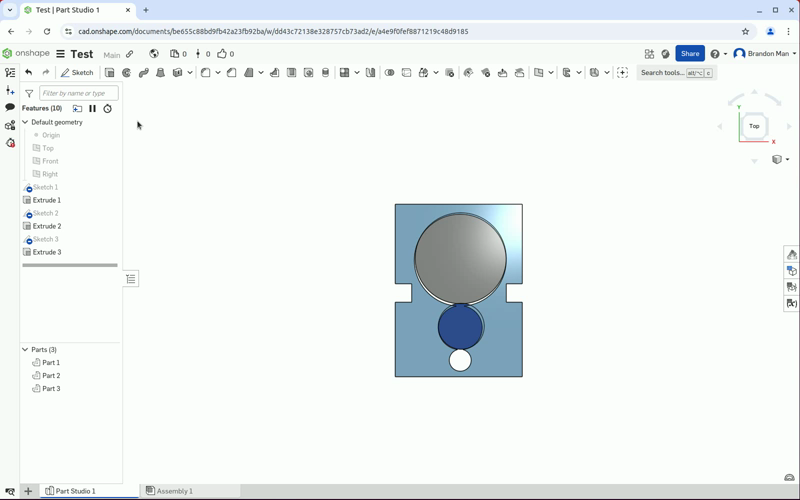
key(shift+h)
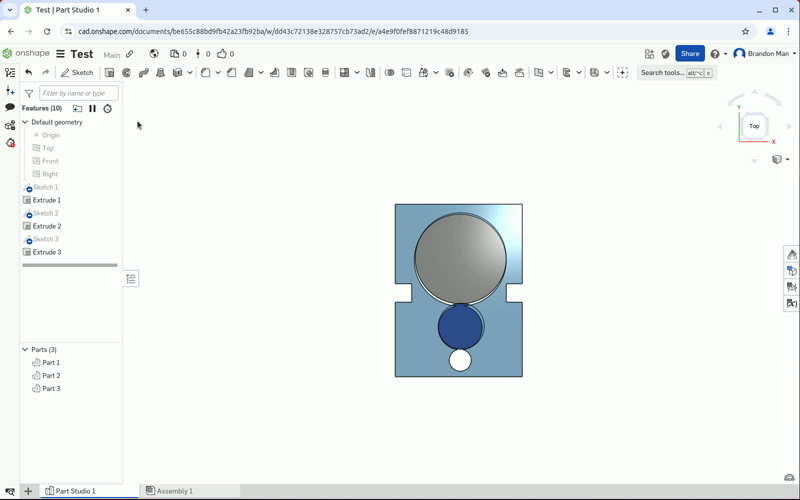
key(shift+h)
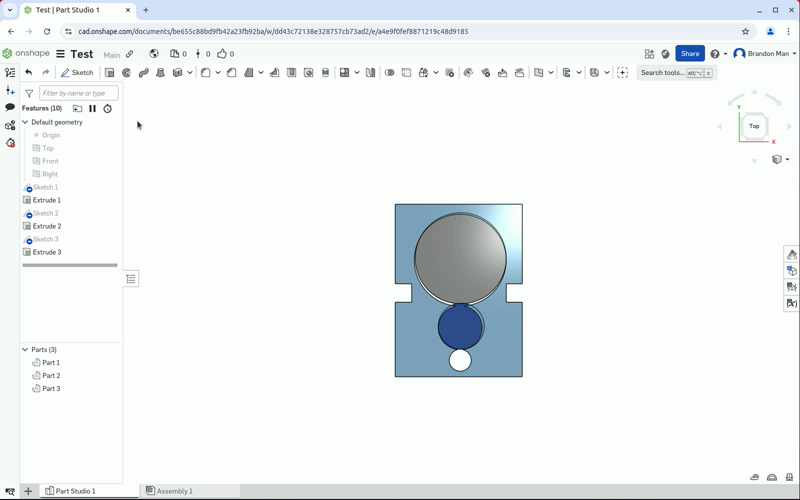
mouse_move(73, 189)
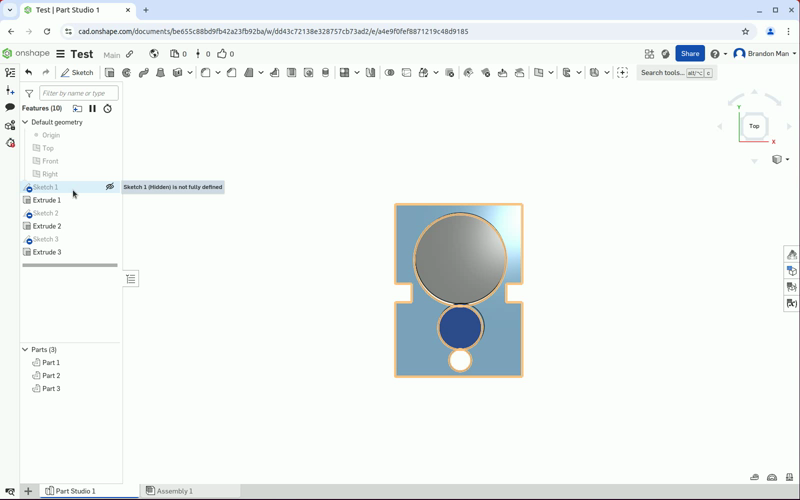
click(73, 189)
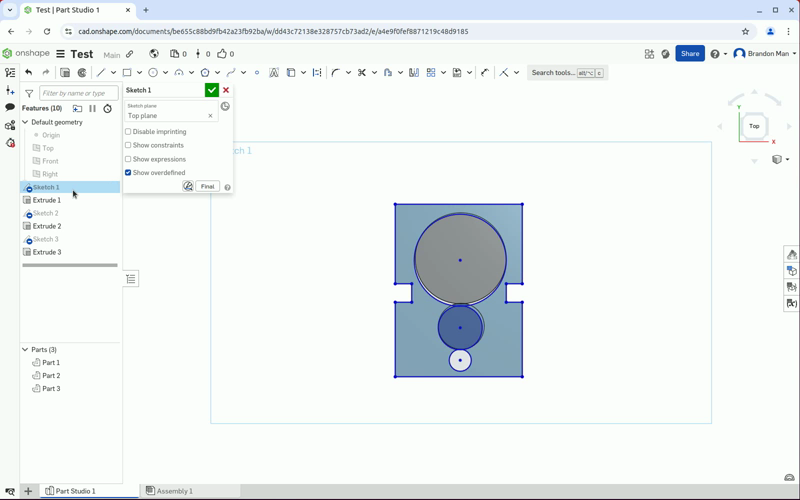
mouse_move(229, 92)
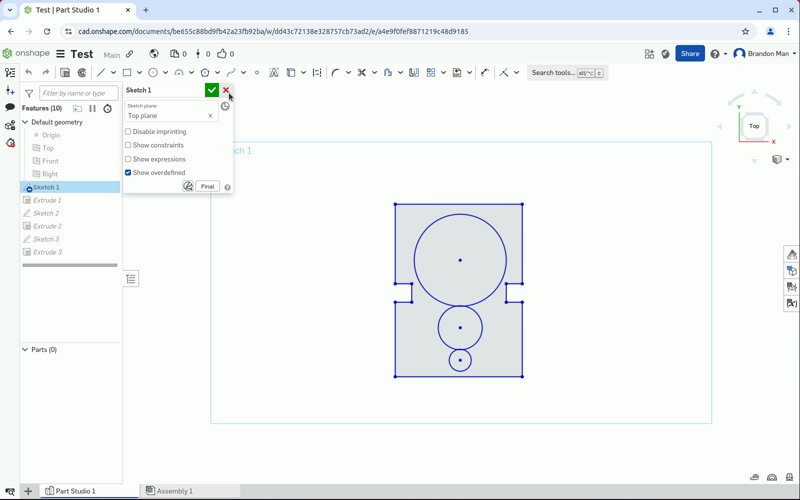
click(229, 92)
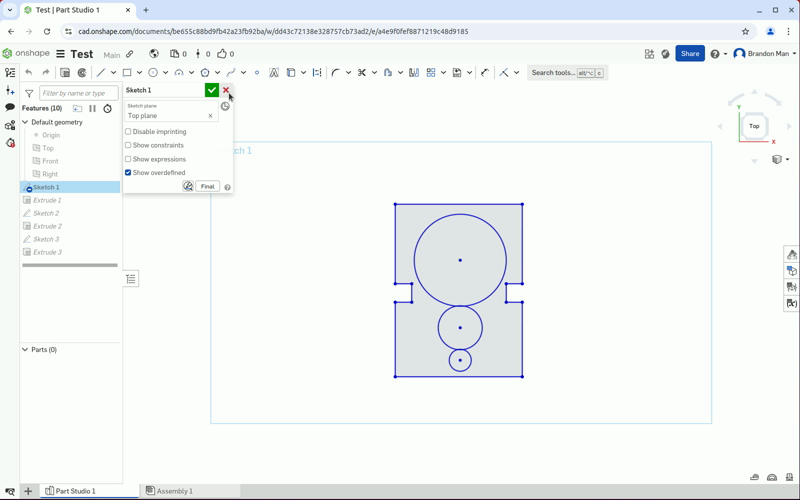
key(shift+s)
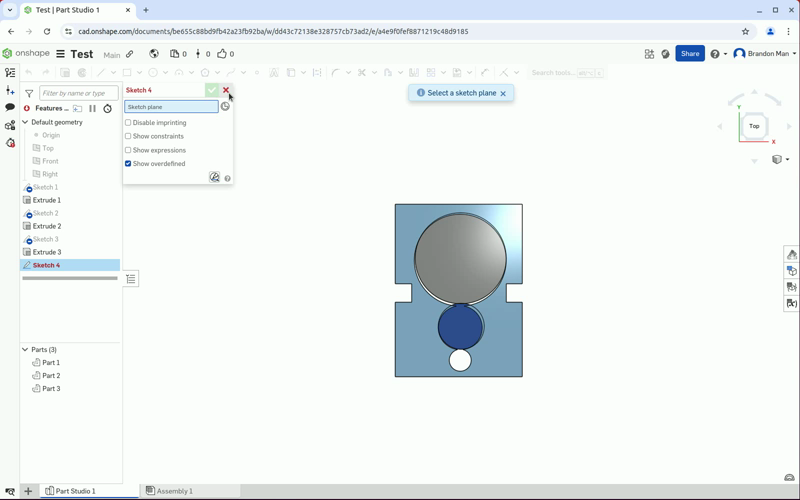
mouse_move(73, 150)
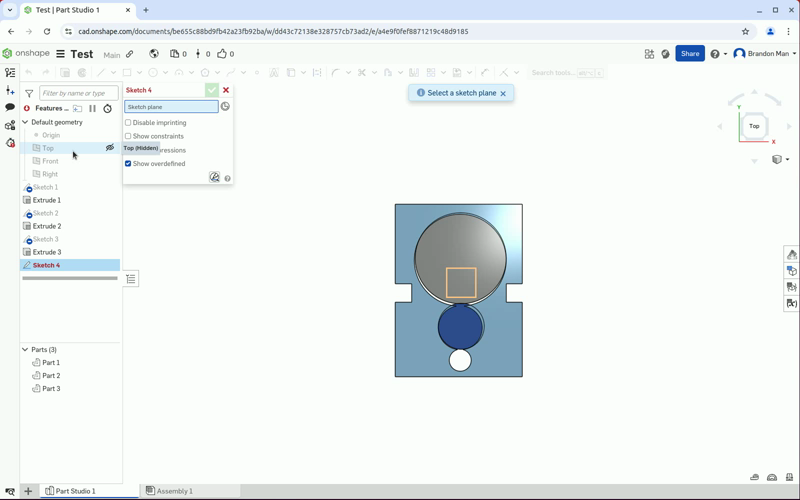
click(73, 150)
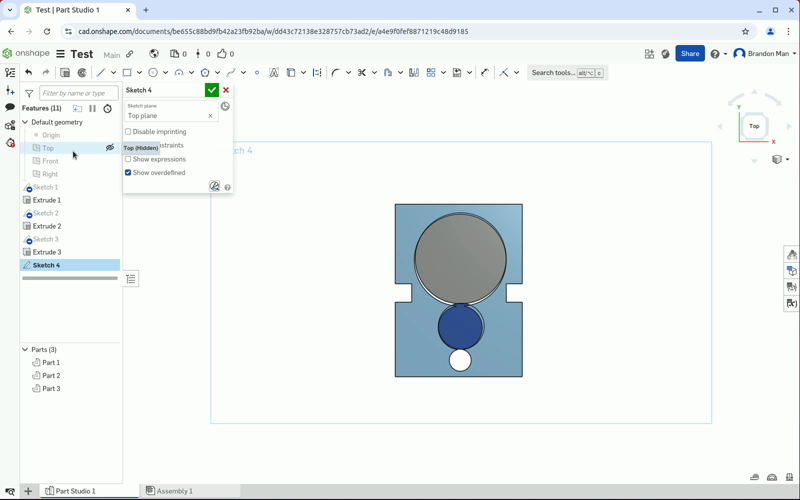
mouse_move(73, 352)
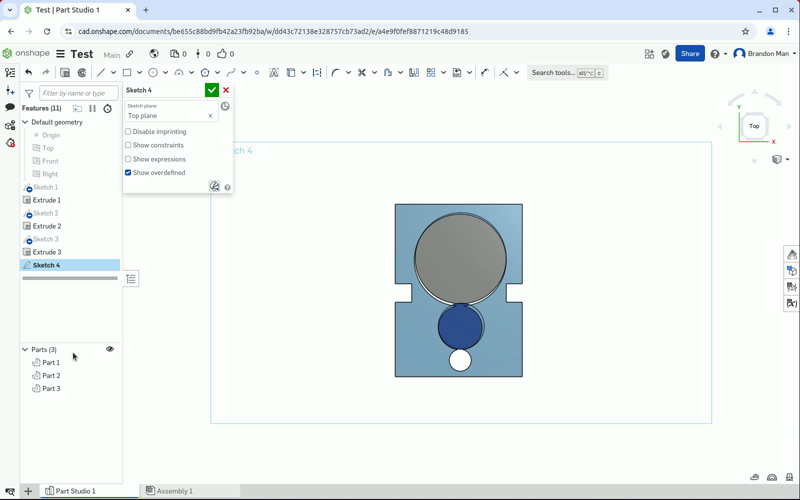
key(y)
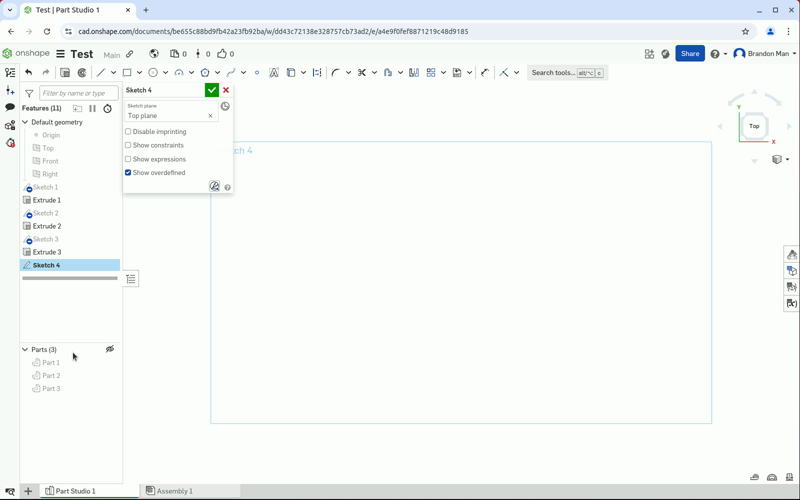
key(c)
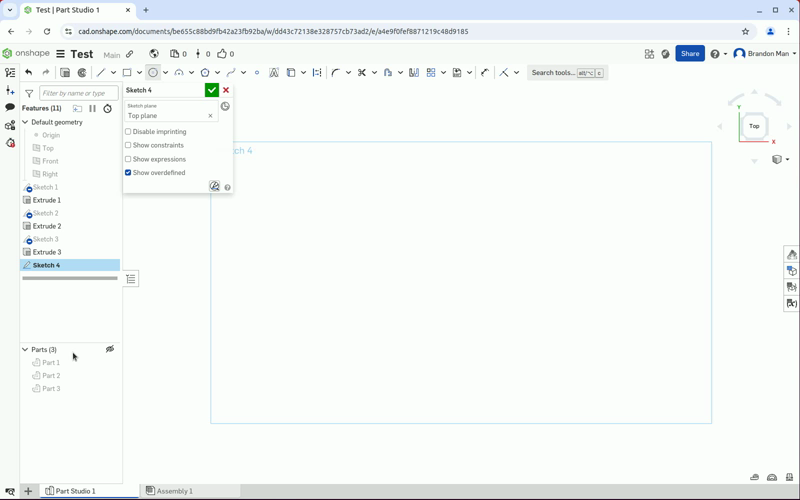
key_down(shift)
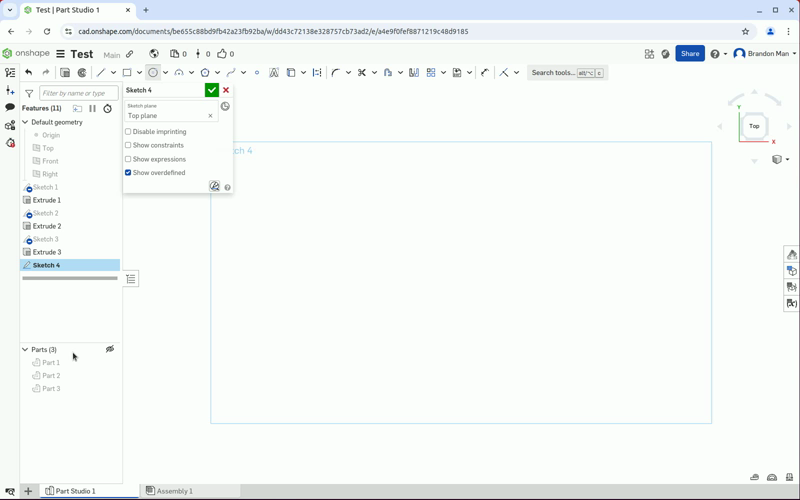
mouse_move(461, 359)
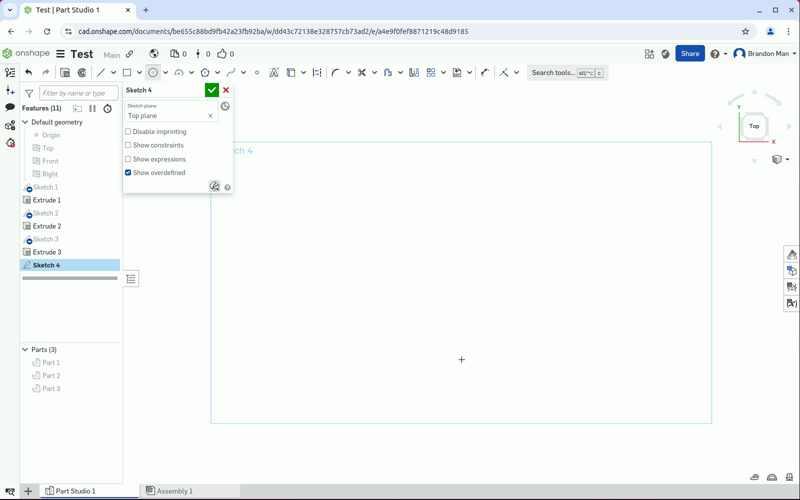
click(461, 359)
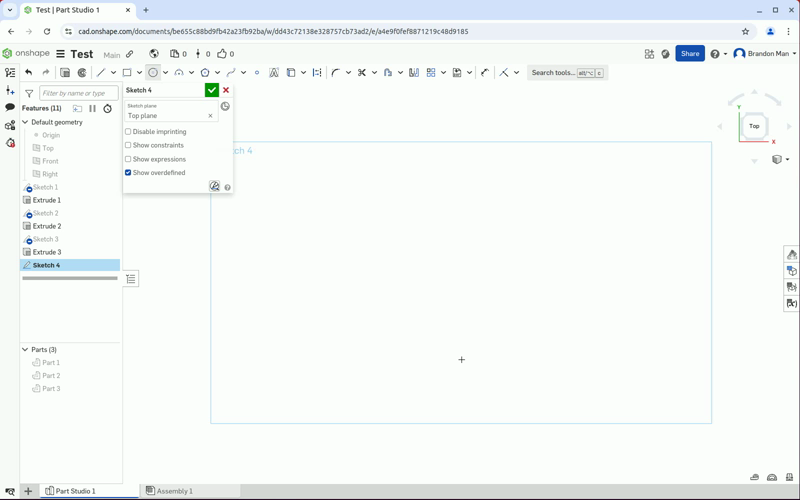
key_up(shift)
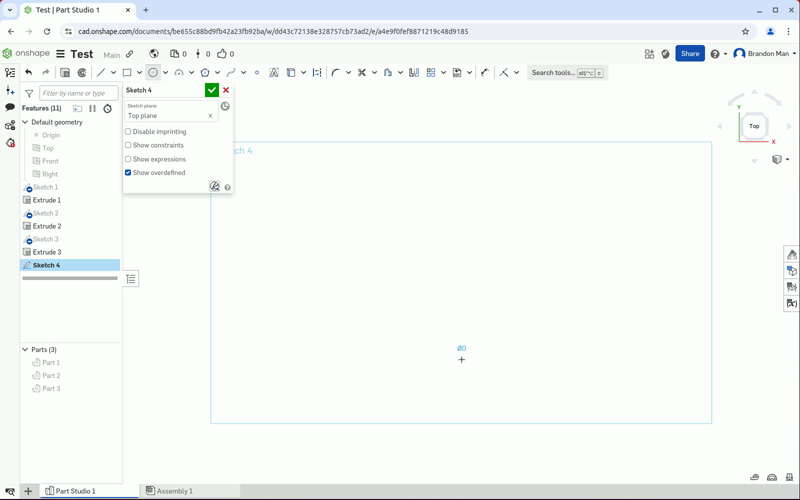
mouse_move(473, 359)
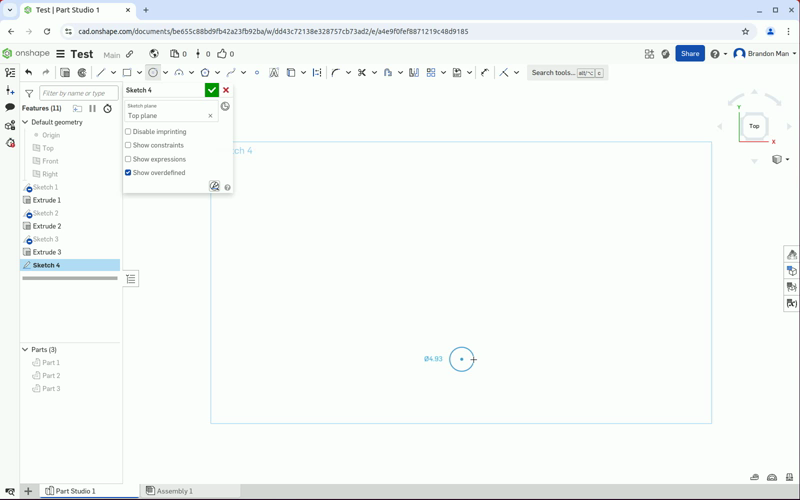
click(473, 359)
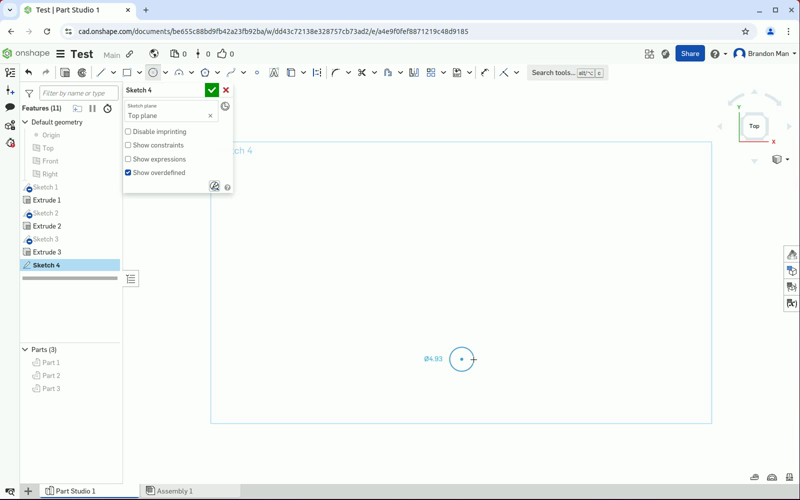
key(esc)
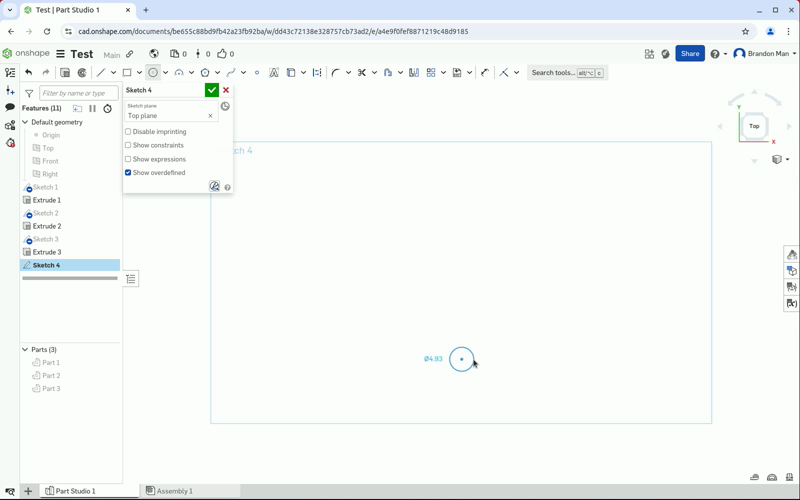
mouse_move(464, 364)
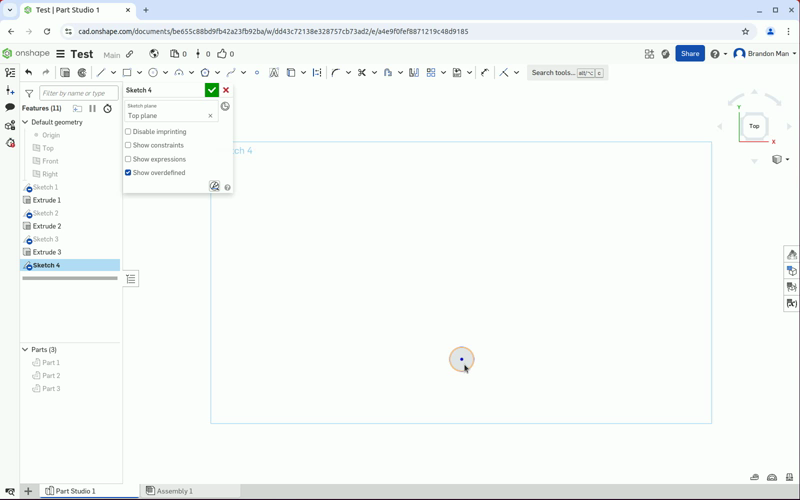
scroll(6)
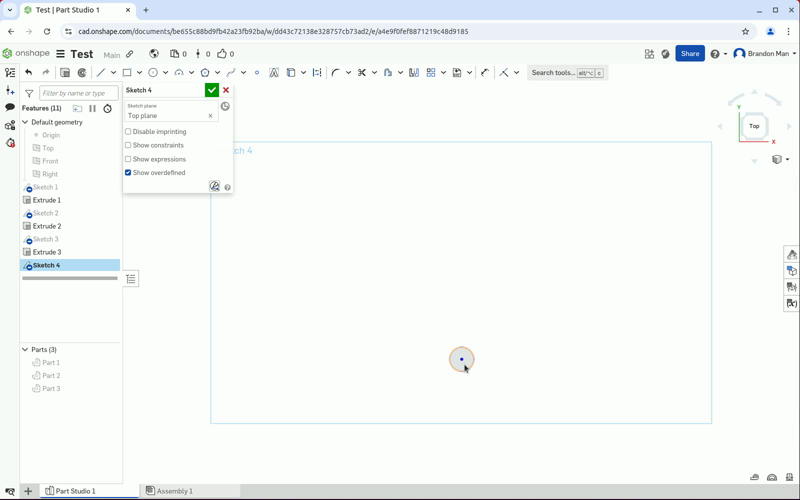
scroll(6)
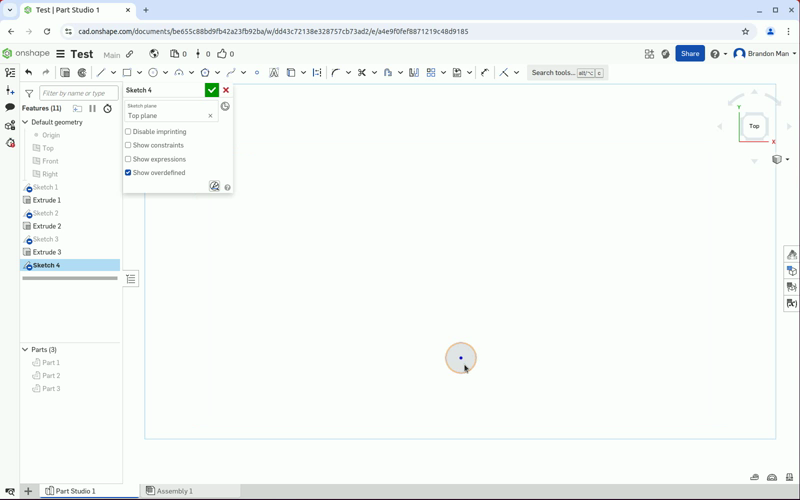
scroll(6)
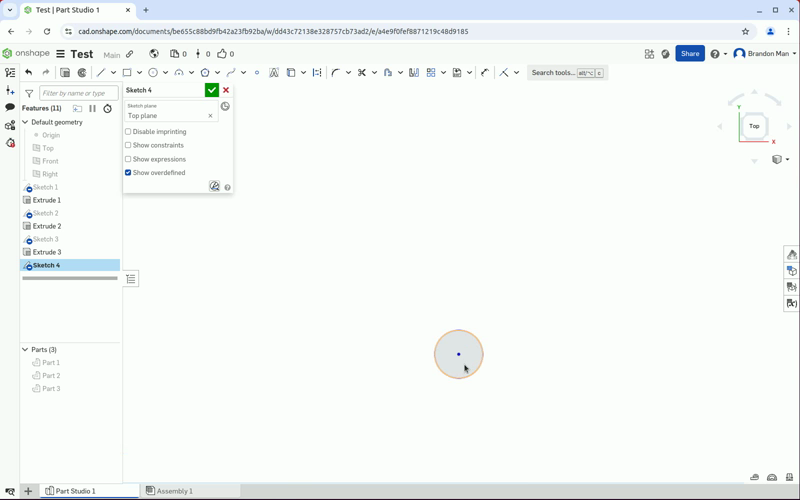
scroll(6)
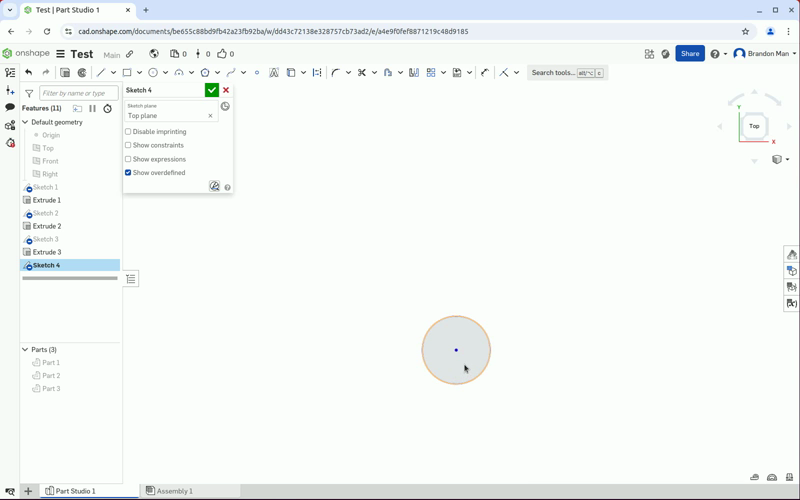
scroll(6)
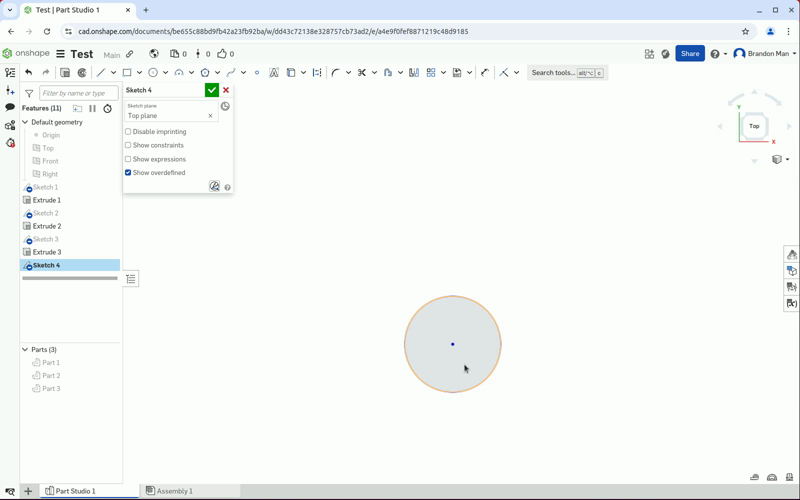
scroll(6)
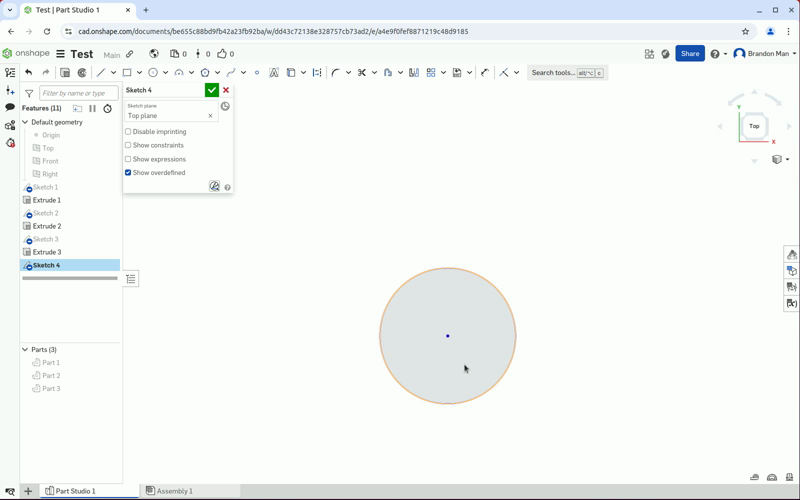
scroll(6)
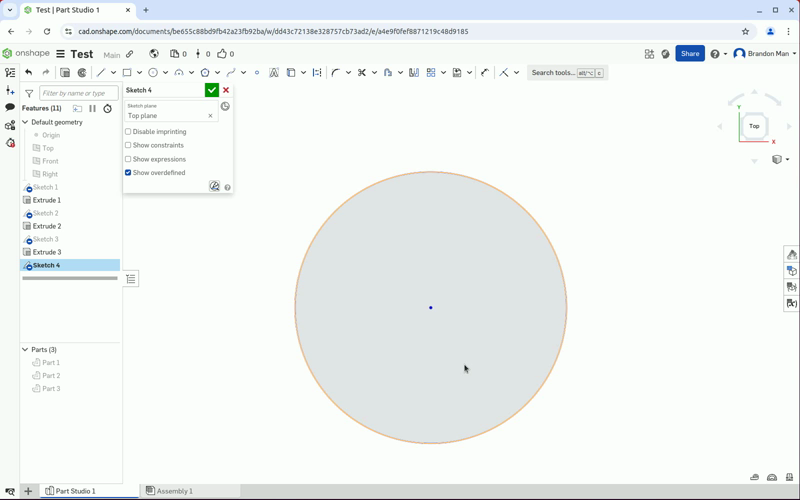
click(464, 364)
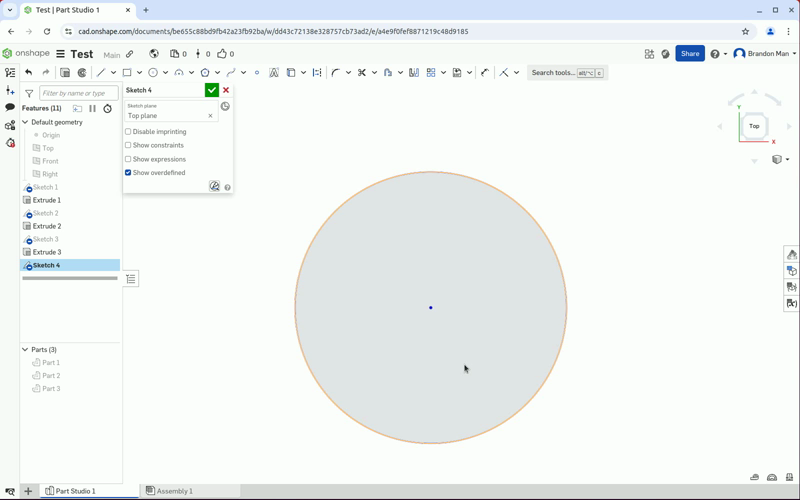
scroll(-6)
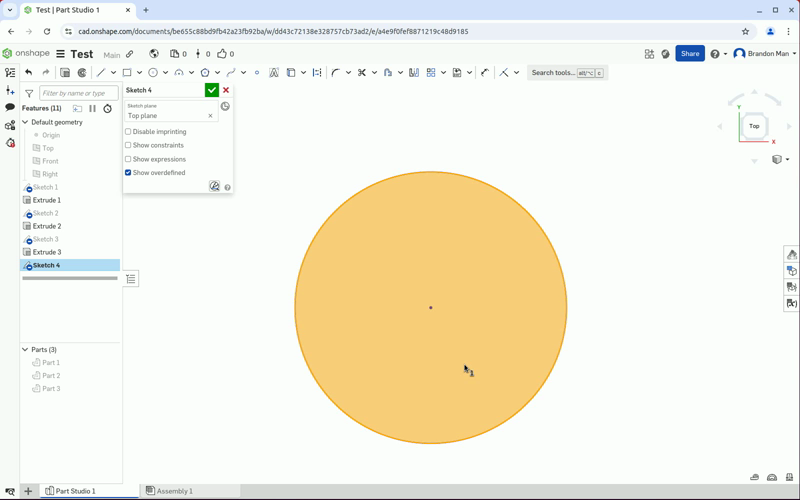
scroll(-6)
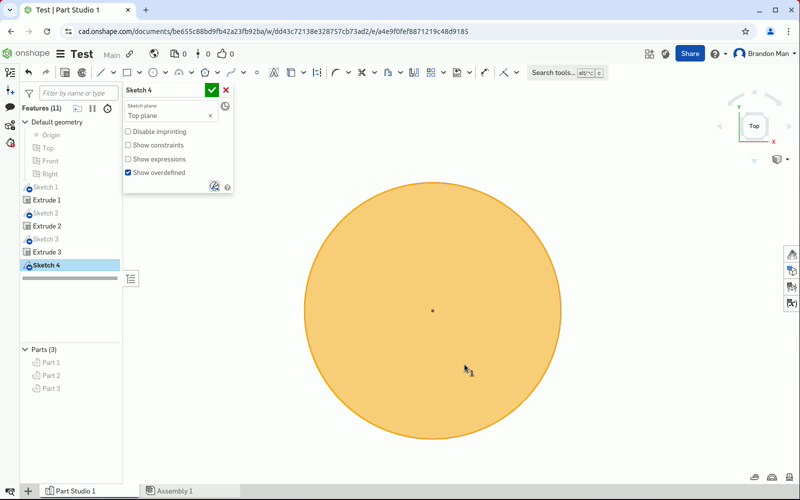
scroll(-6)
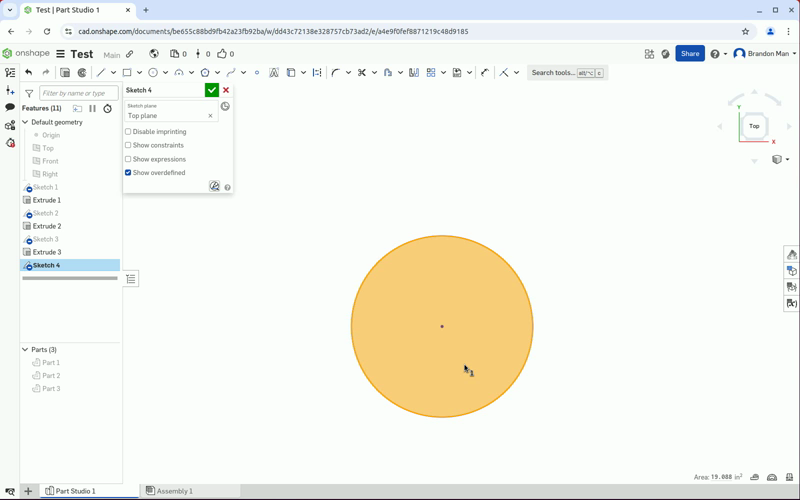
scroll(-6)
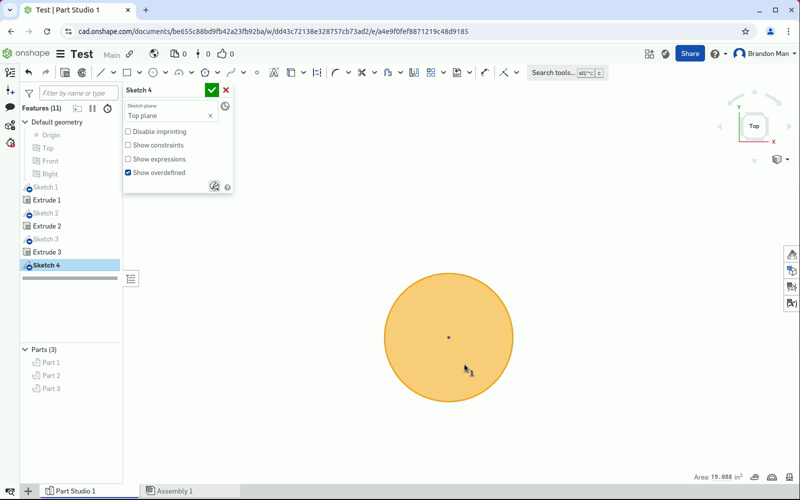
scroll(-6)
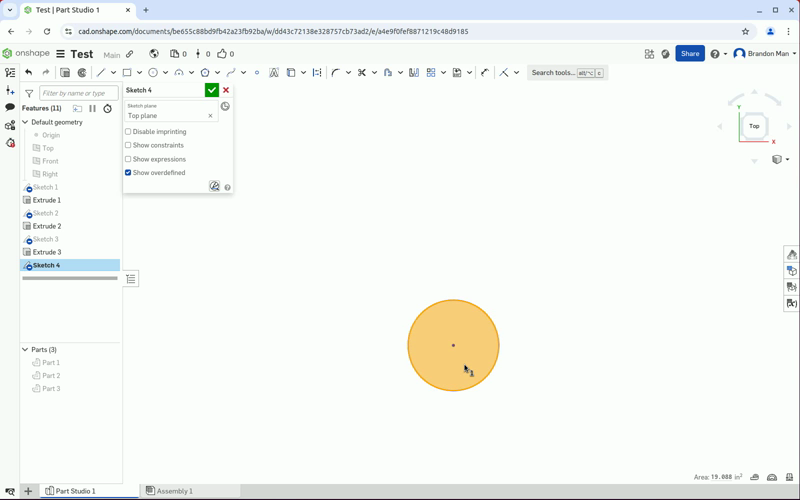
scroll(-6)
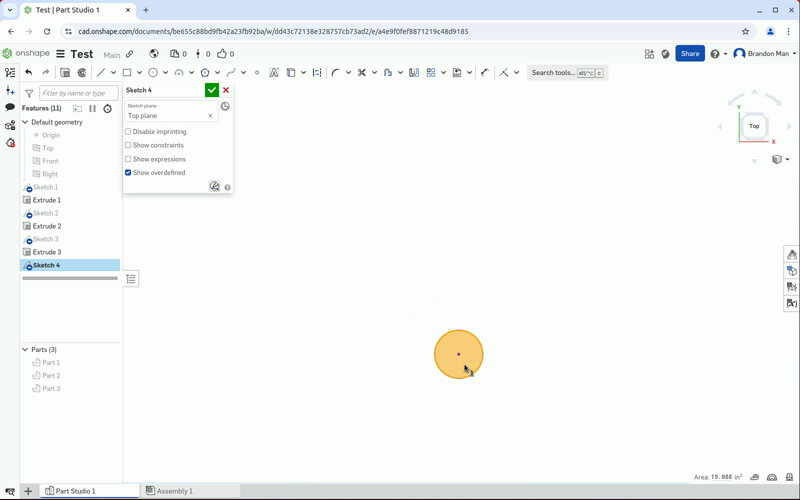
scroll(-6)
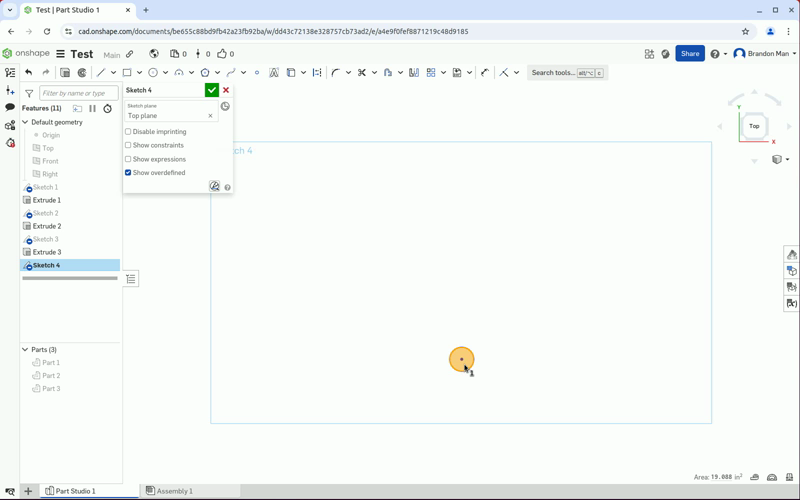
mouse_move(73, 352)
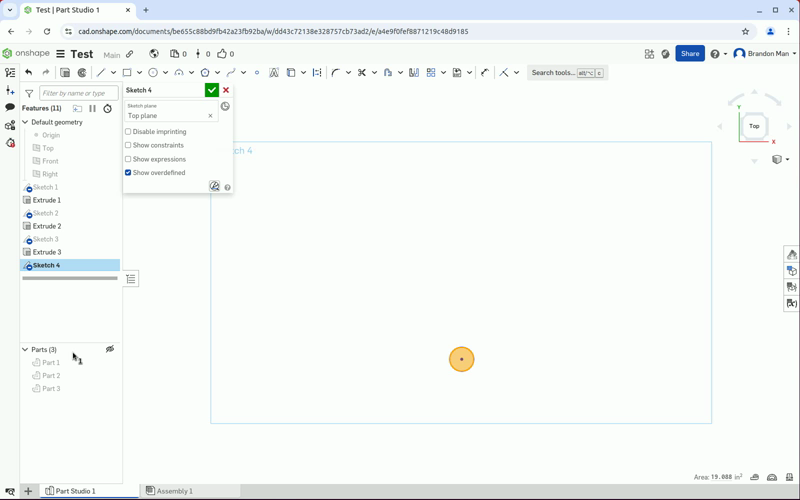
key(shift+y)
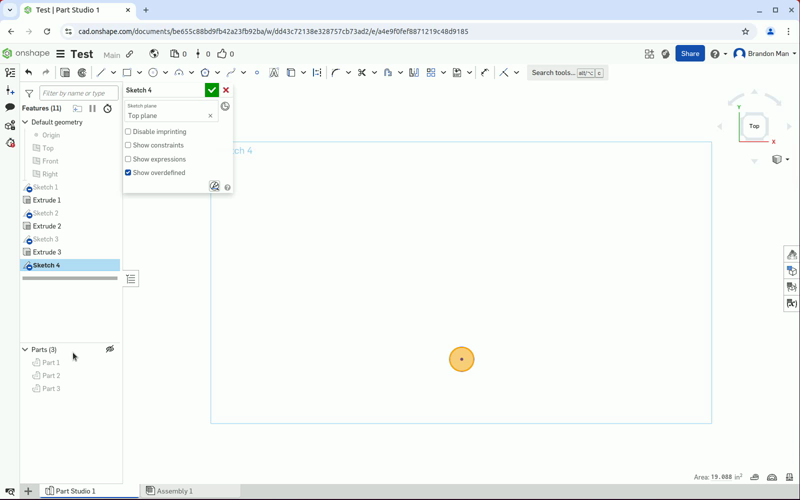
key(shift+e)
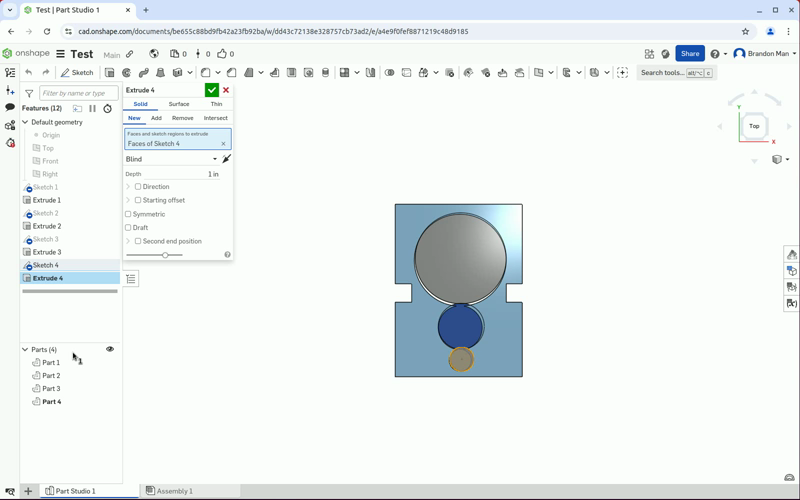
mouse_move(143, 106)
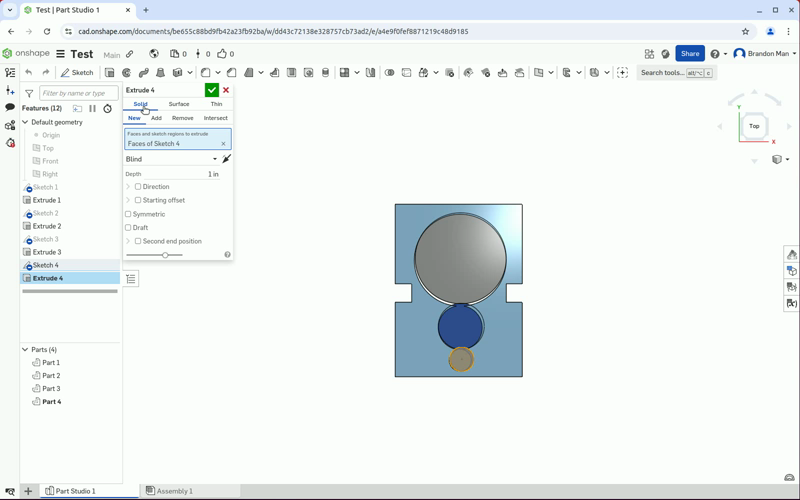
click(143, 106)
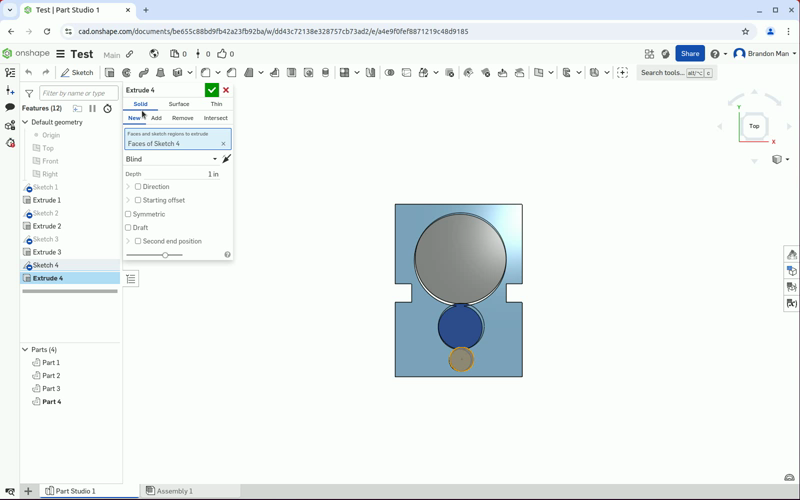
mouse_move(137, 120)
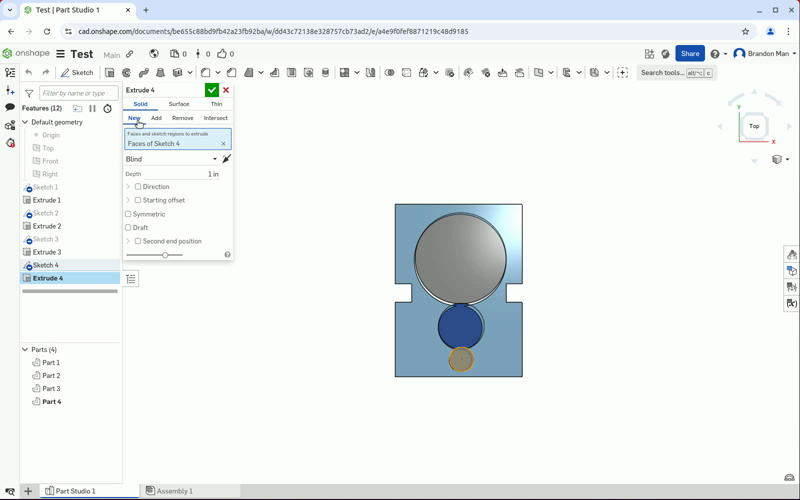
click(137, 120)
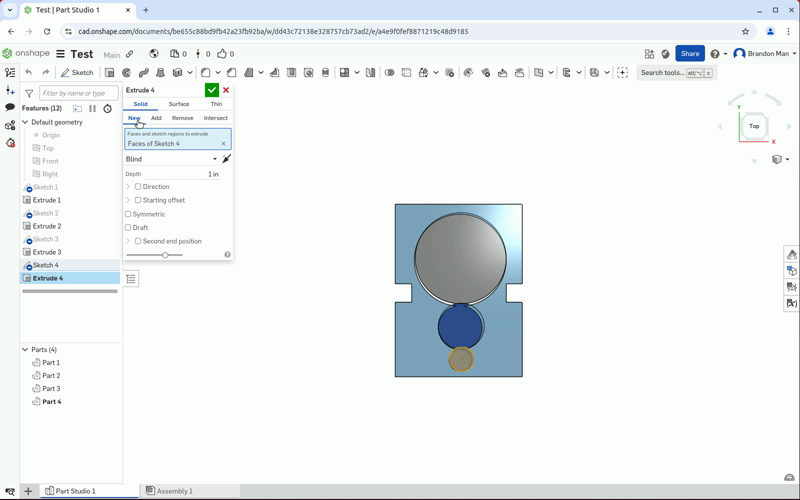
key(tab, 4)
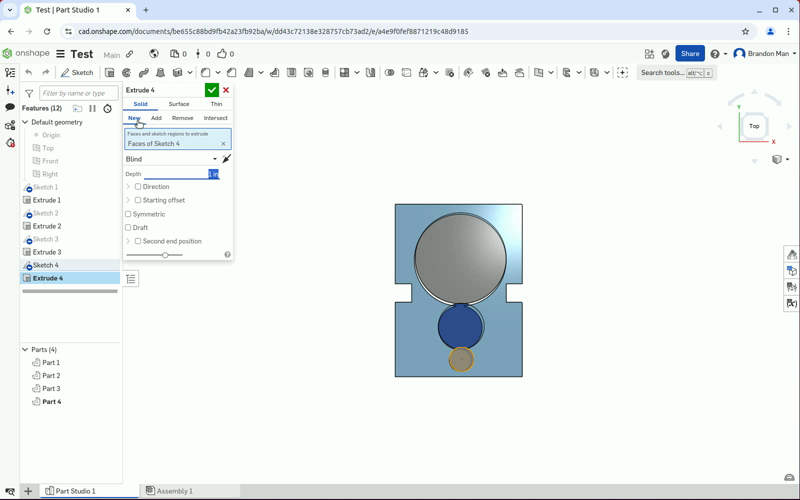
text(-23.108)
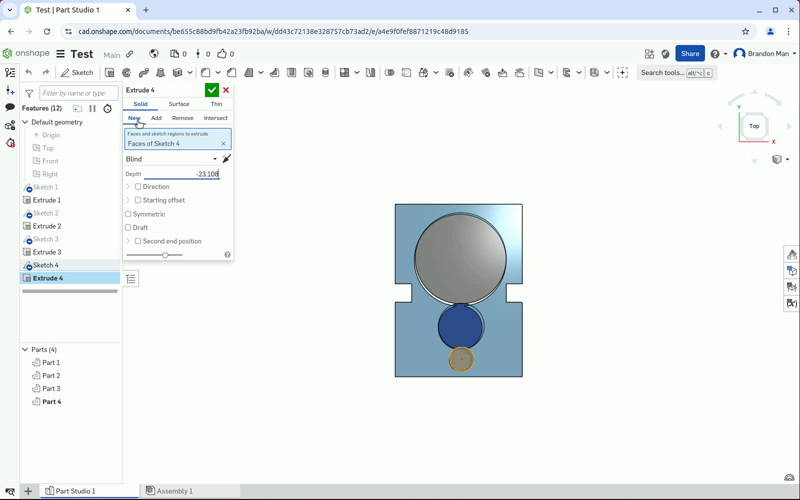
key(enter)
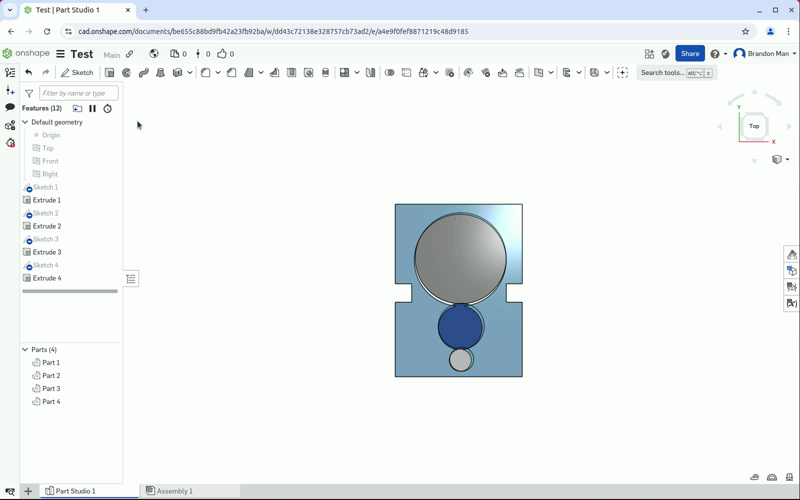
key(shift+h)
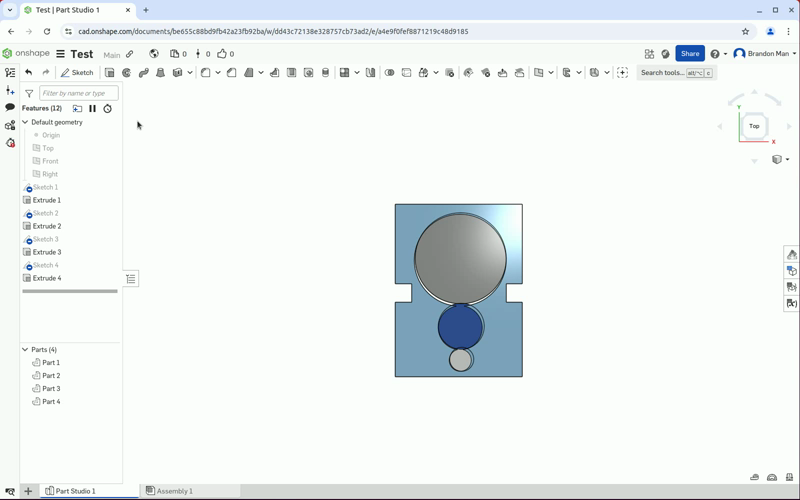
key(shift+h)
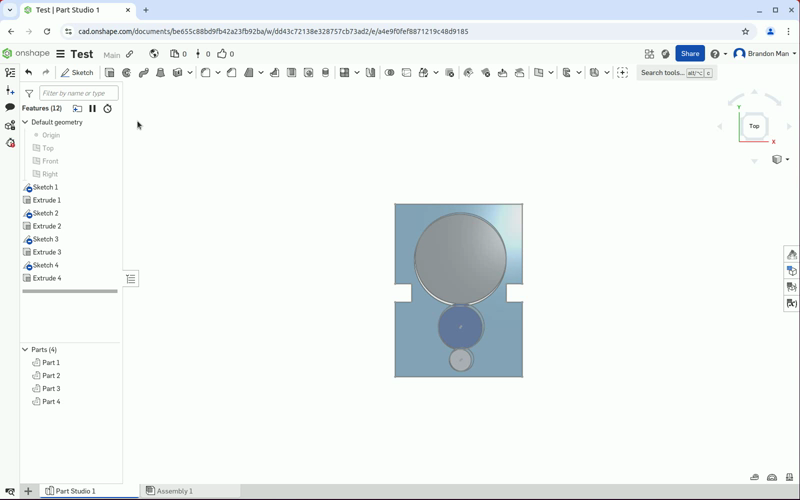
key(shift+7)
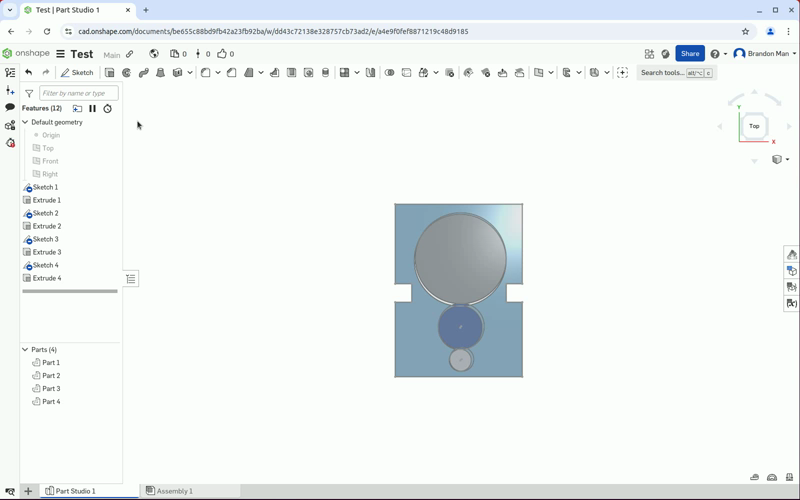
key(up, 3)
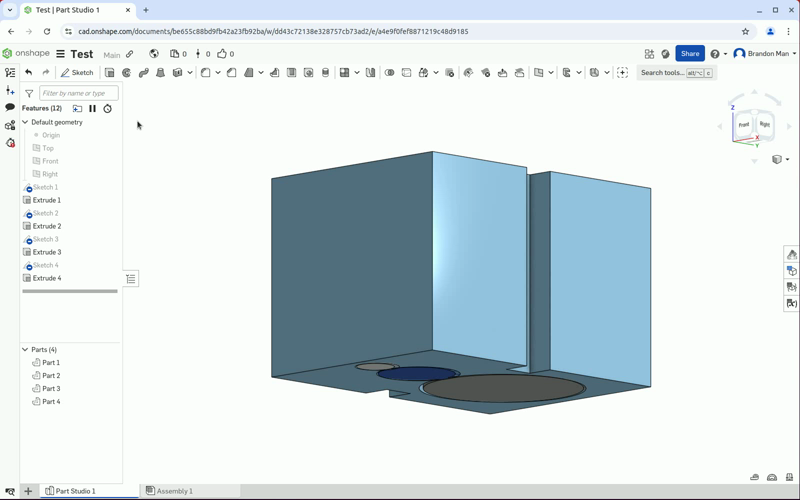
key(left, 3)
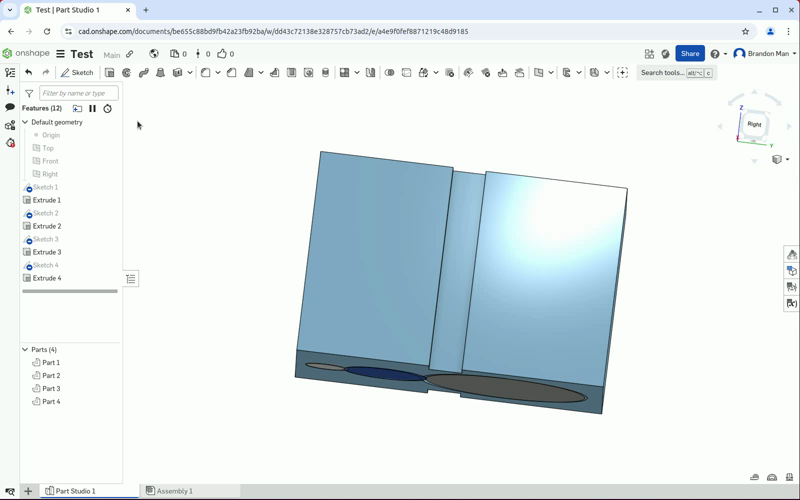
key(right, 3)
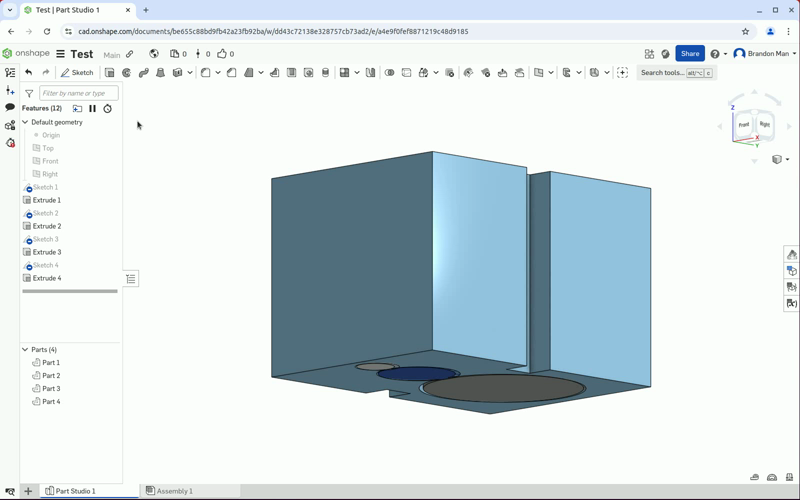
key(down, 3)
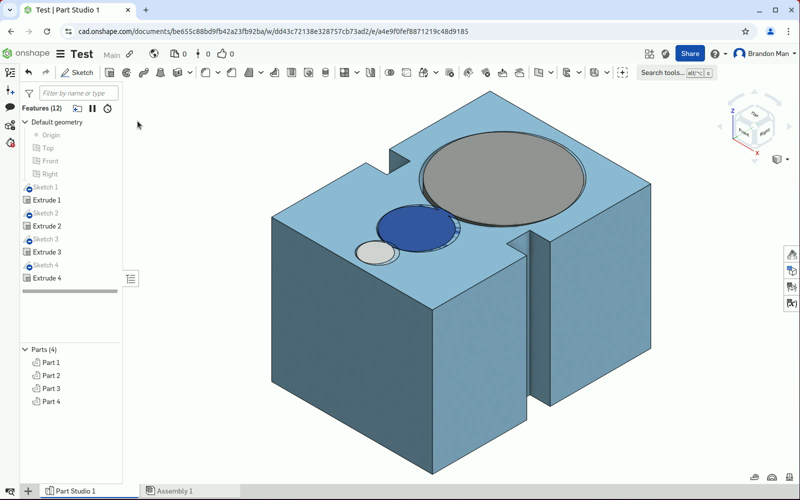
mouse_move(73, 189)
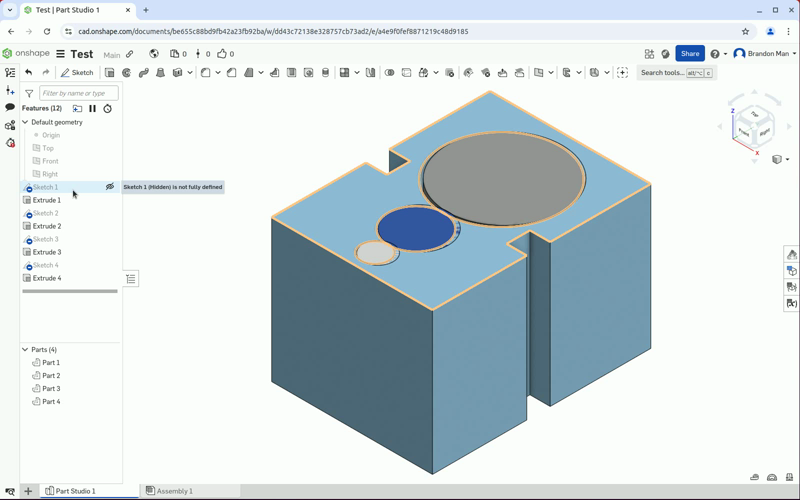
click(73, 189)